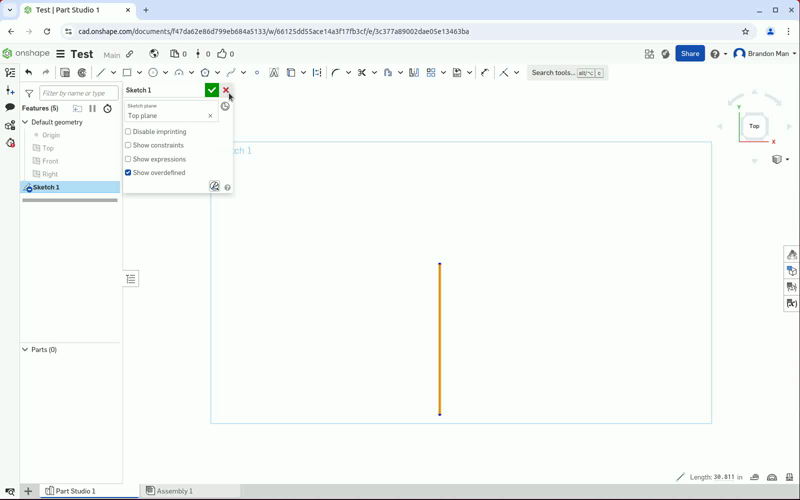
key(shift+h)
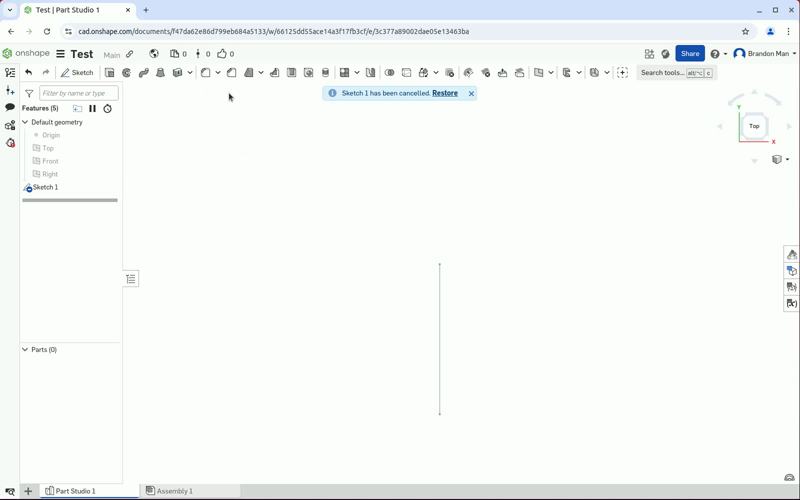
key(shift+s)
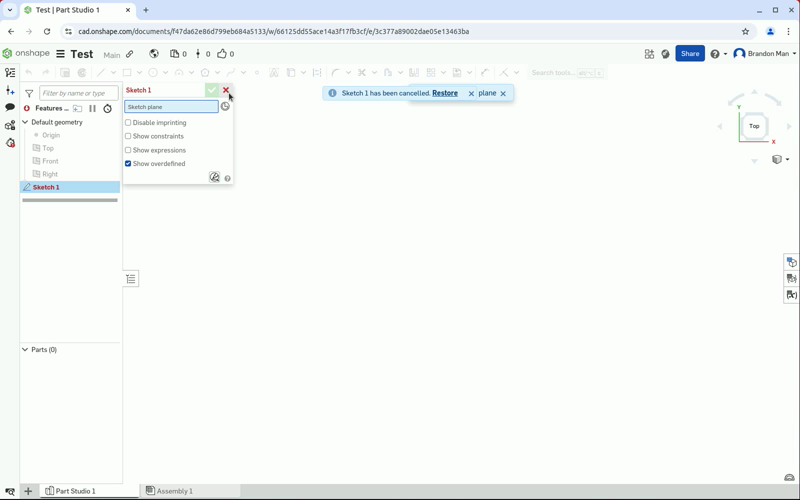
mouse_move(73, 150)
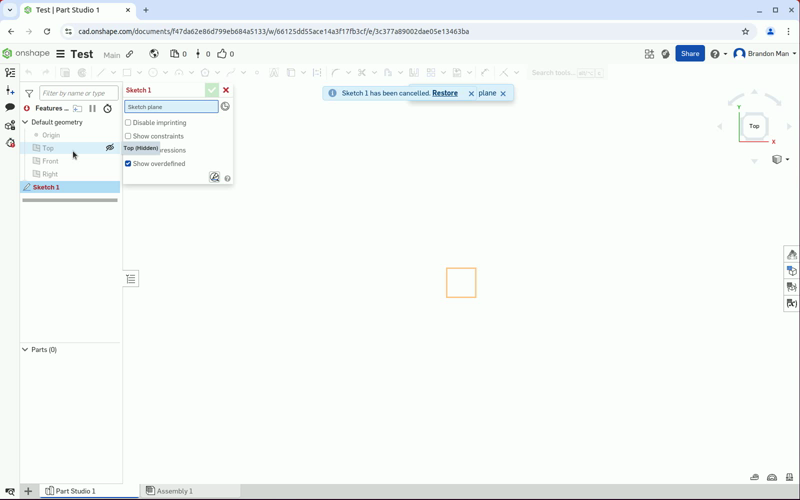
click(73, 150)
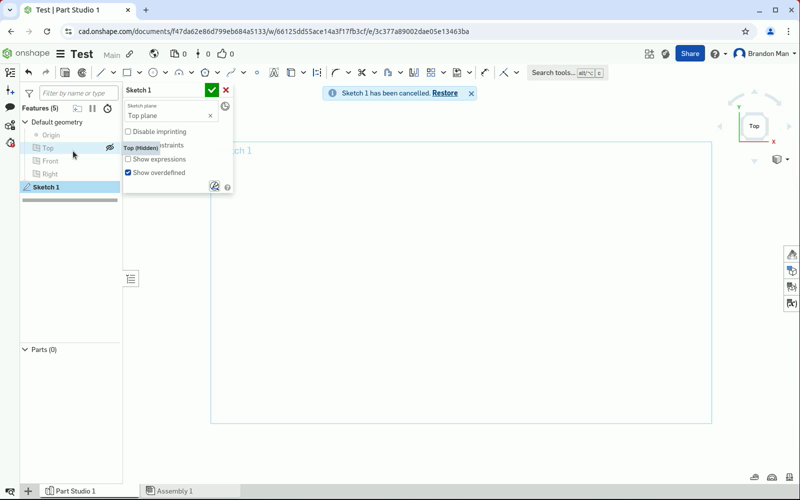
mouse_move(73, 352)
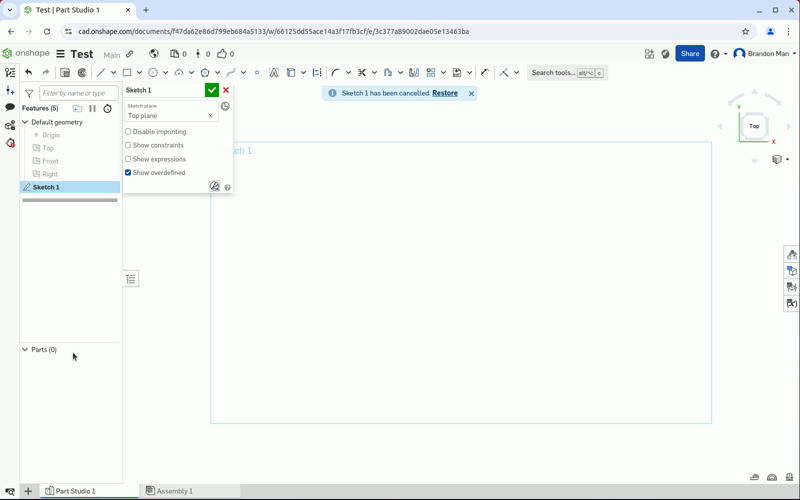
key(y)
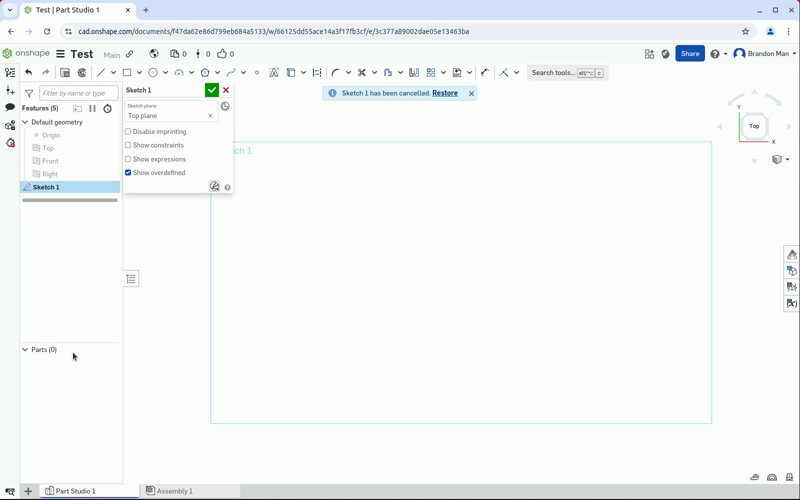
key(l)
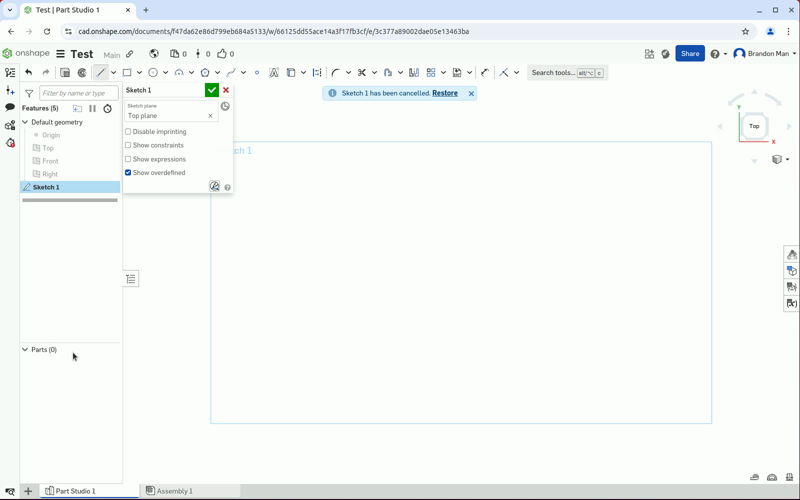
key_down(shift)
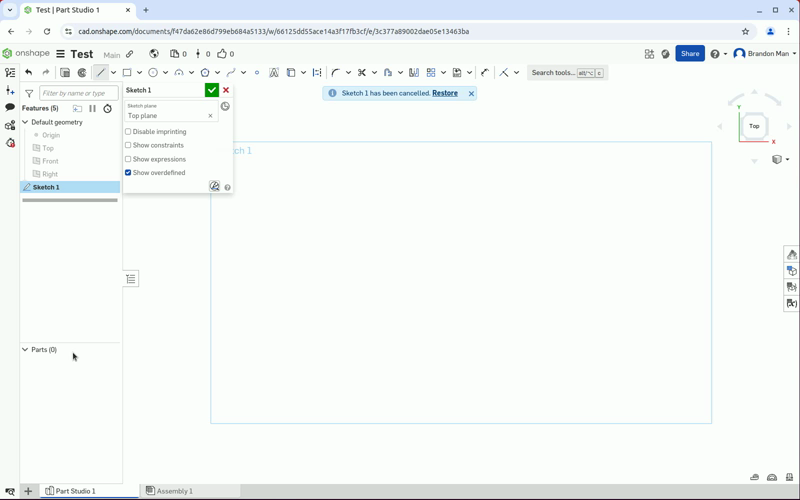
mouse_move(356, 182)
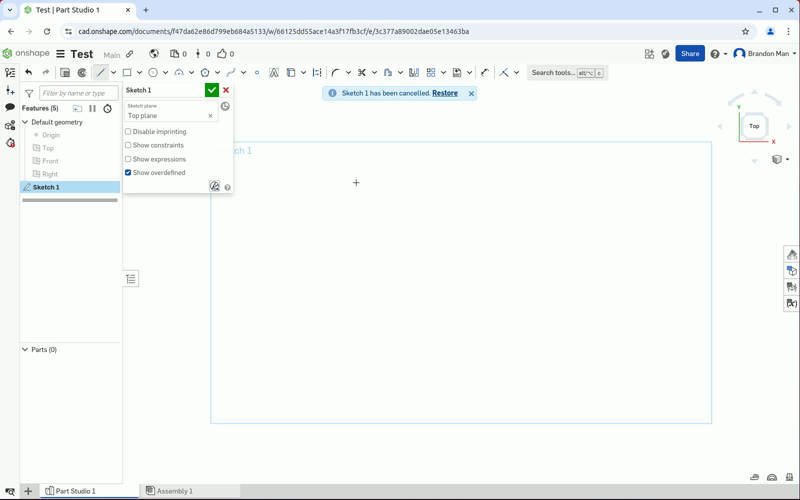
click(356, 182)
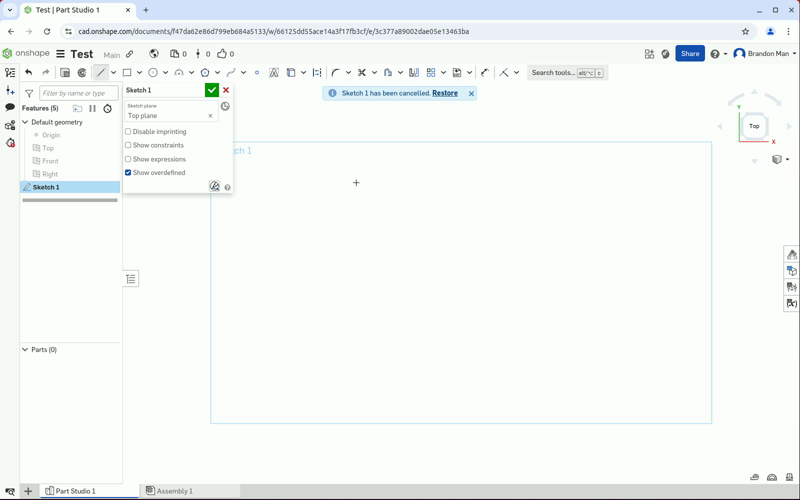
key_up(shift)
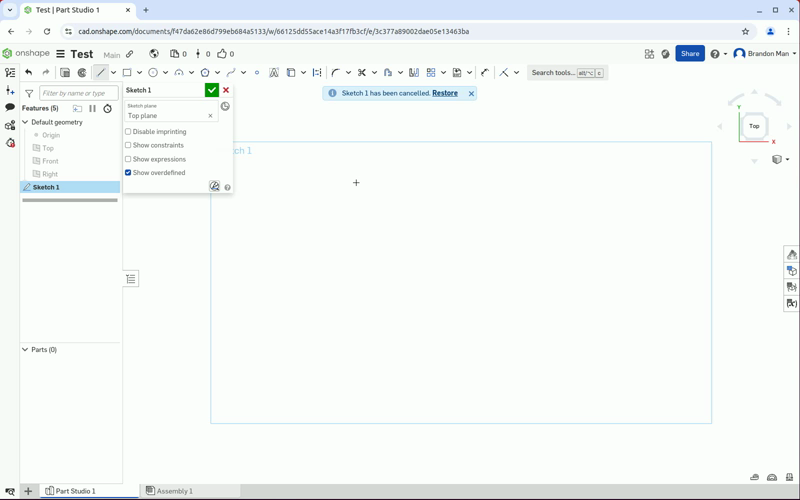
key_down(shift)
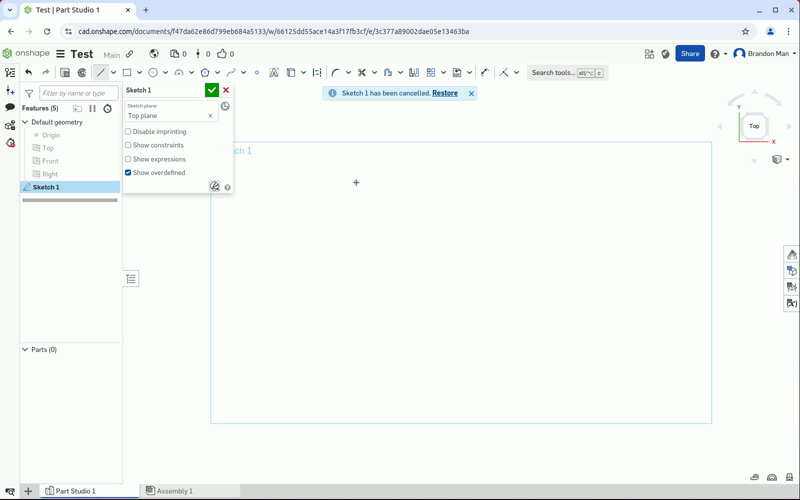
mouse_move(460, 182)
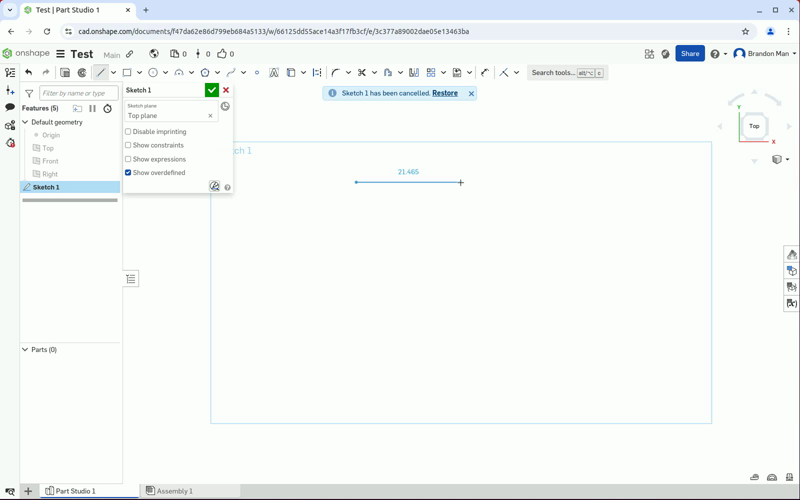
click(460, 182)
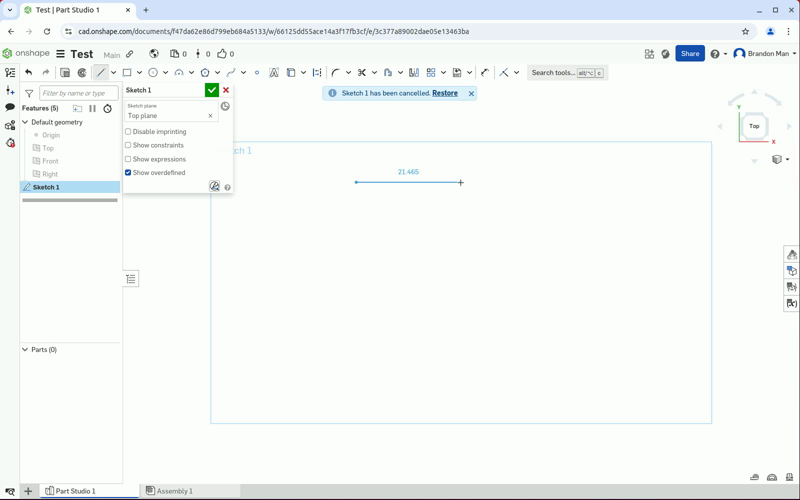
key_up(shift)
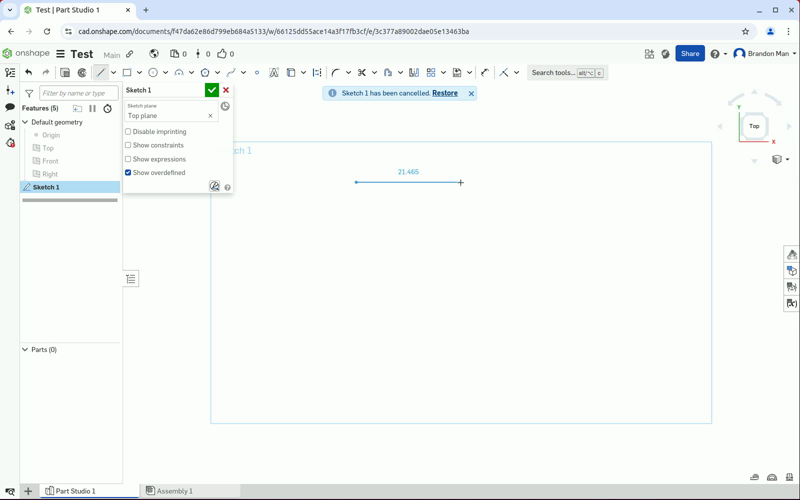
key_down(shift)
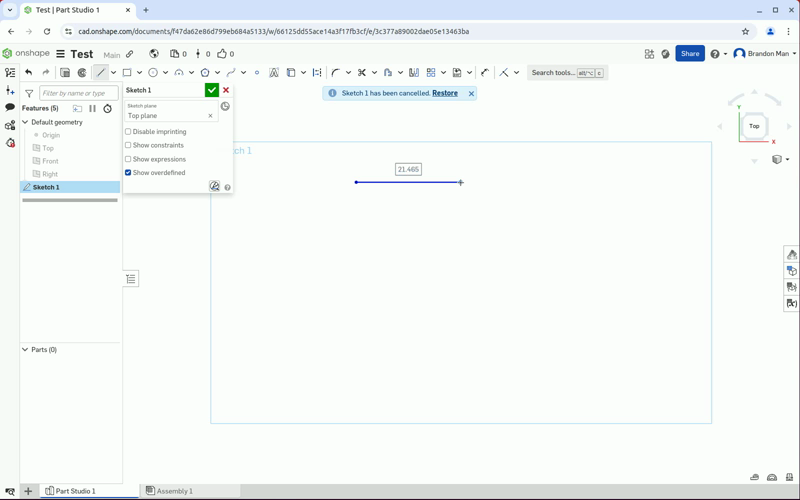
mouse_move(490, 182)
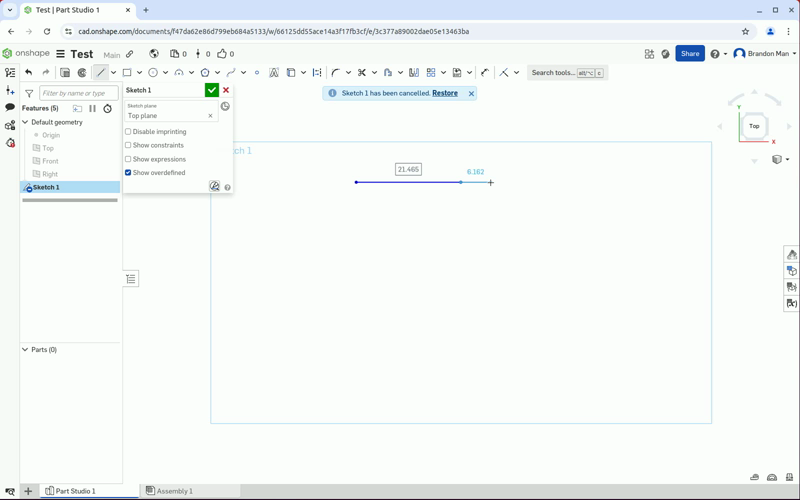
mouse_move(460, 170)
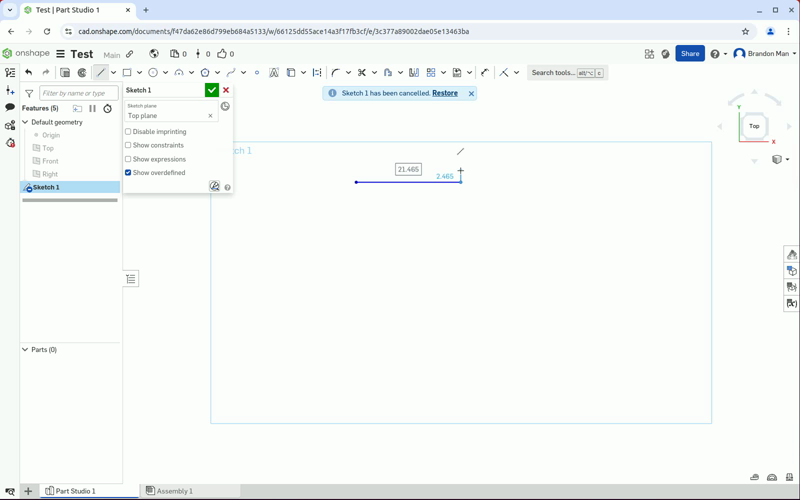
click(460, 170)
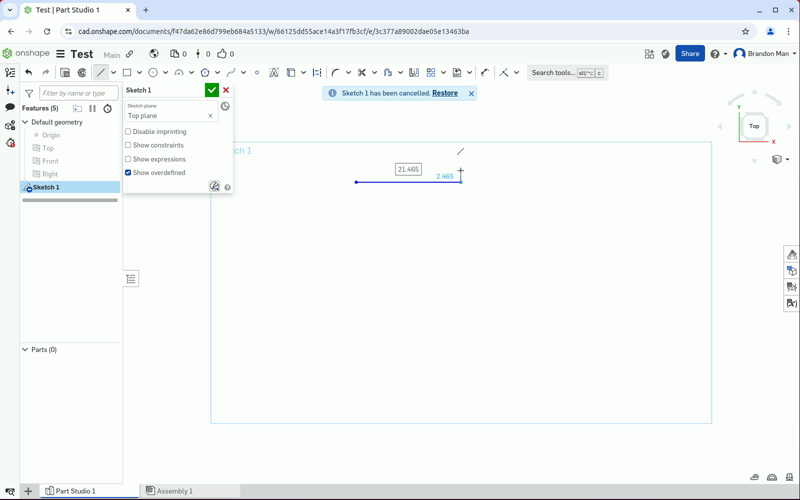
key_up(shift)
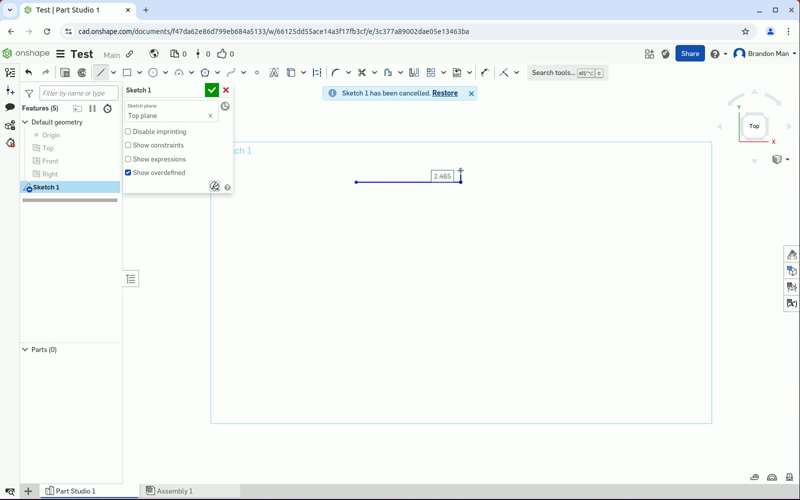
key_down(shift)
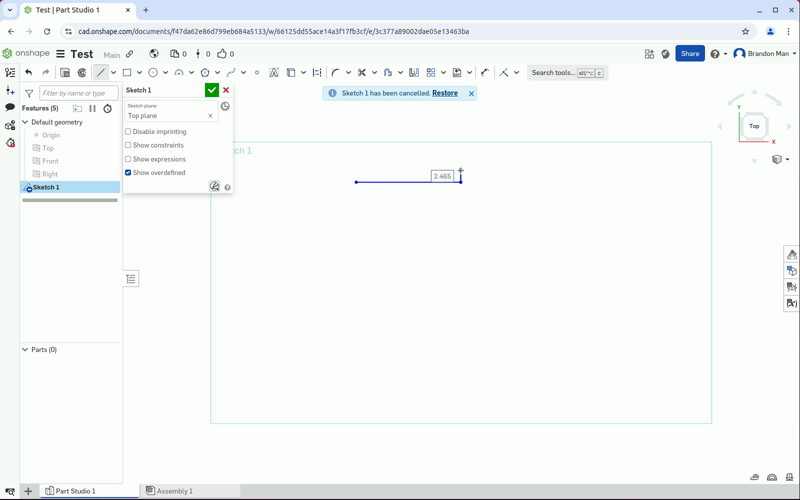
mouse_move(356, 170)
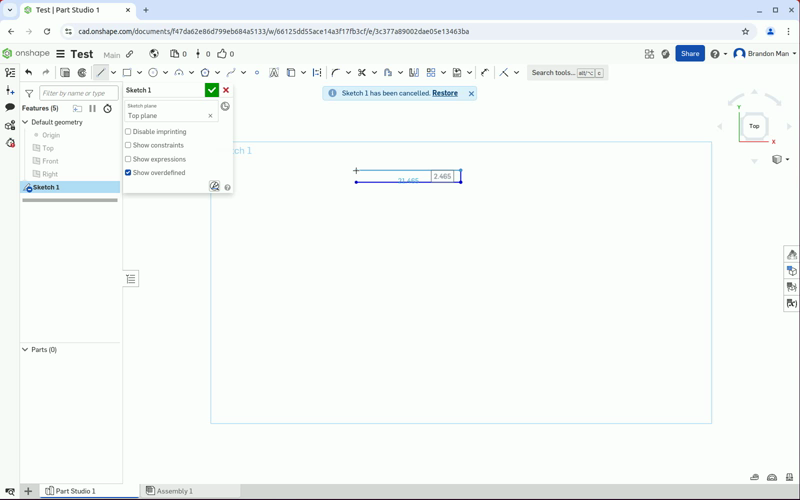
click(356, 170)
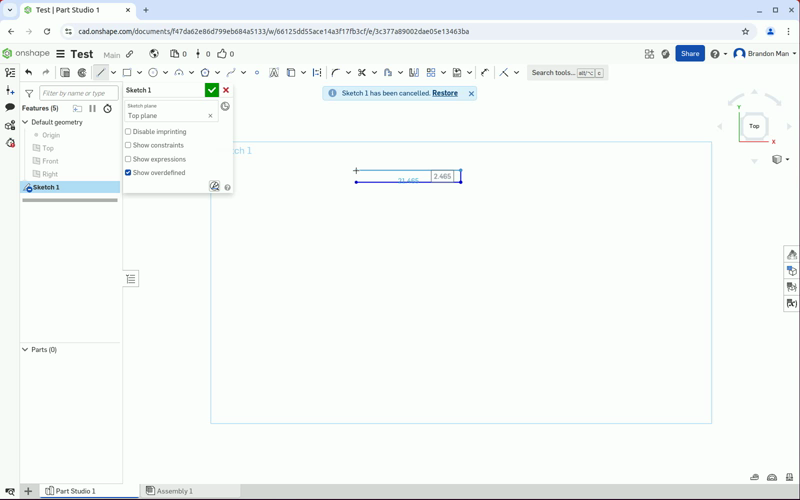
key_up(shift)
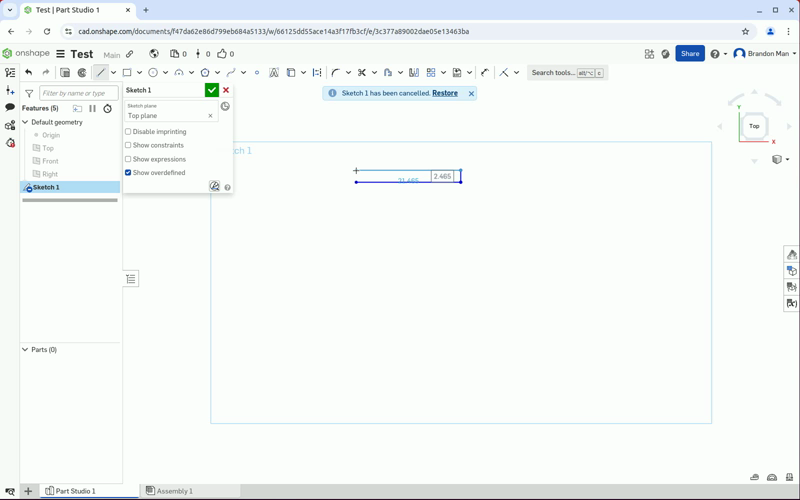
mouse_move(386, 170)
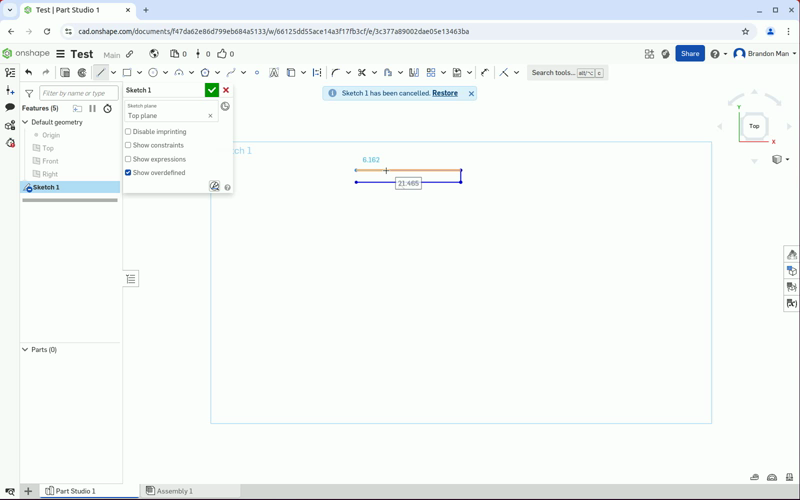
key_down(shift)
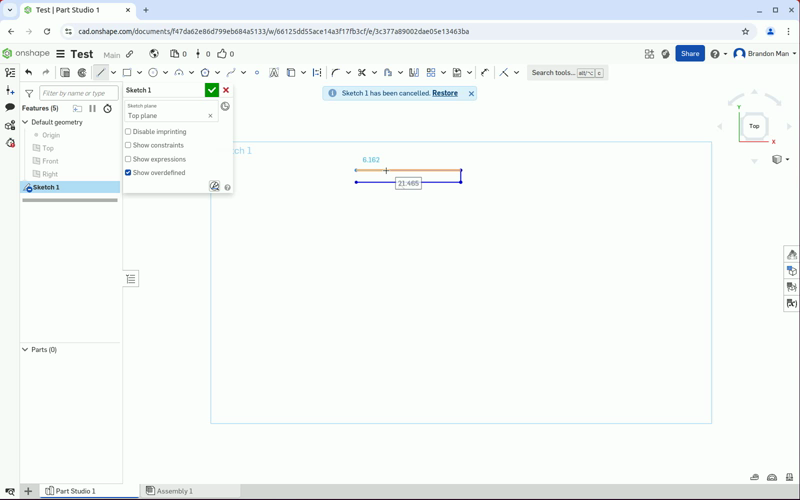
mouse_move(356, 182)
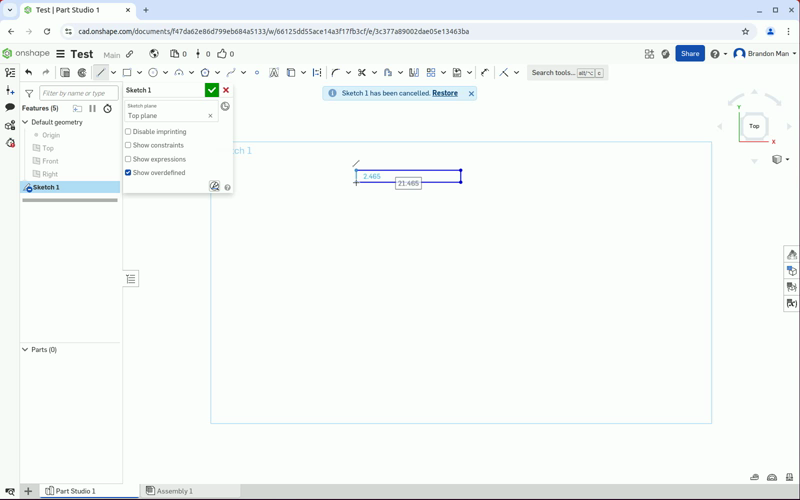
key_up(shift)
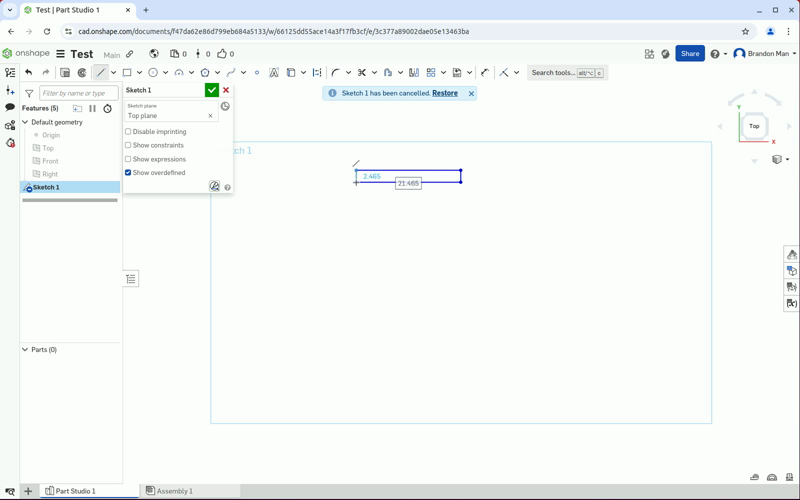
click(356, 182)
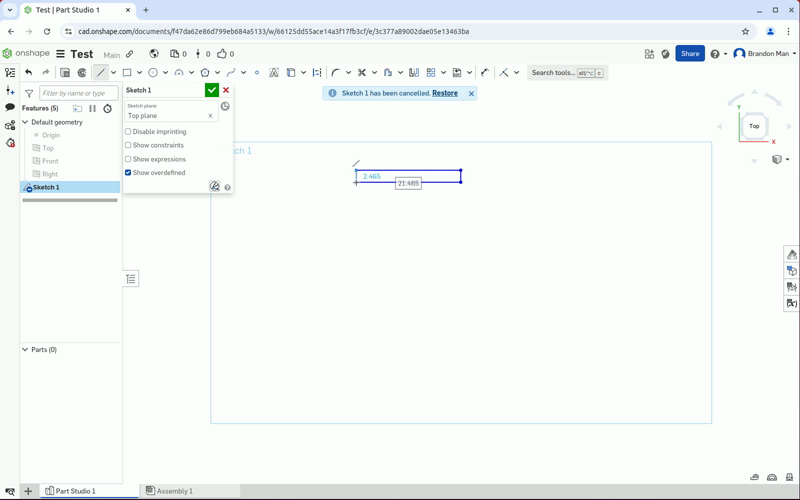
key(esc)
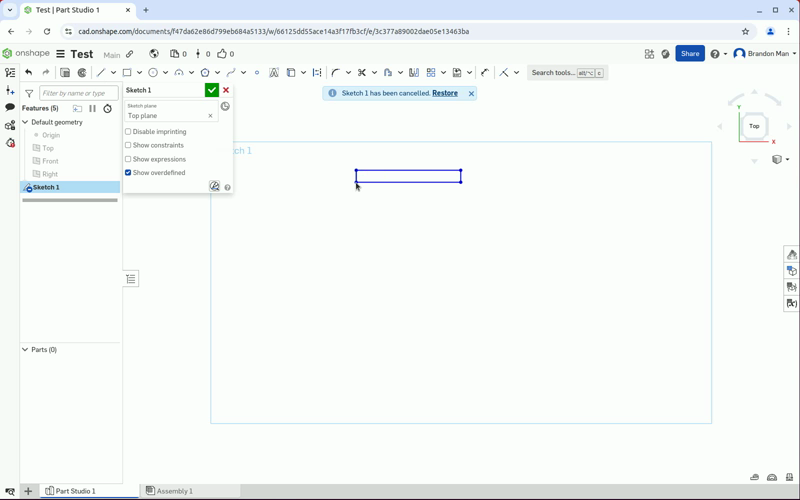
mouse_move(432, 177)
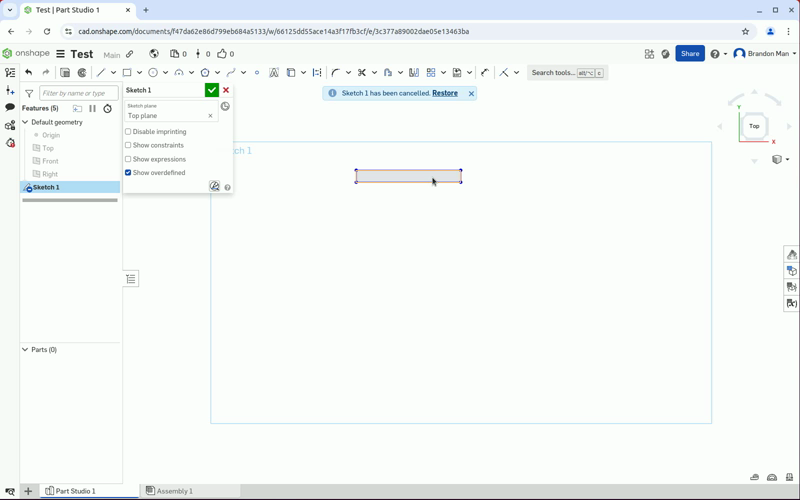
scroll(6)
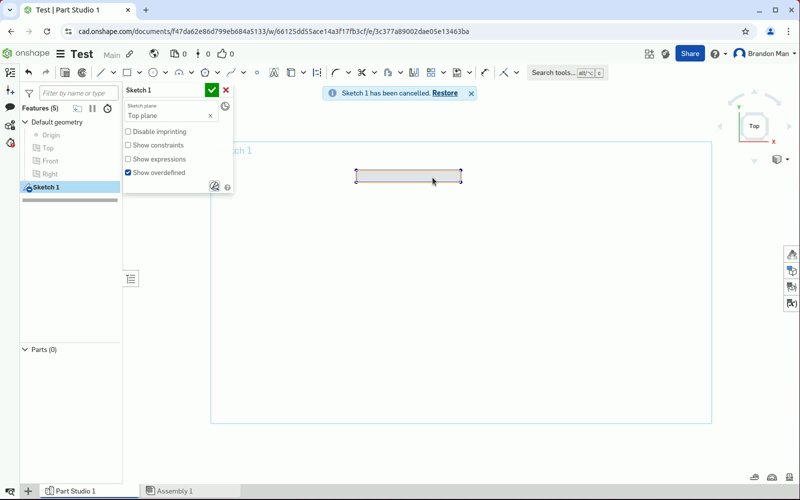
scroll(6)
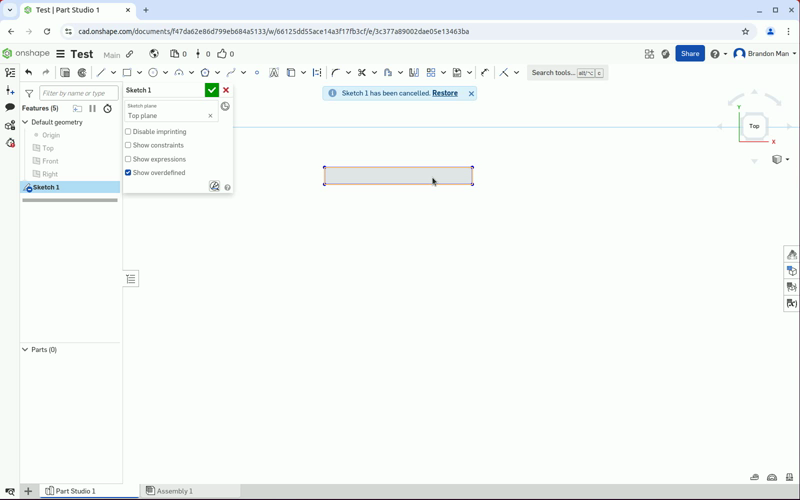
scroll(6)
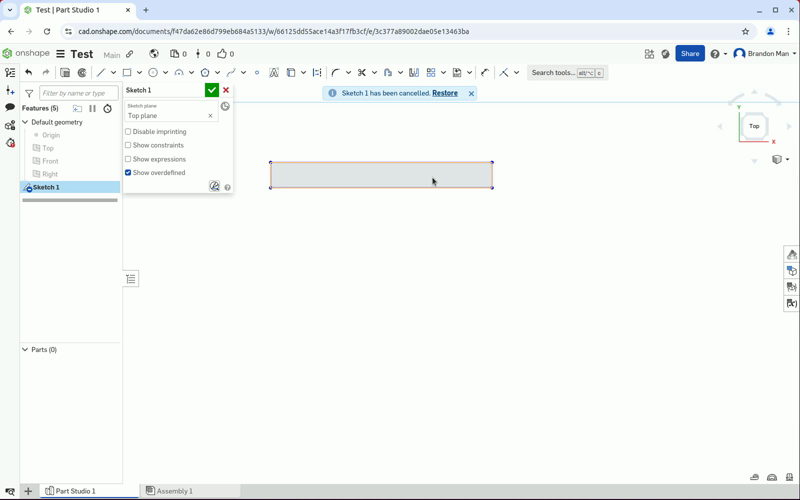
scroll(6)
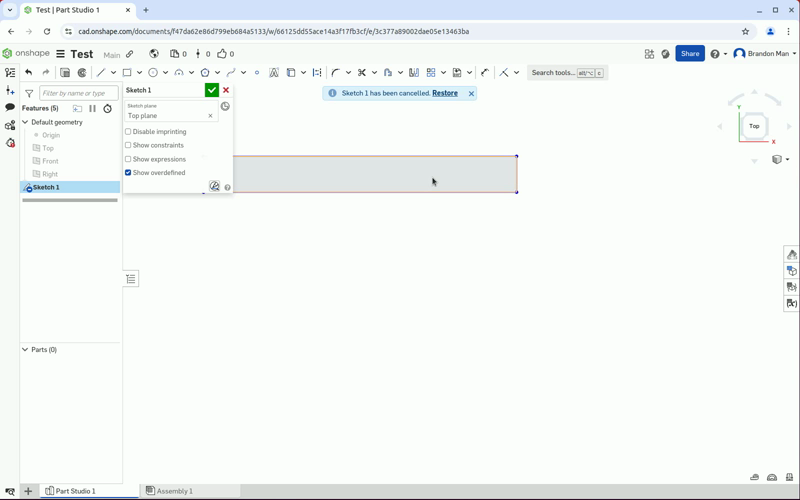
scroll(6)
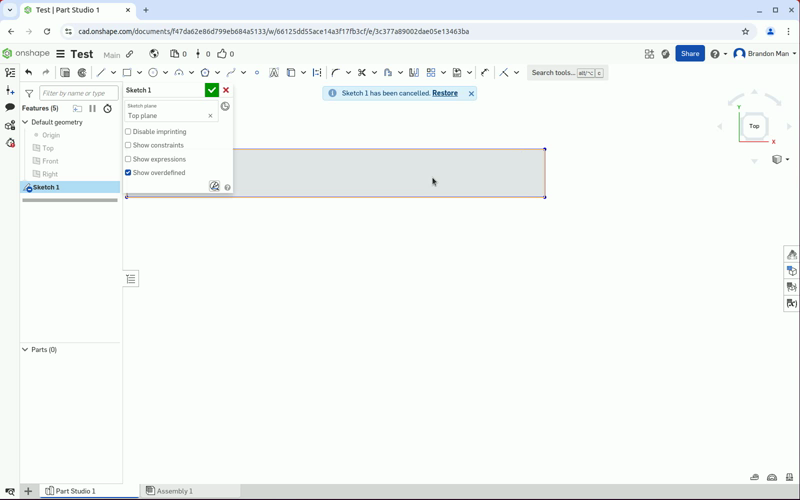
scroll(6)
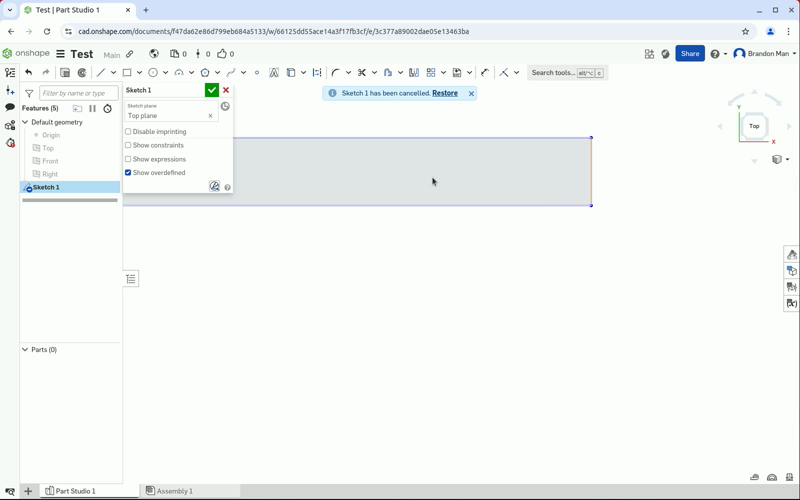
scroll(6)
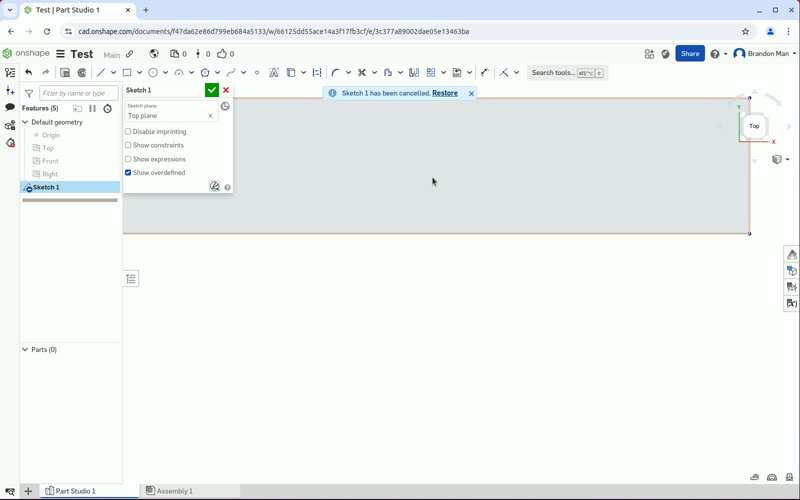
click(432, 177)
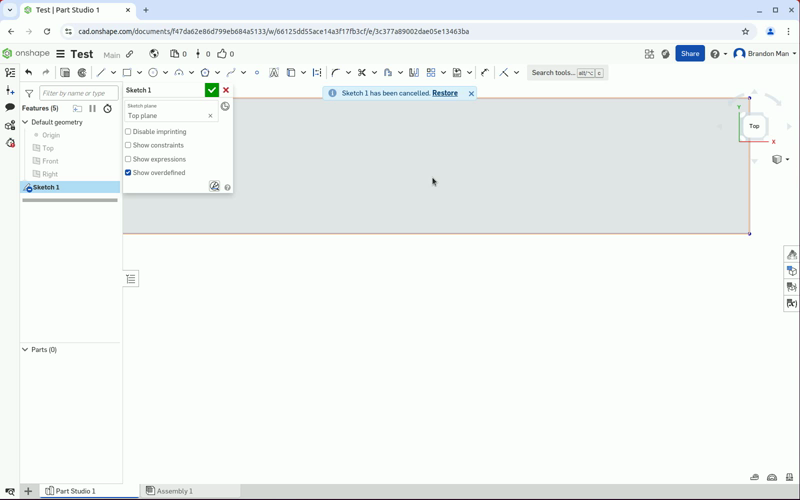
scroll(-6)
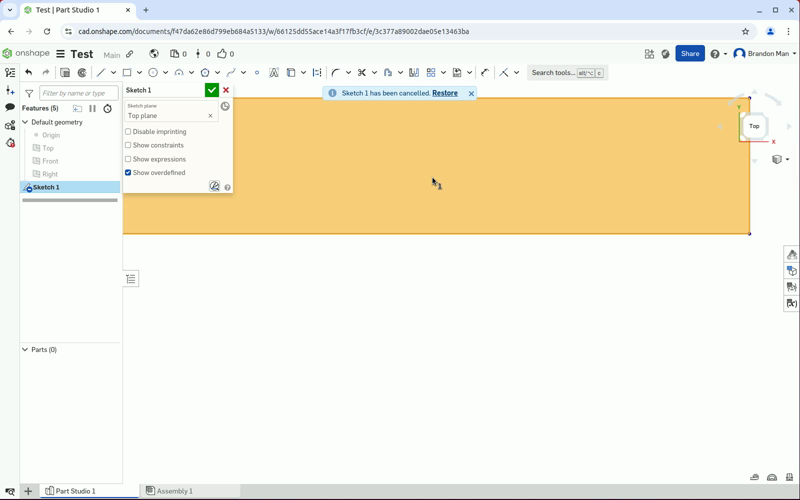
scroll(-6)
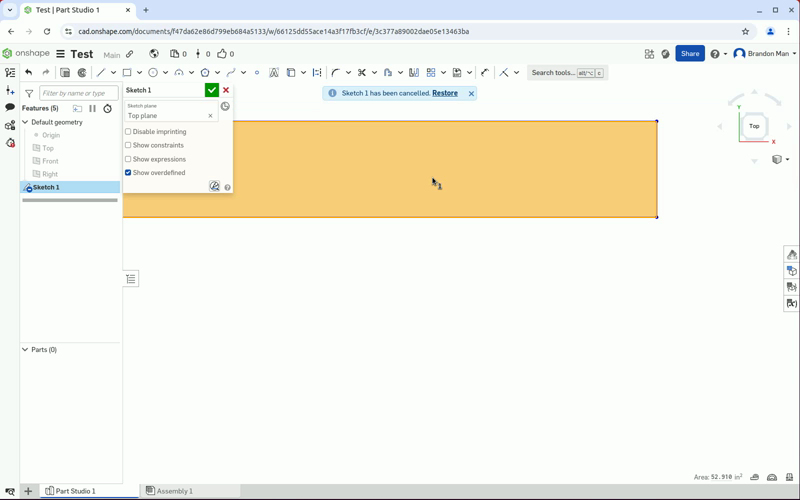
scroll(-6)
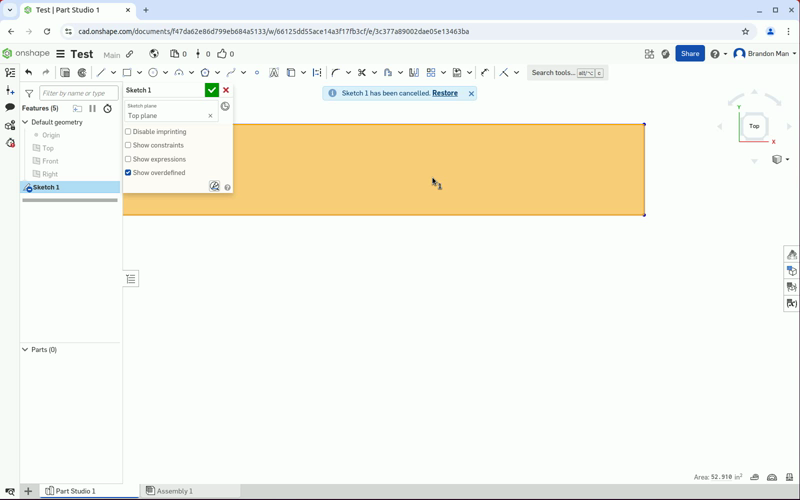
scroll(-6)
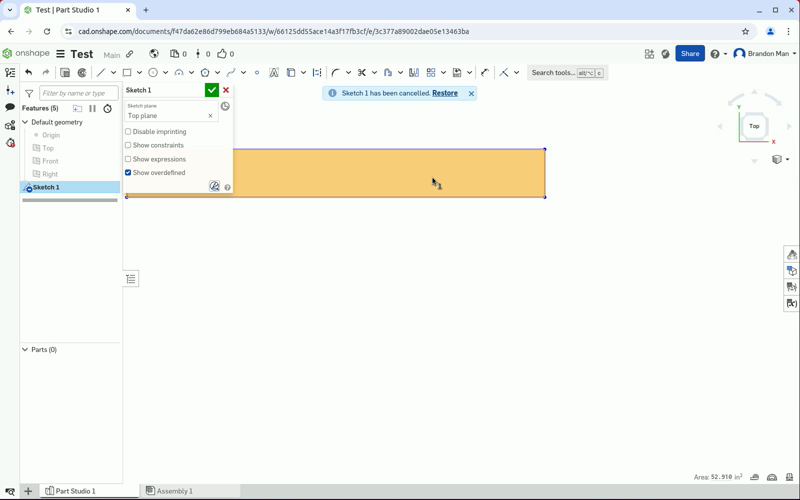
scroll(-6)
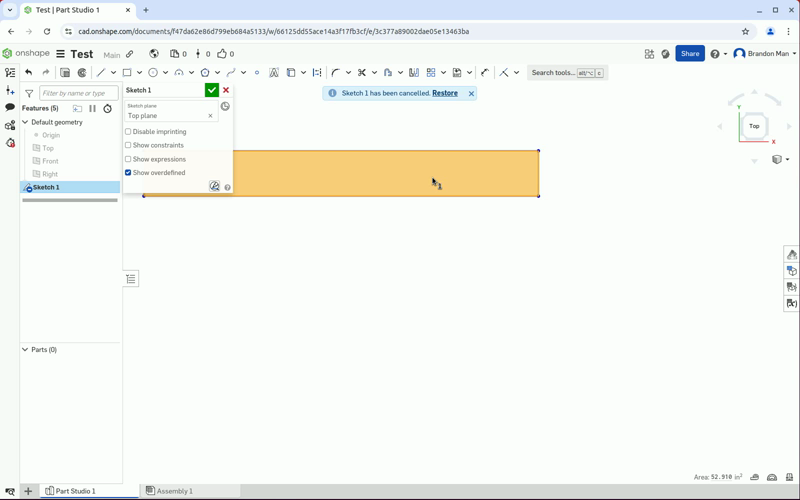
scroll(-6)
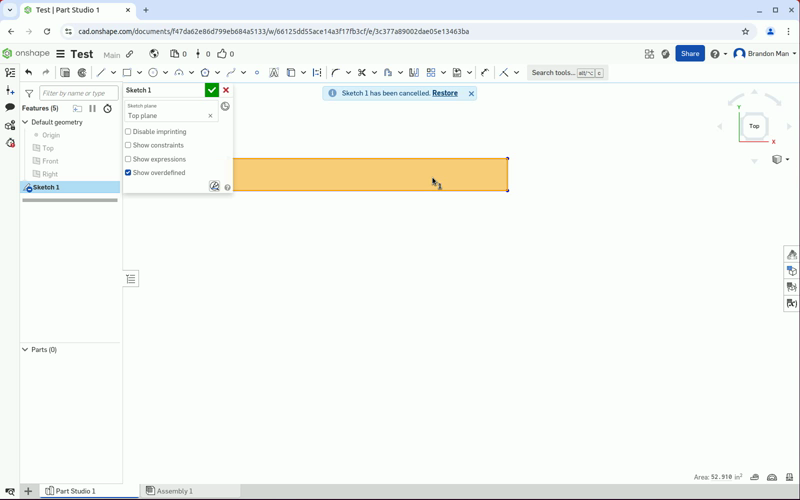
scroll(-6)
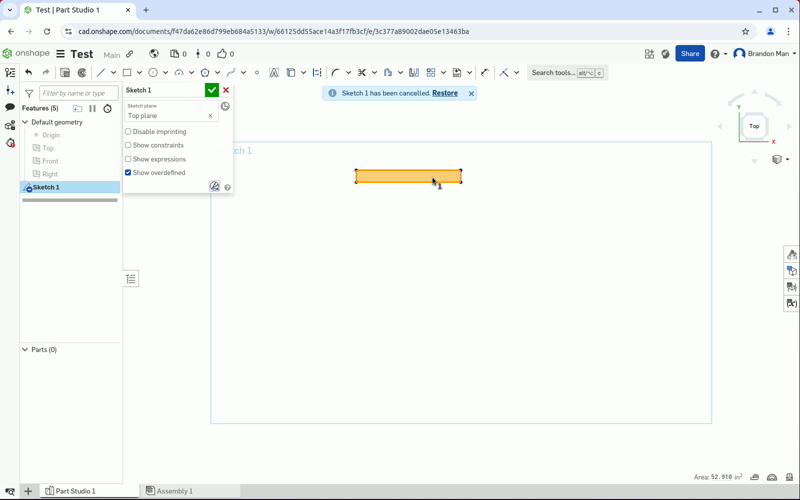
mouse_move(73, 352)
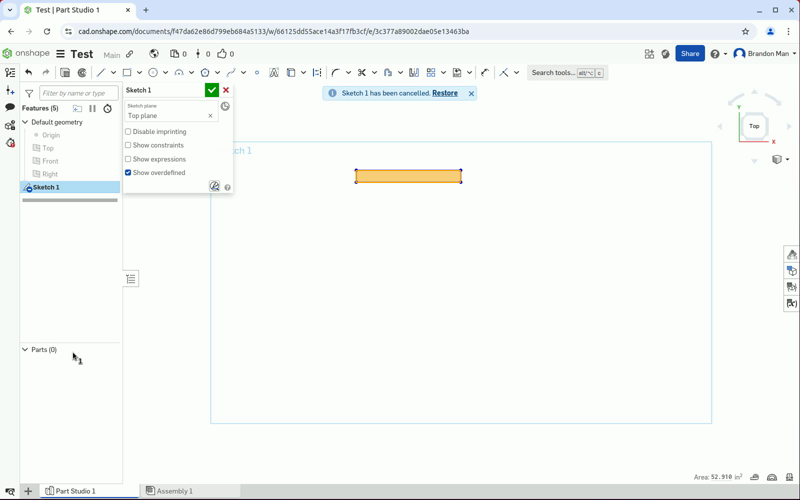
key(shift+y)
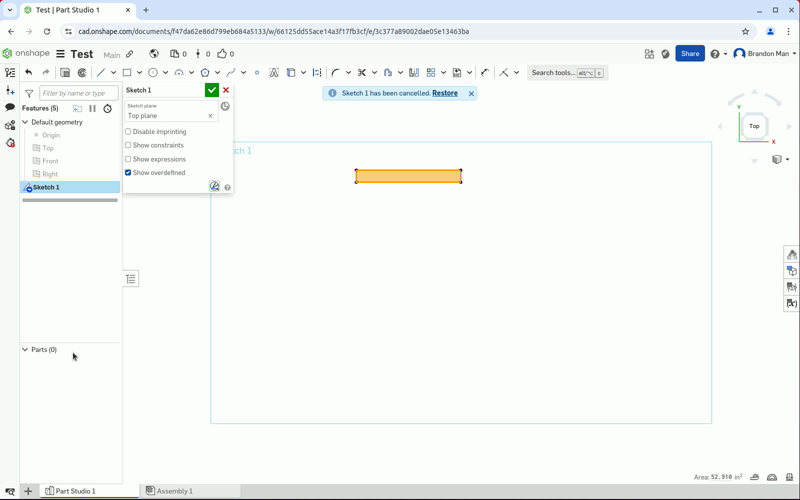
key(shift+e)
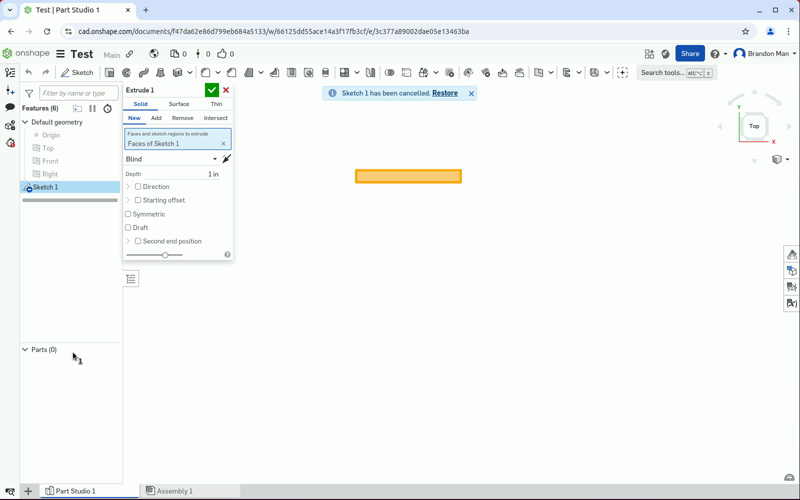
mouse_move(143, 106)
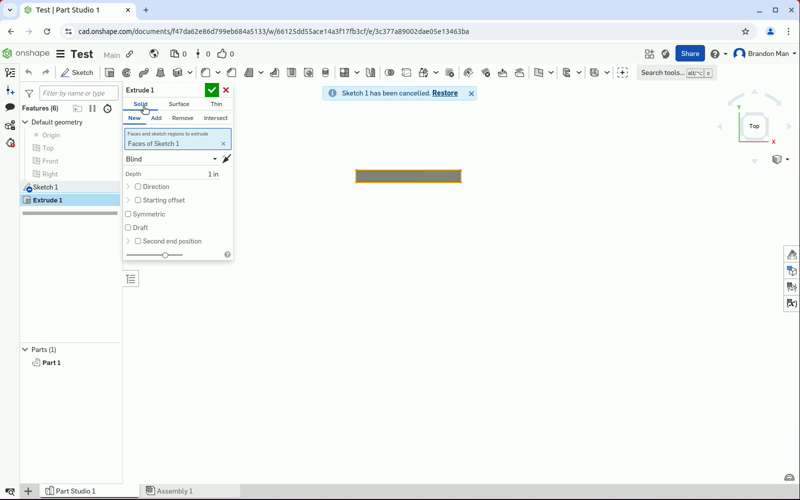
click(143, 106)
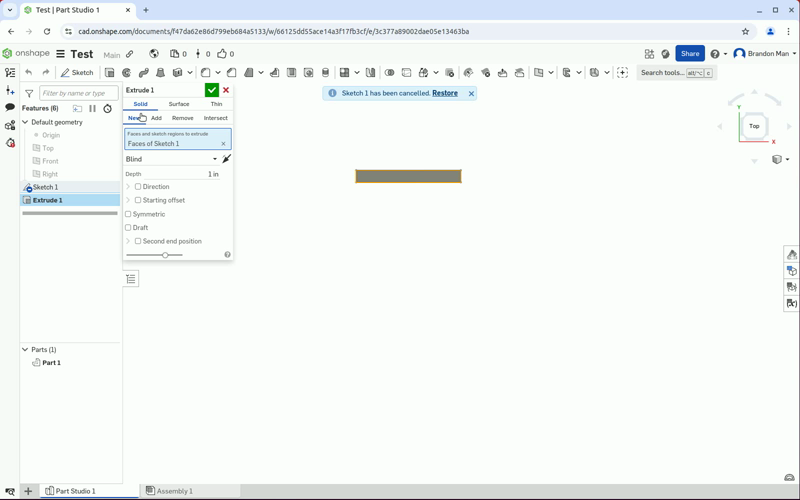
mouse_move(137, 120)
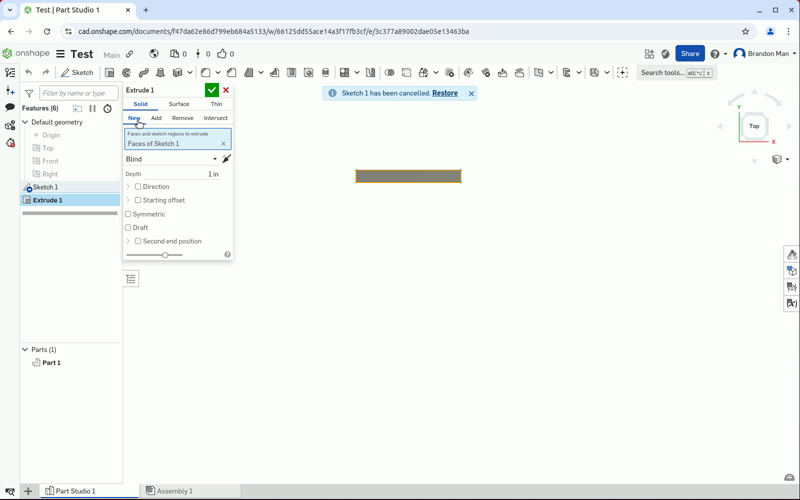
click(137, 120)
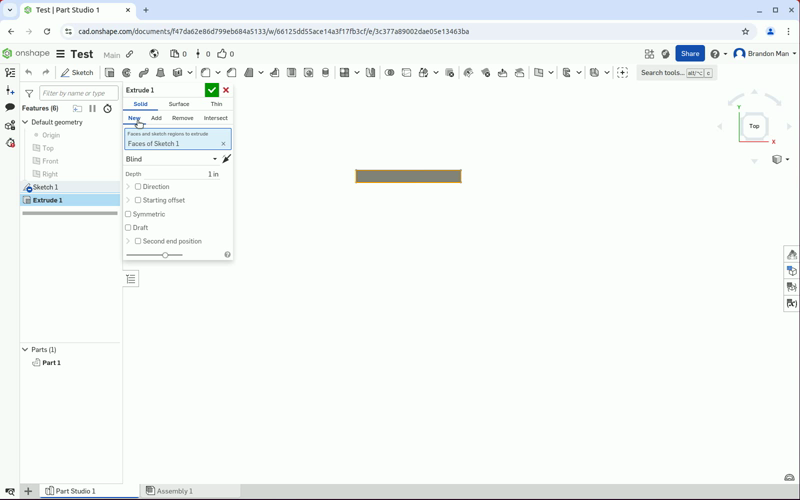
key(tab, 4)
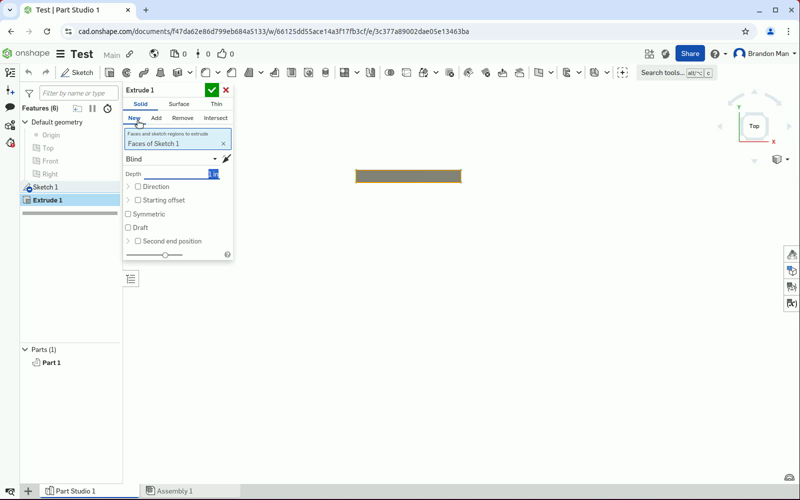
text(21.423)
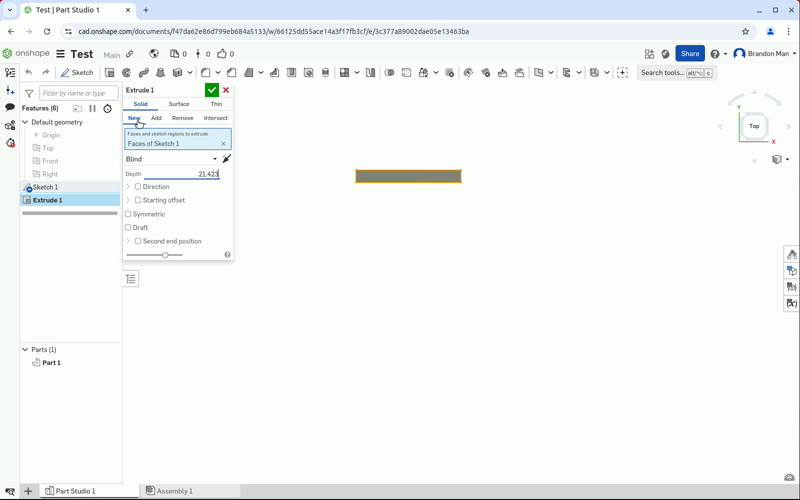
key(enter)
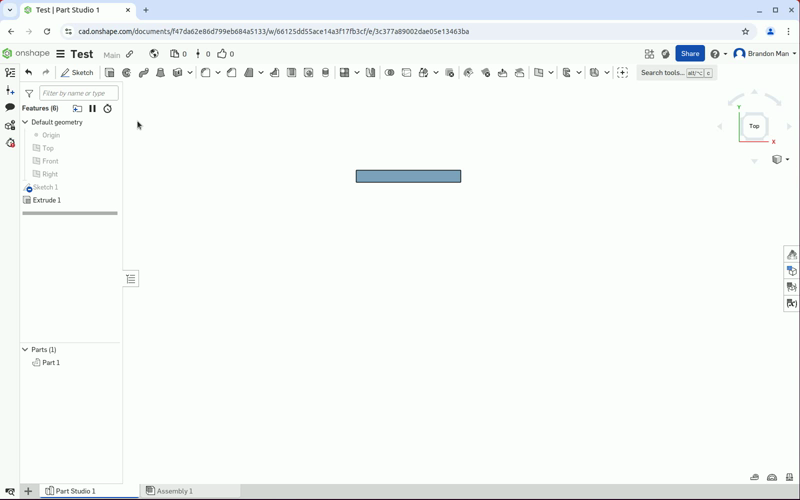
key(shift+h)
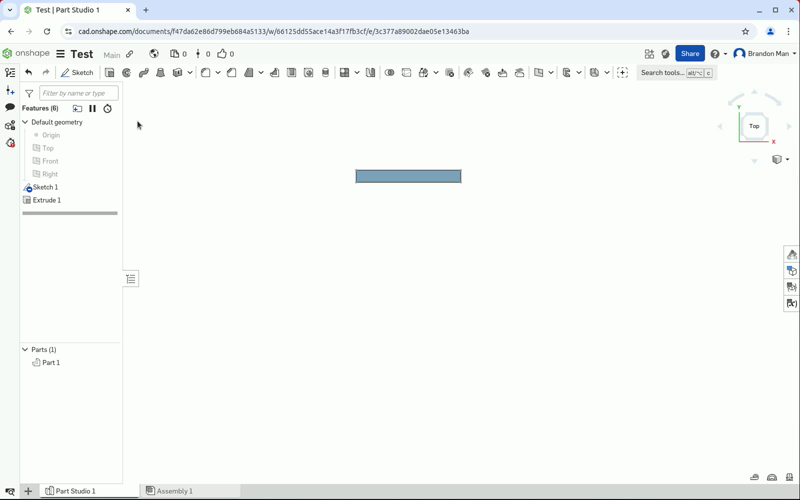
key(shift+h)
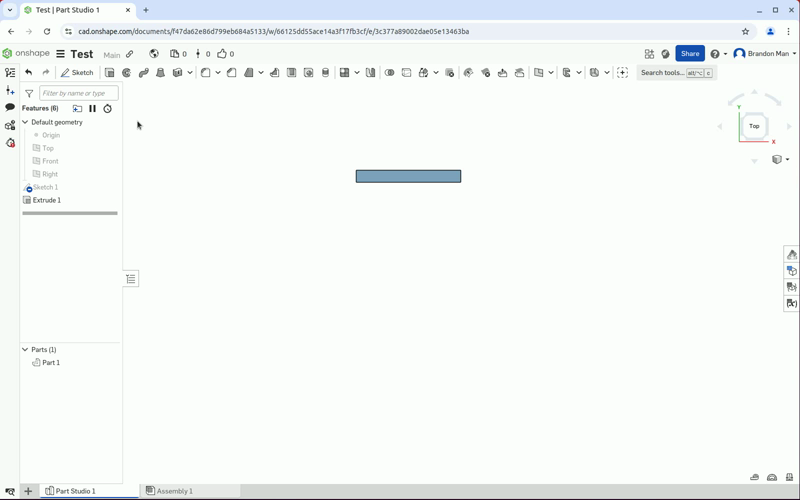
mouse_move(73, 189)
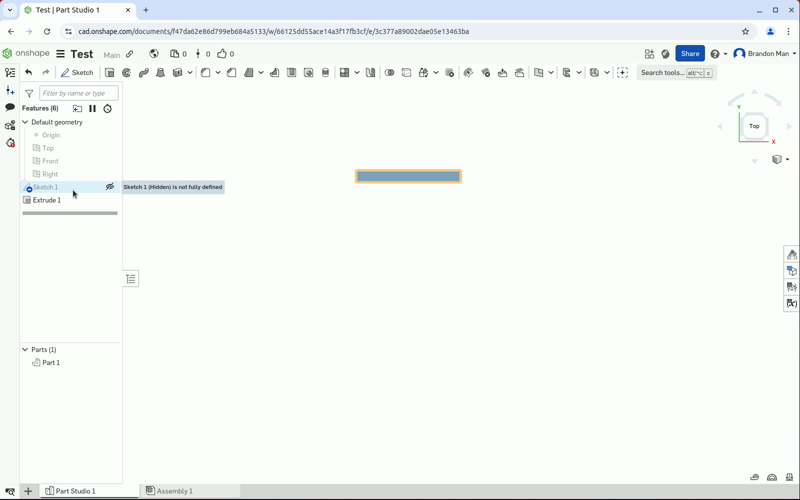
click(73, 189)
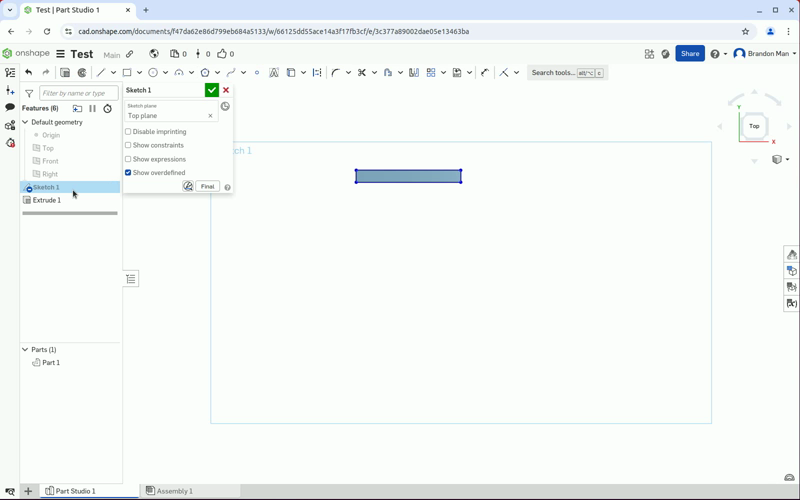
mouse_move(229, 92)
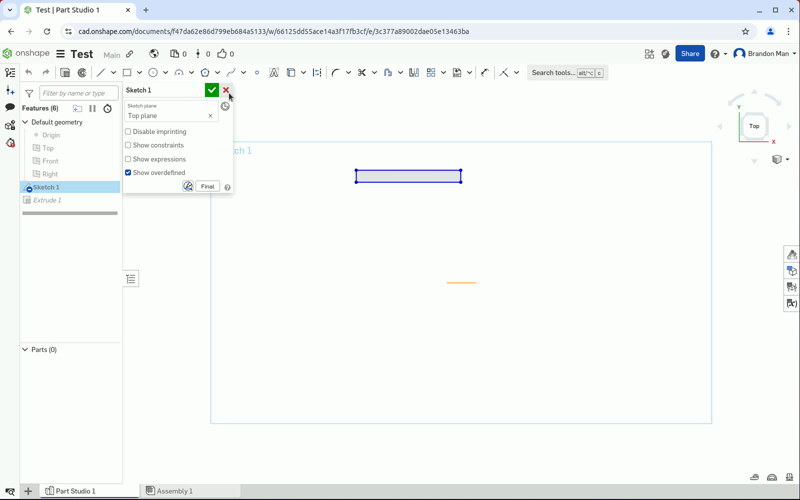
click(229, 92)
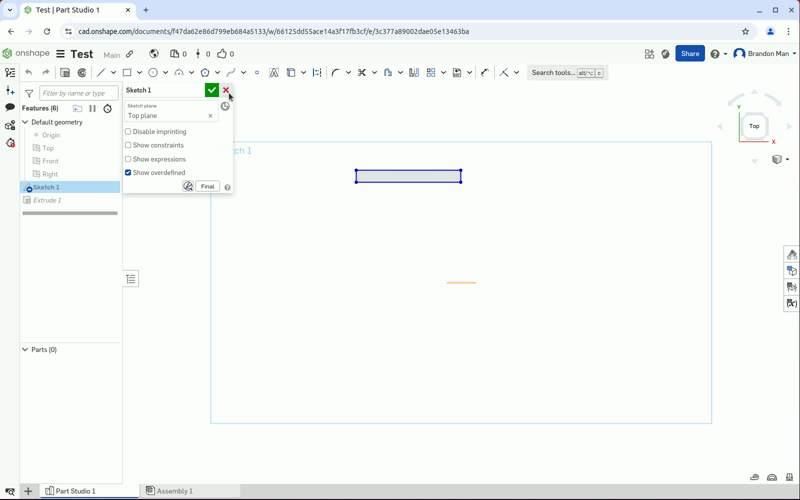
key(shift+s)
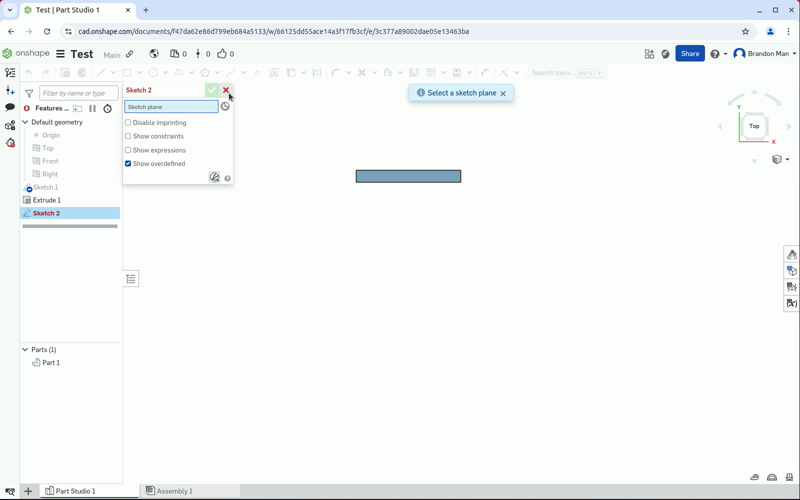
mouse_move(73, 150)
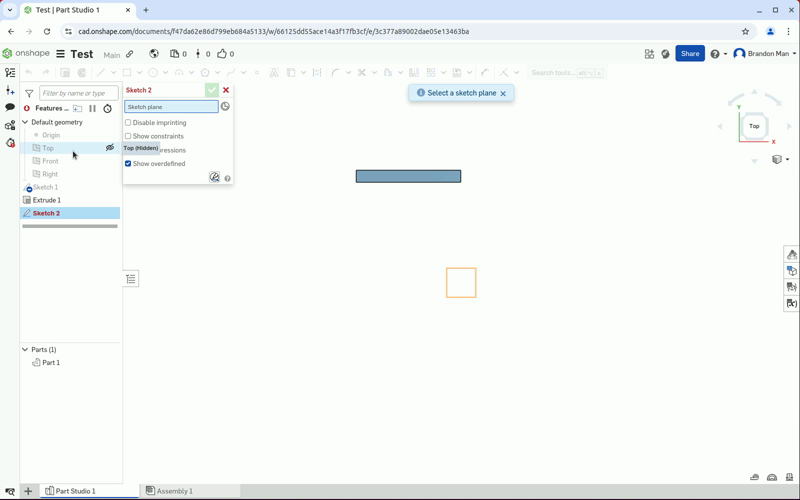
click(73, 150)
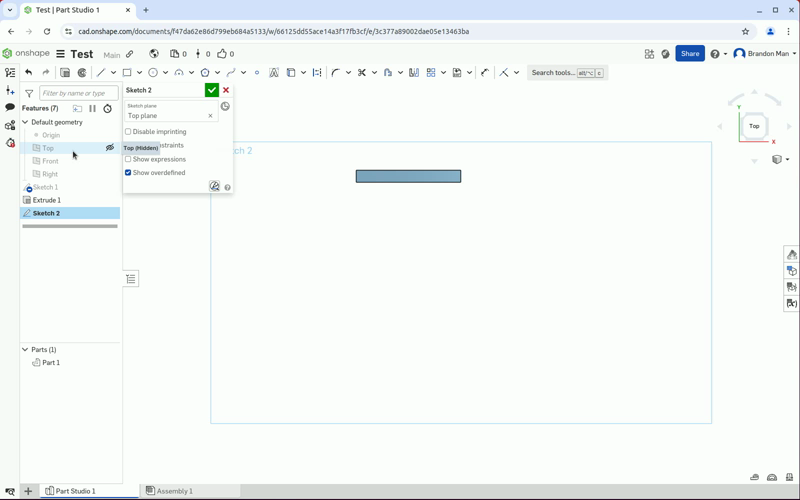
mouse_move(73, 352)
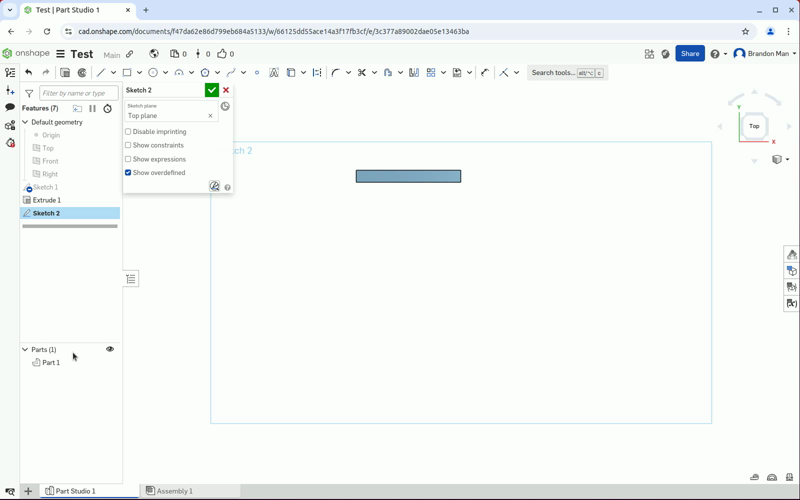
key(y)
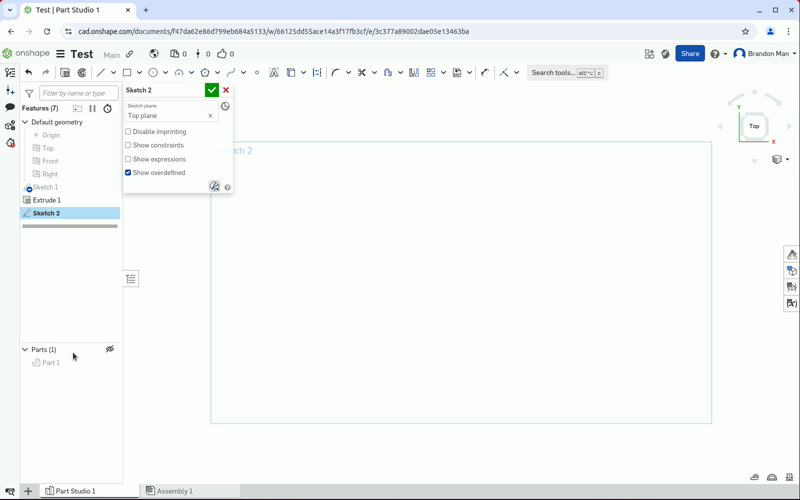
key(l)
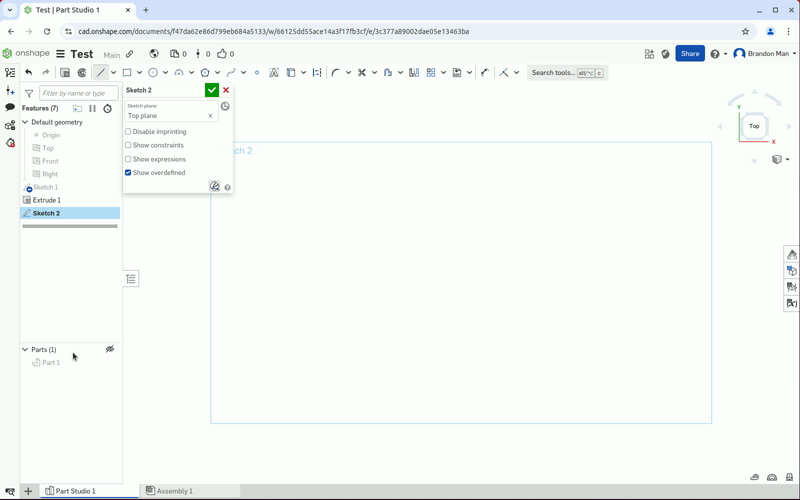
key_down(shift)
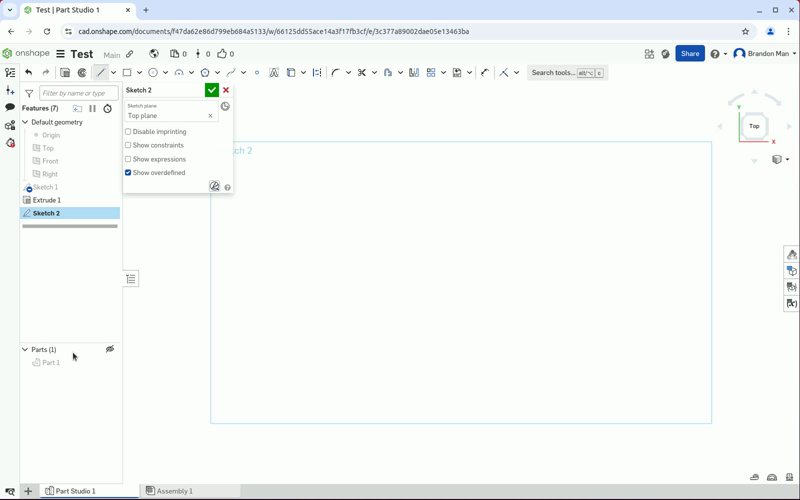
mouse_move(356, 282)
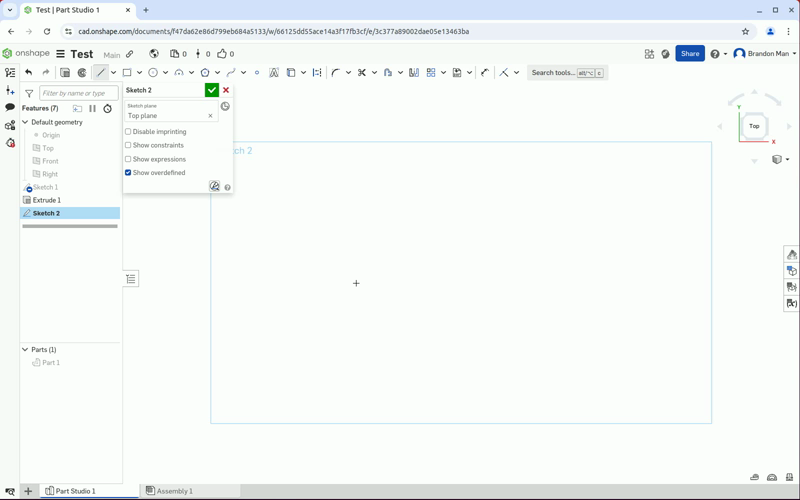
click(356, 282)
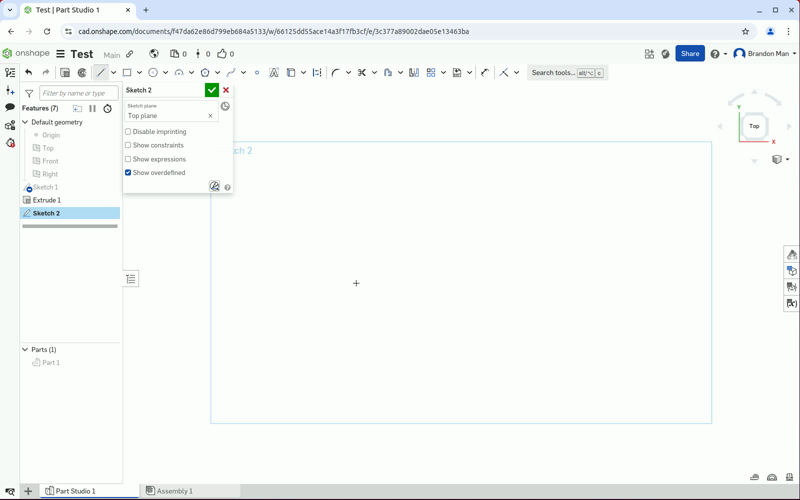
key_up(shift)
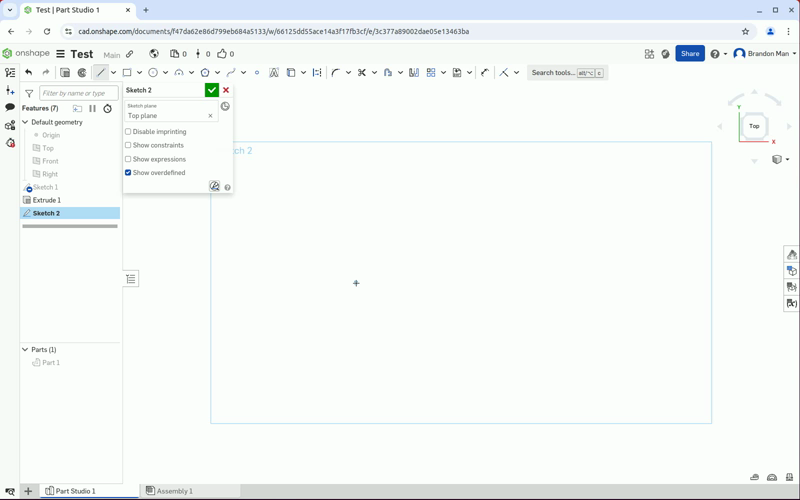
key_down(shift)
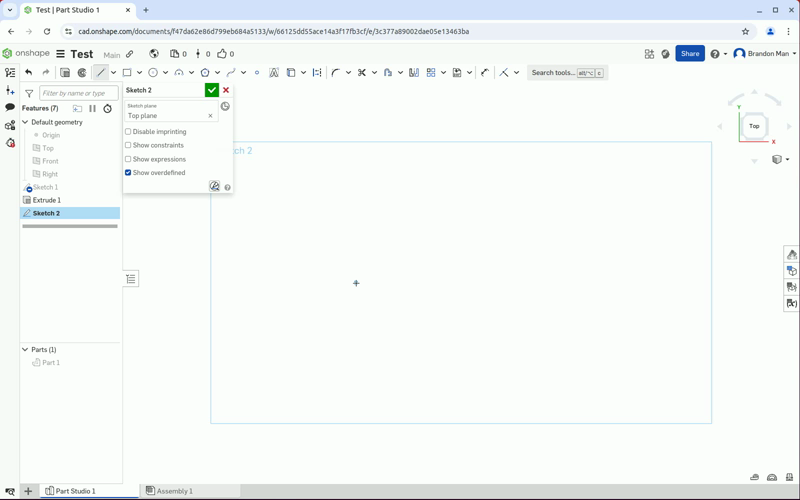
mouse_move(460, 282)
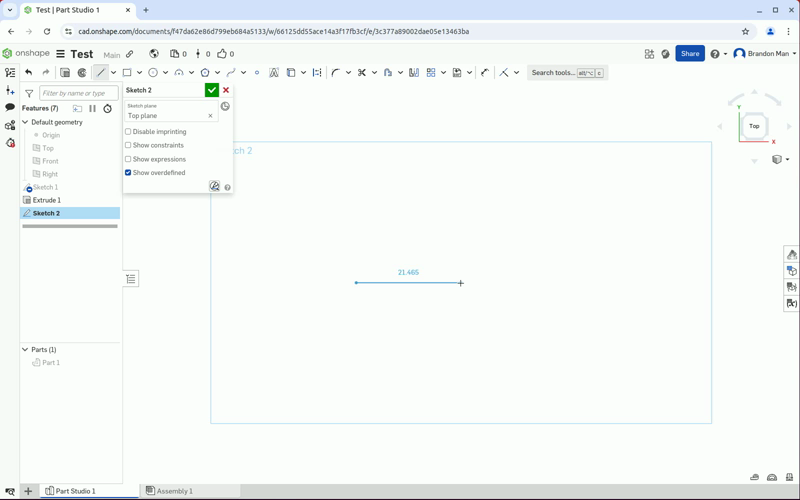
click(460, 282)
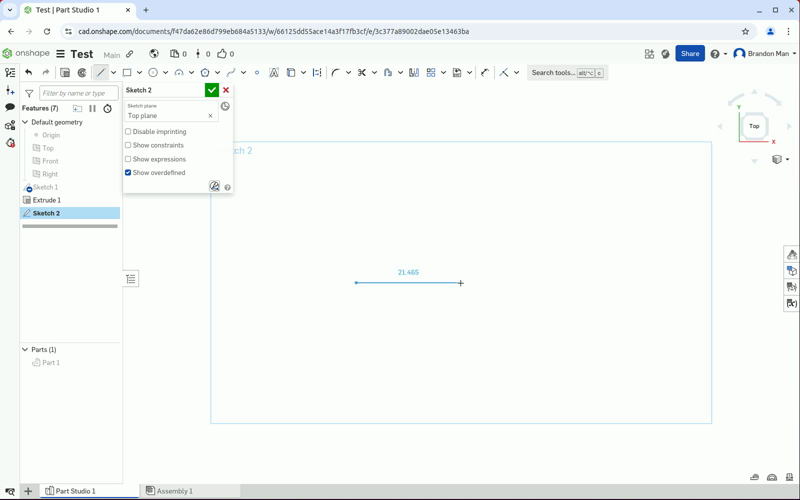
key_up(shift)
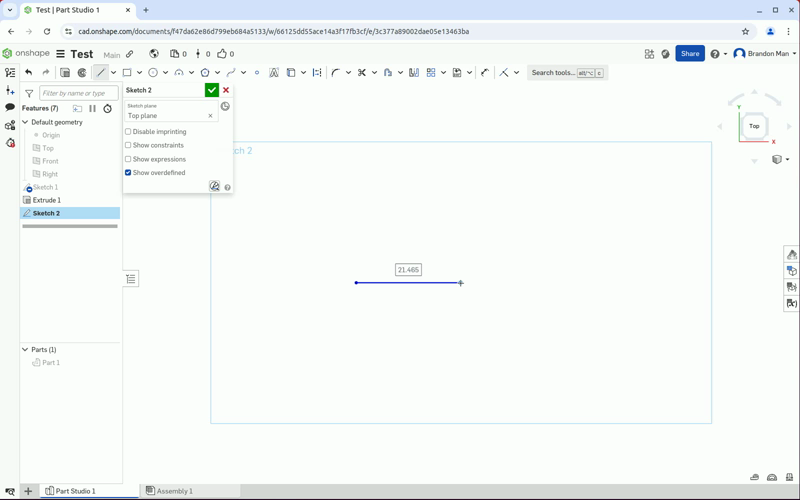
key_down(shift)
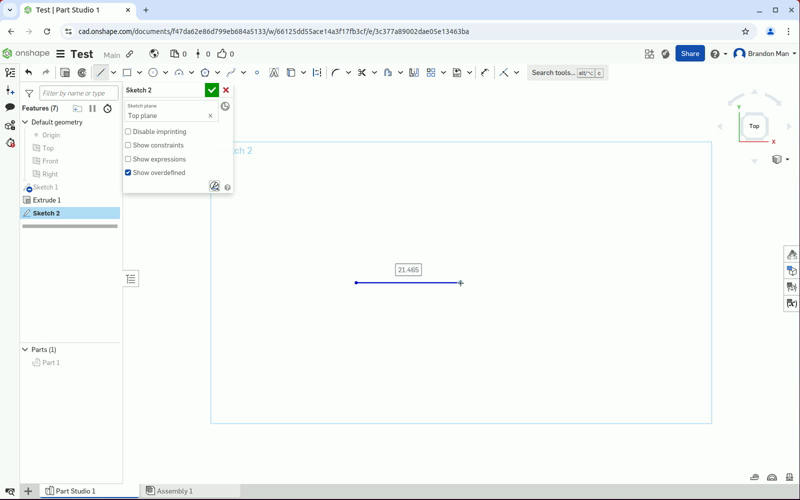
mouse_move(460, 181)
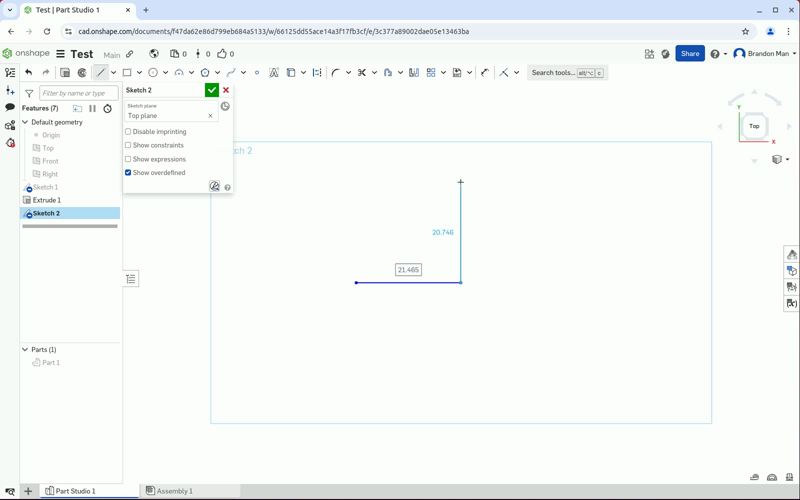
click(460, 181)
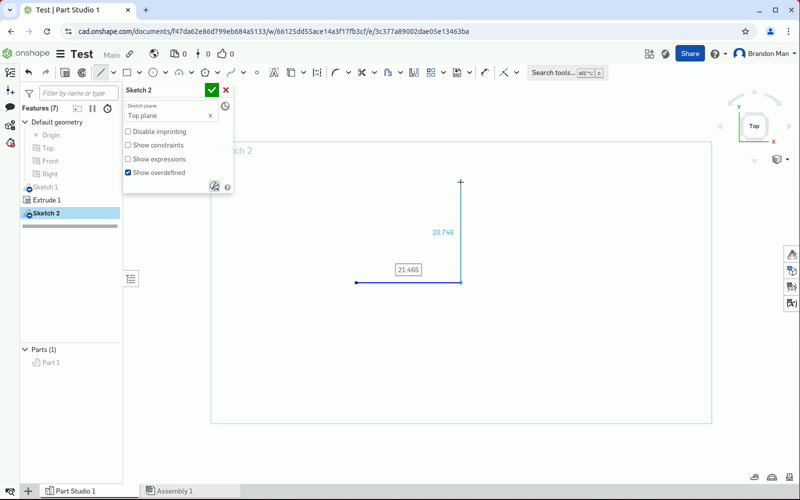
key_up(shift)
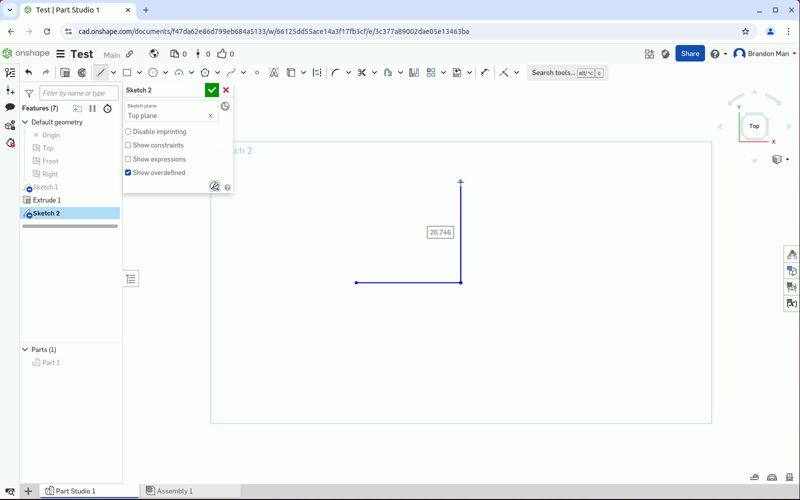
key_down(shift)
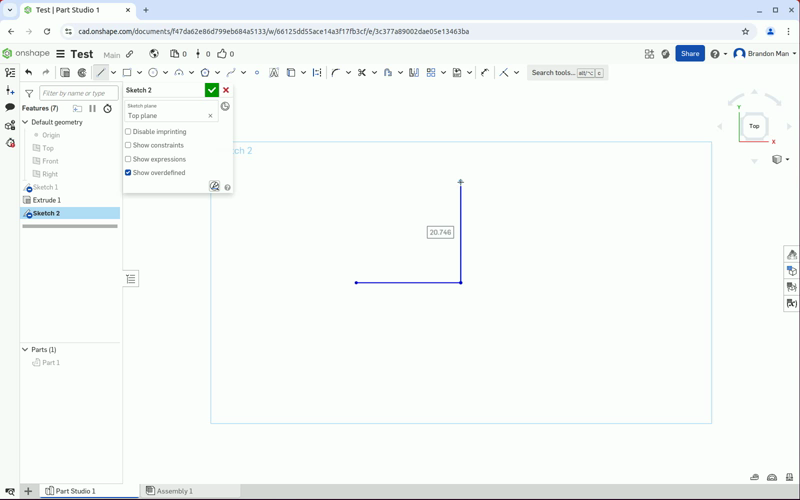
mouse_move(356, 181)
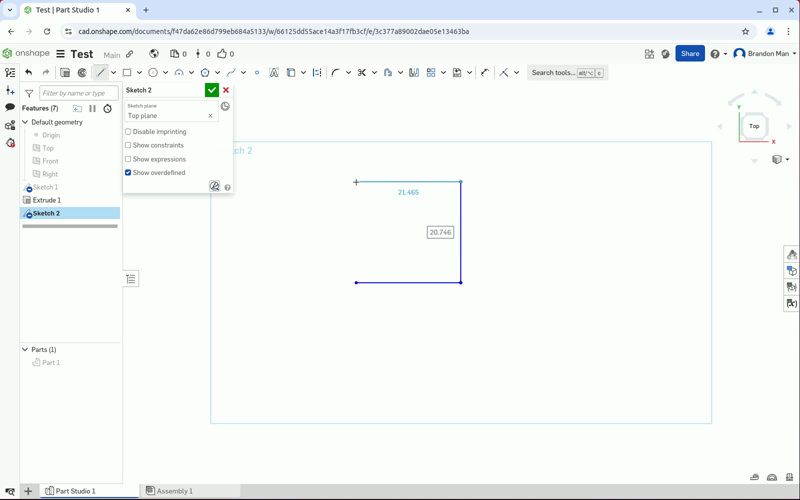
click(356, 181)
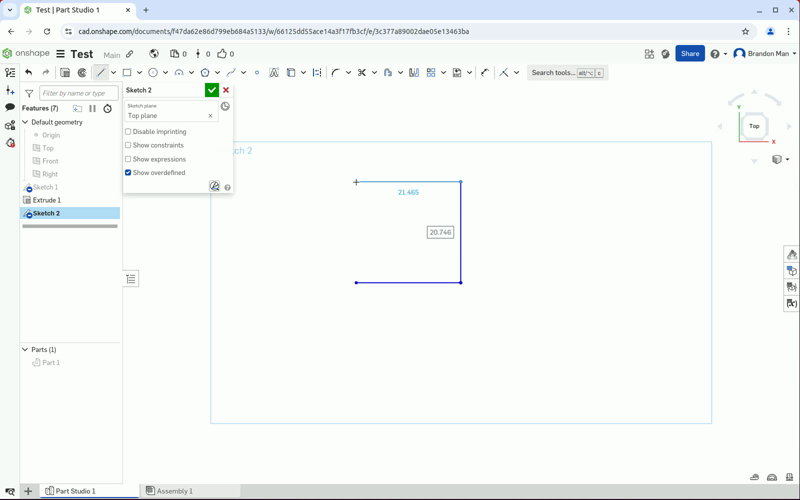
key_up(shift)
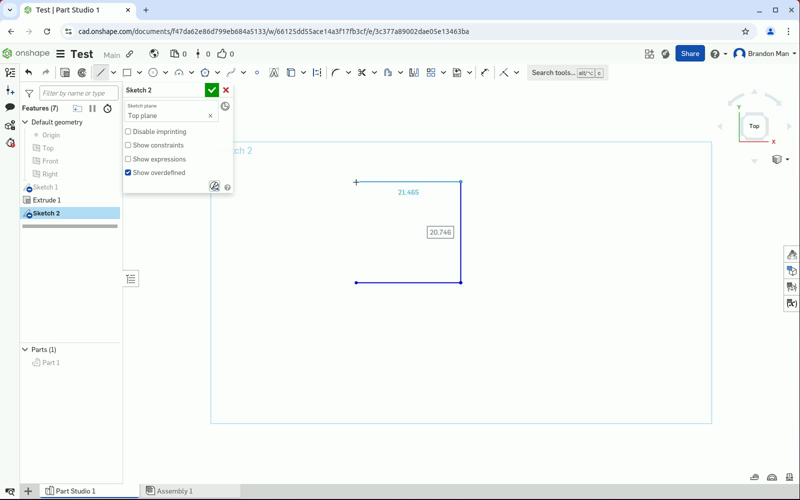
key_down(shift)
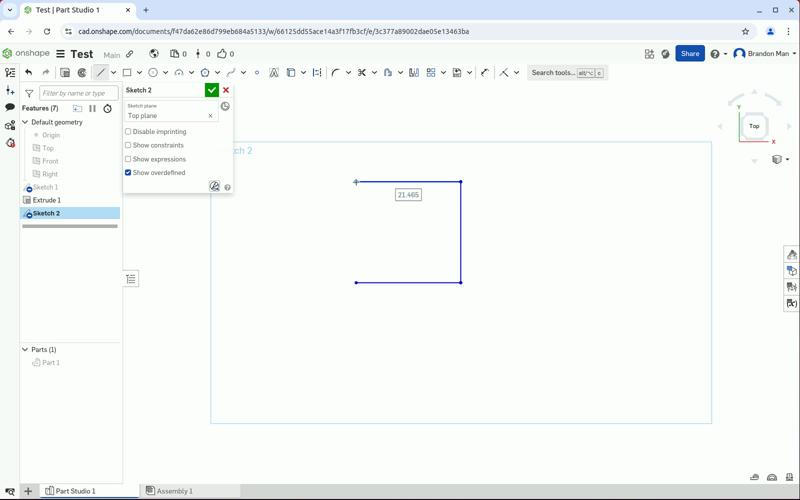
mouse_move(356, 282)
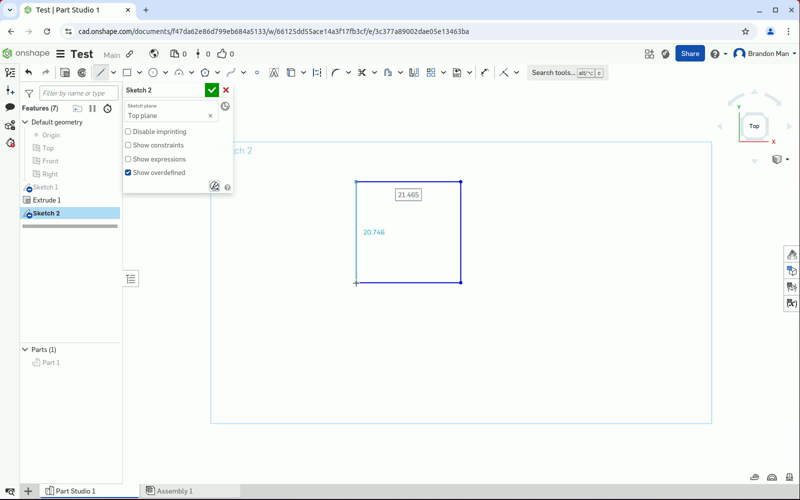
key_up(shift)
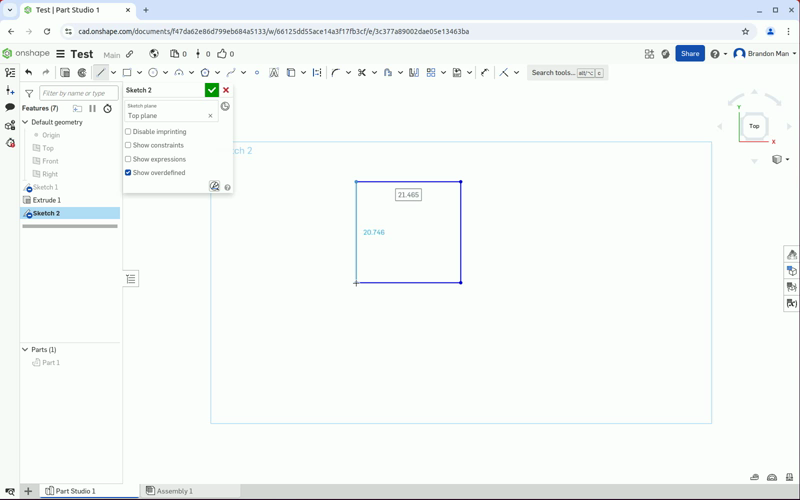
click(356, 282)
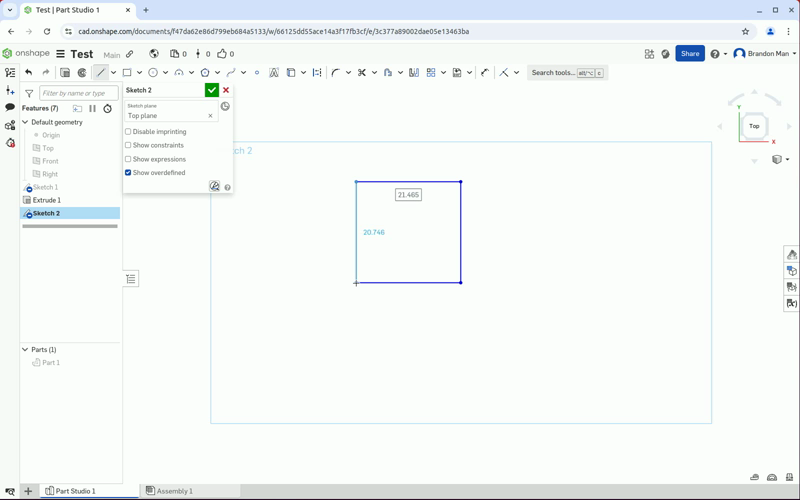
key(esc)
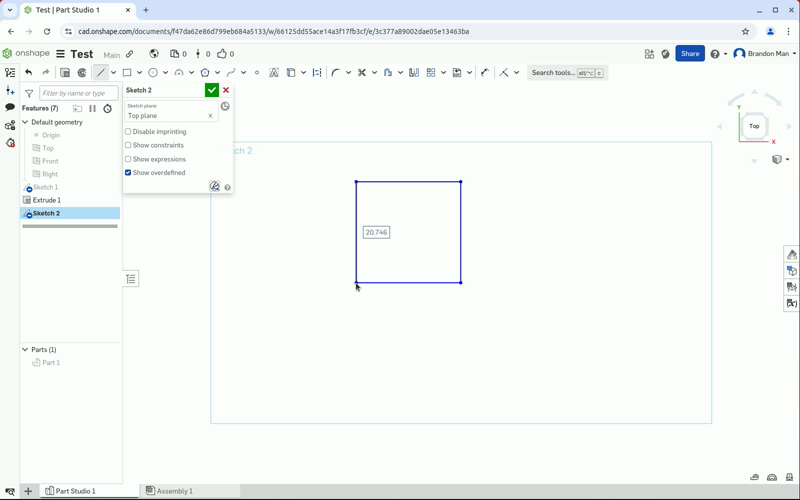
key(l)
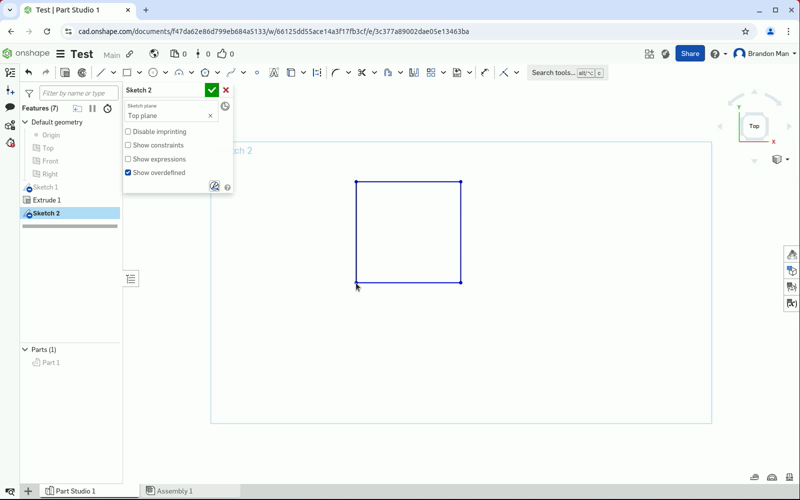
key_down(shift)
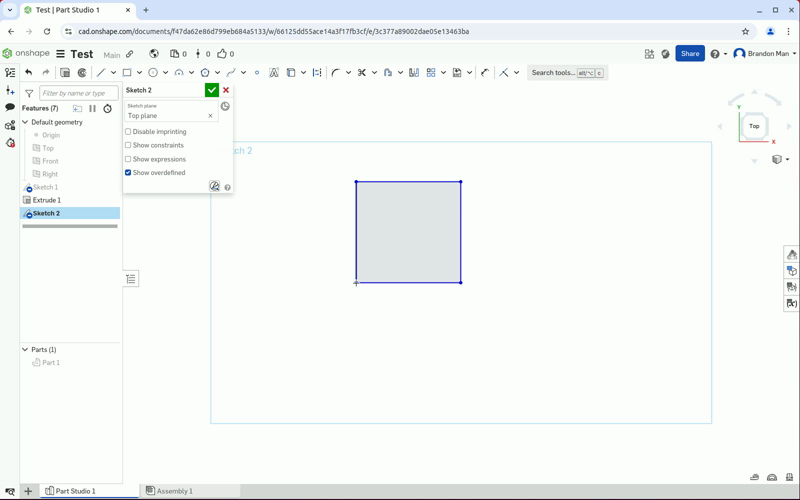
mouse_move(379, 239)
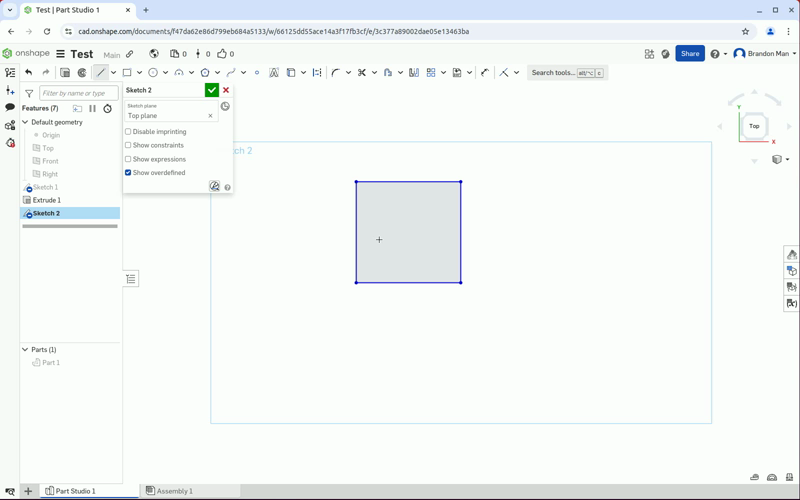
click(379, 239)
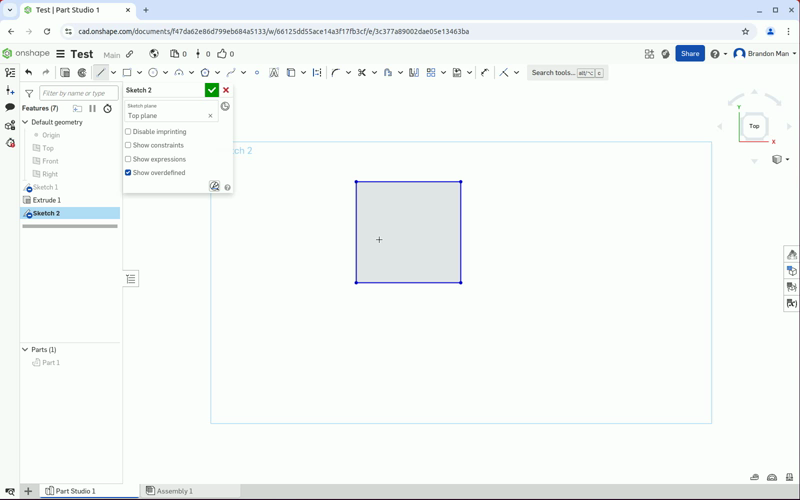
key_up(shift)
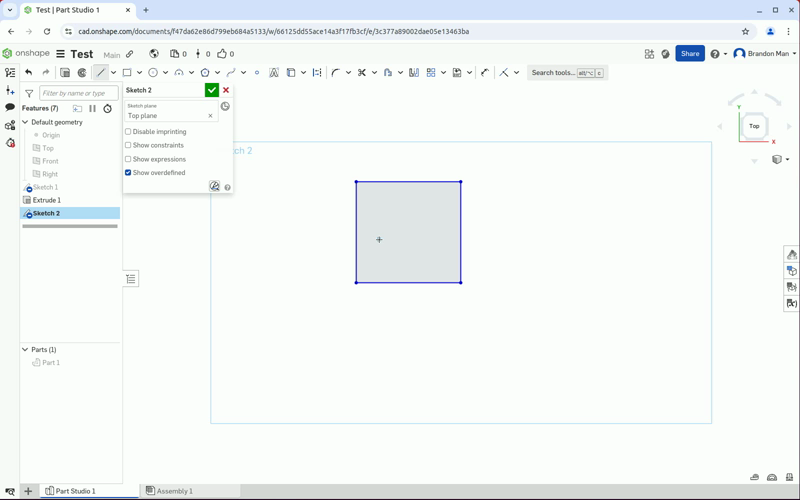
key_down(shift)
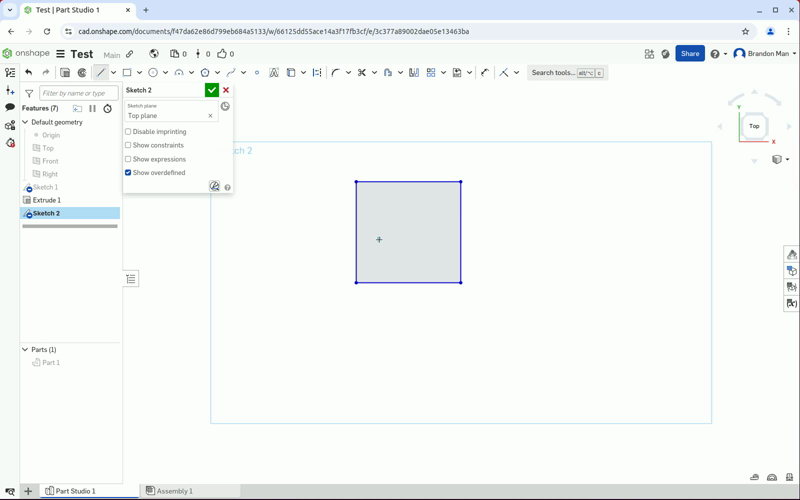
mouse_move(409, 239)
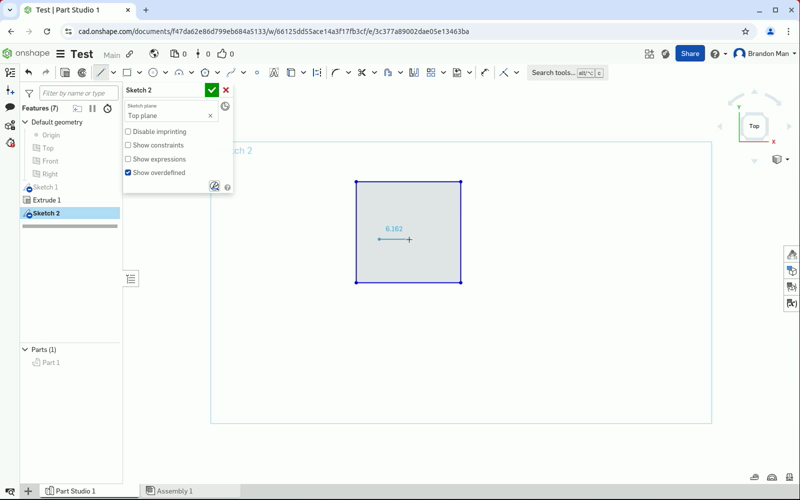
mouse_move(437, 239)
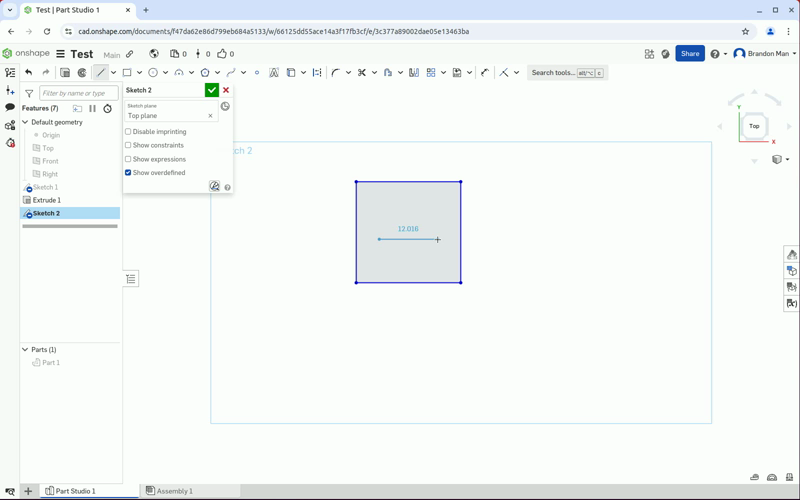
click(437, 239)
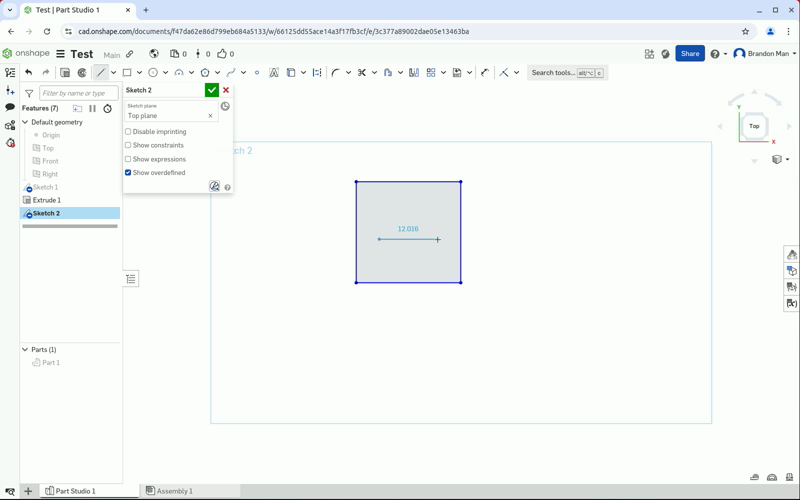
key_up(shift)
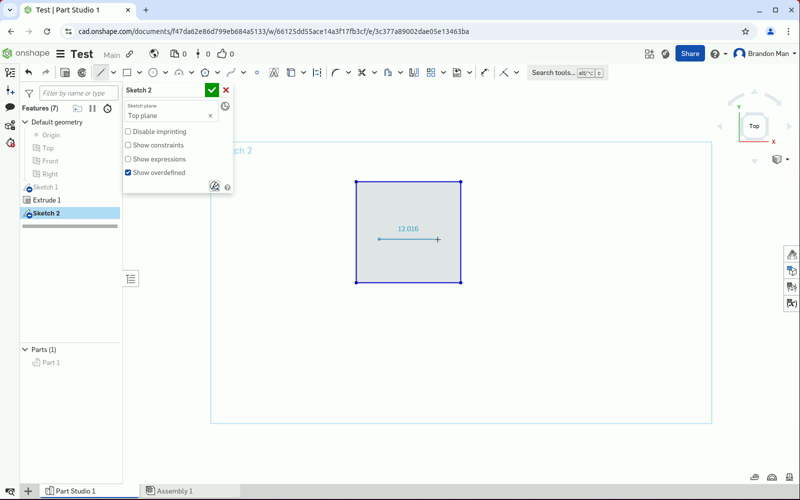
key_down(shift)
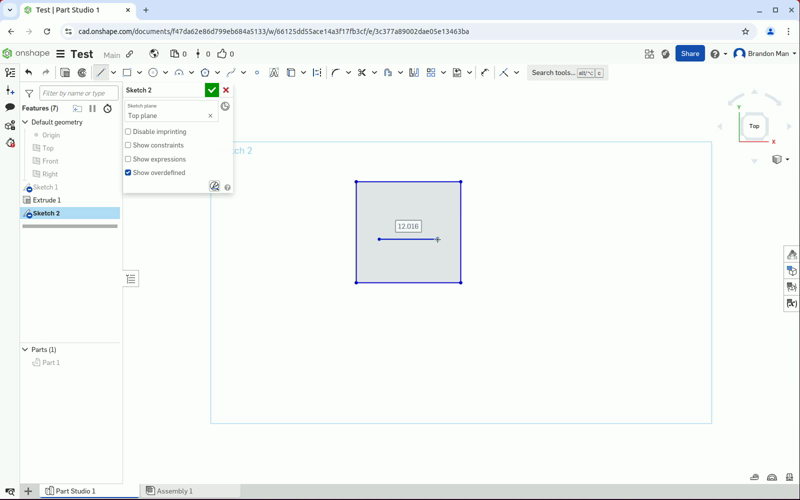
mouse_move(467, 239)
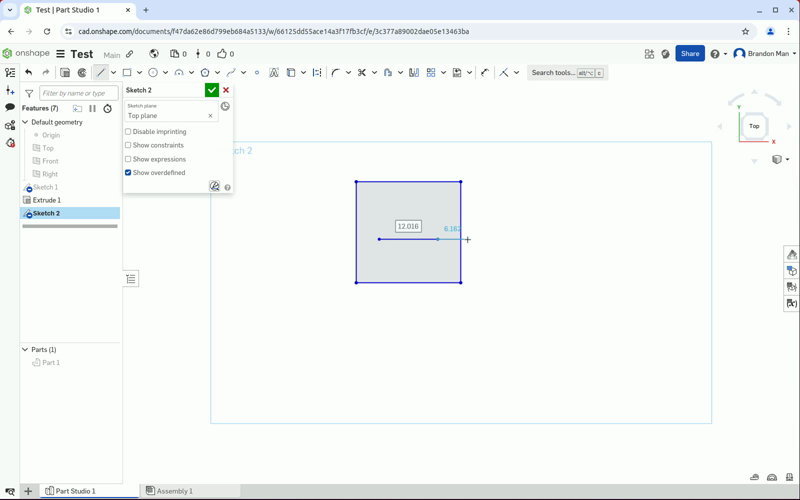
mouse_move(437, 213)
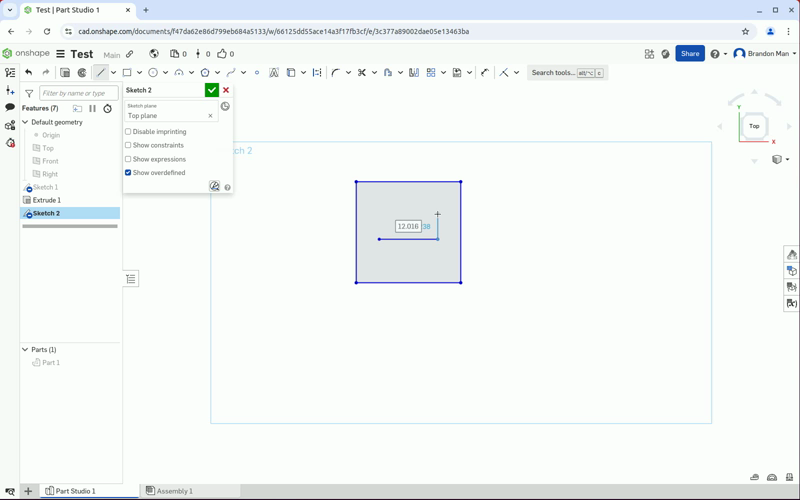
click(437, 213)
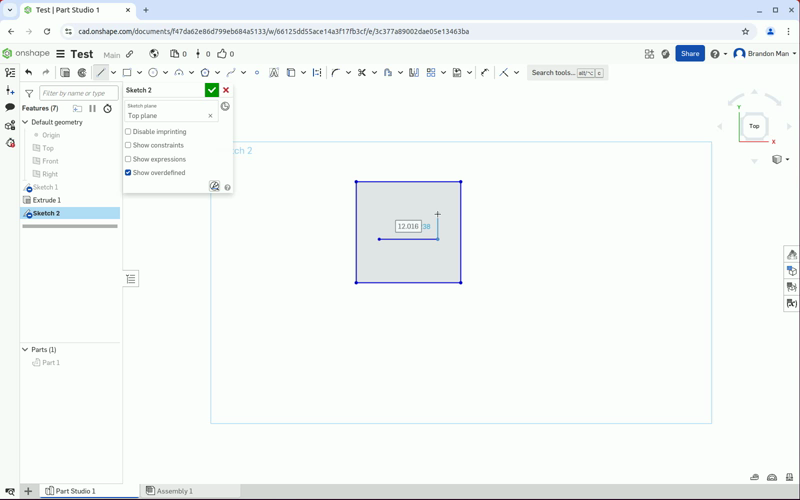
key_up(shift)
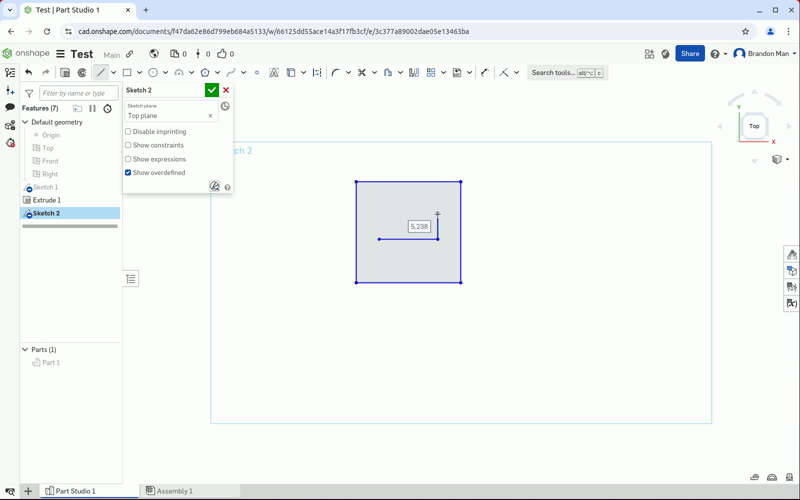
key_down(shift)
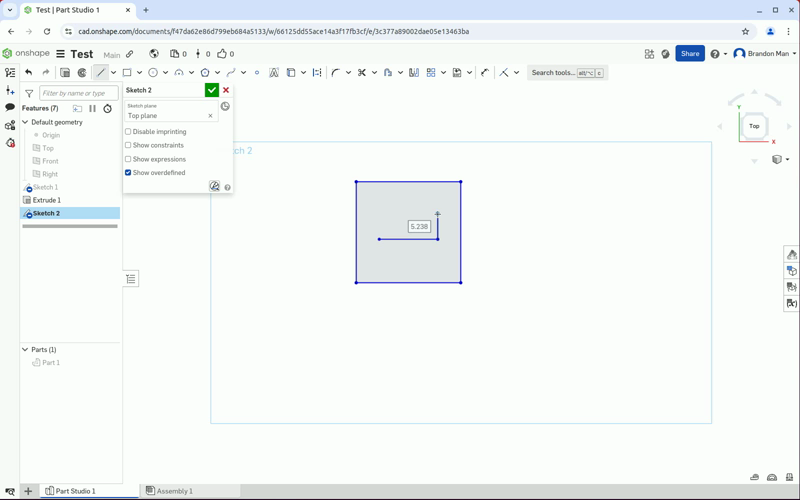
mouse_move(467, 213)
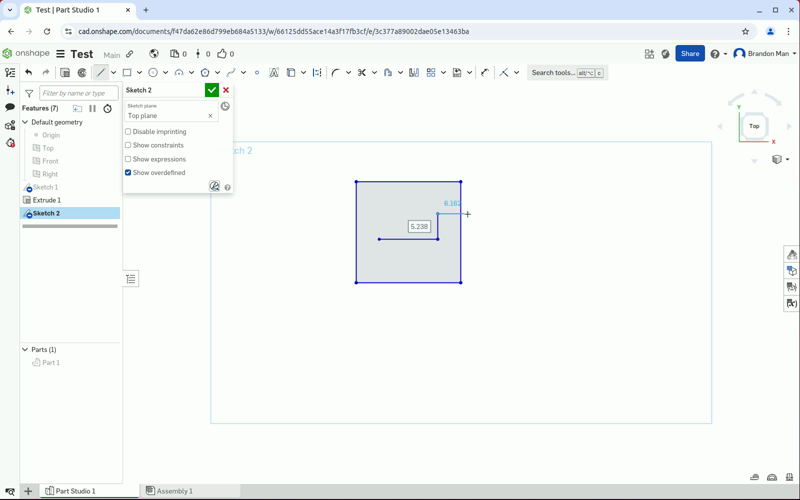
mouse_move(379, 213)
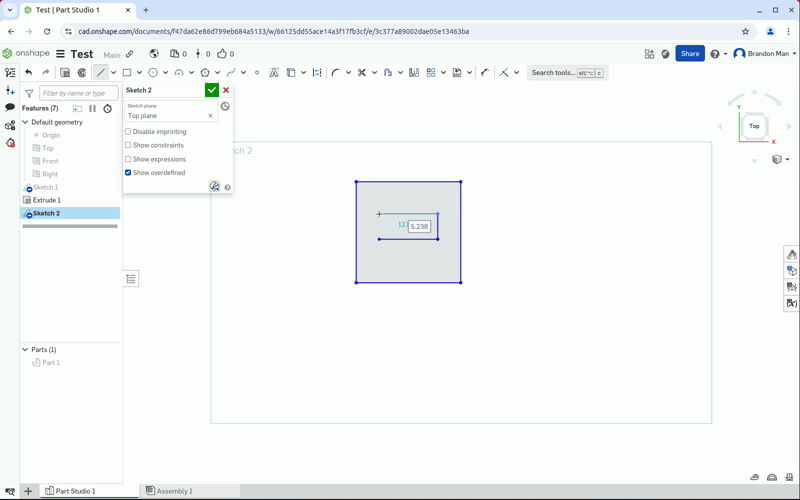
click(379, 213)
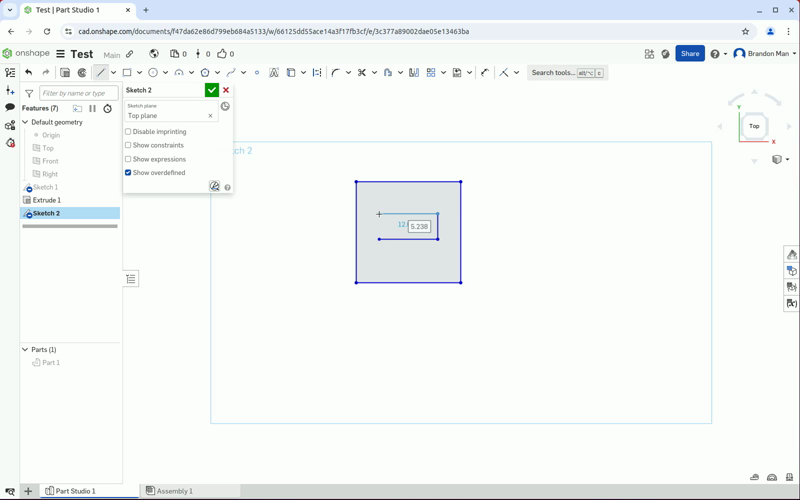
key_up(shift)
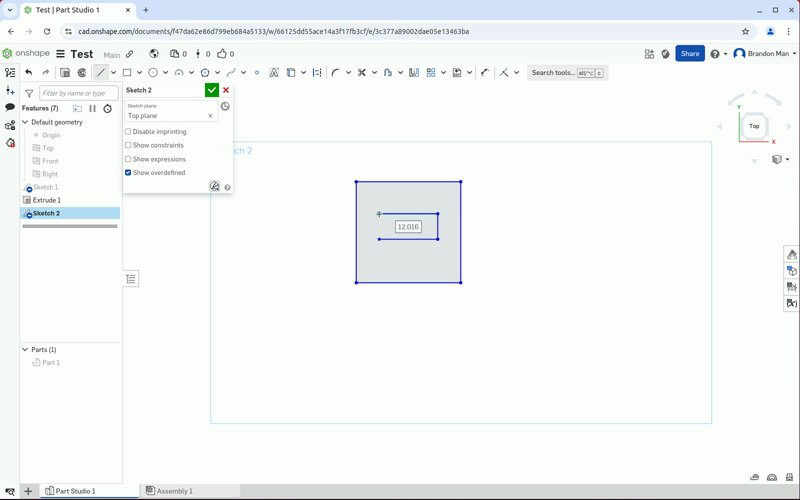
mouse_move(409, 213)
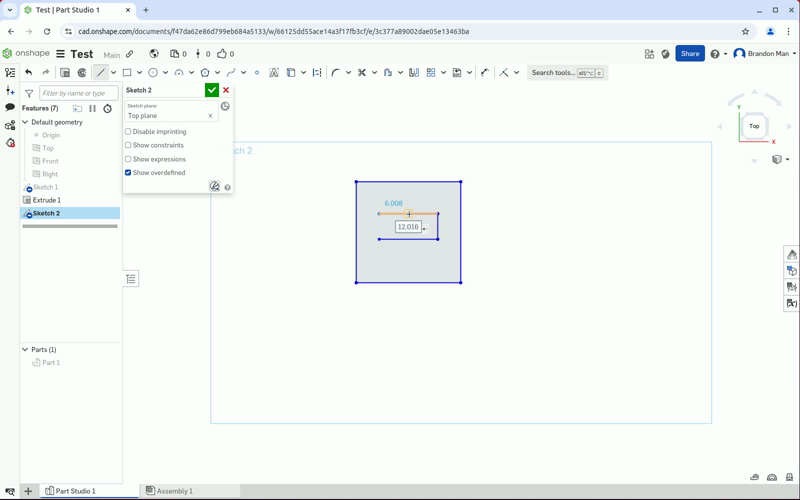
key_down(shift)
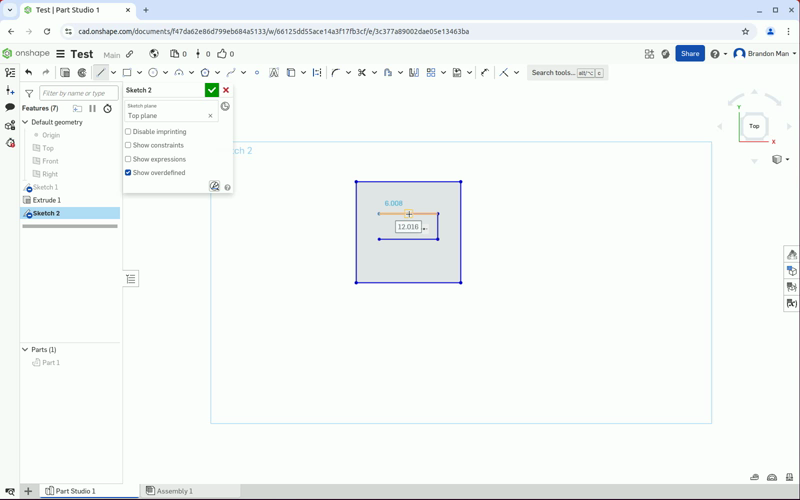
mouse_move(379, 239)
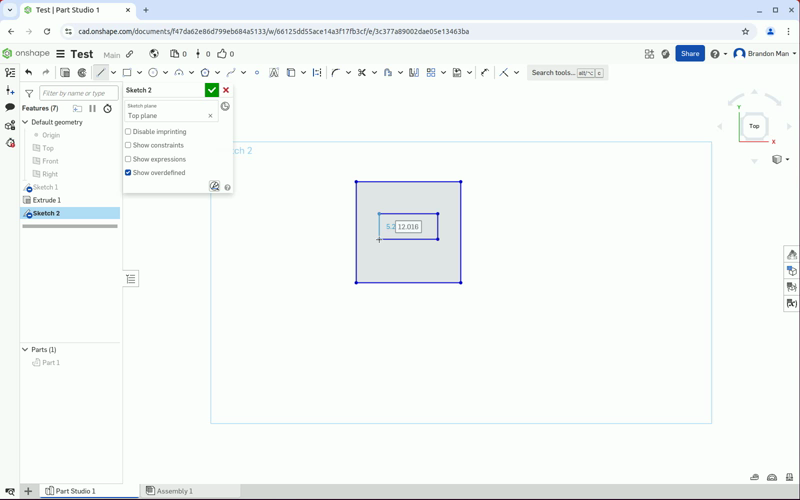
key_up(shift)
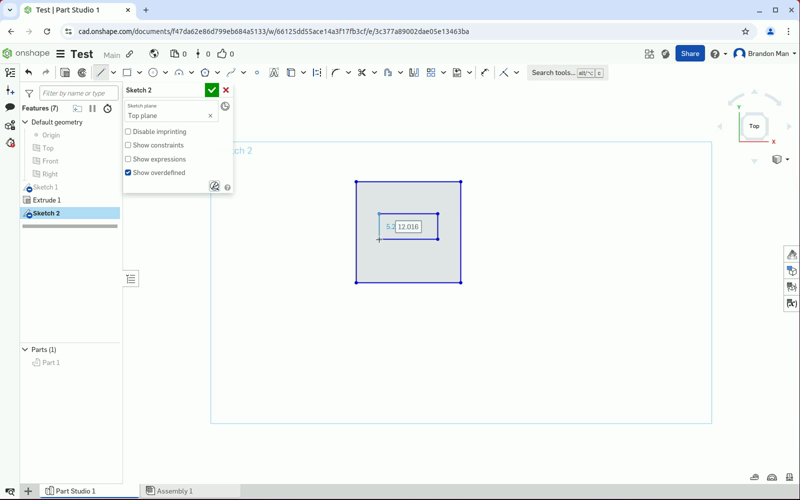
click(379, 239)
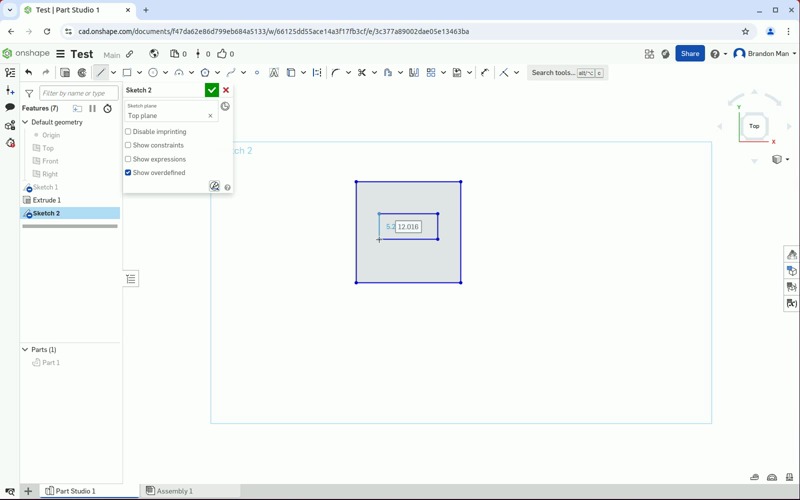
key(esc)
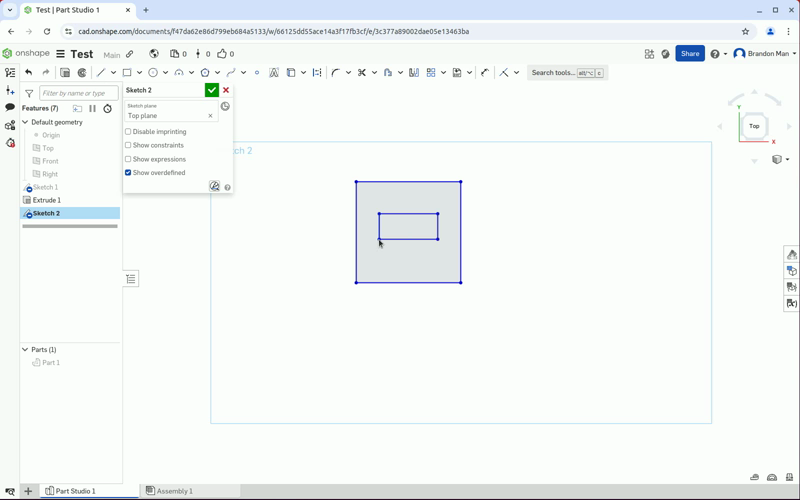
mouse_move(431, 266)
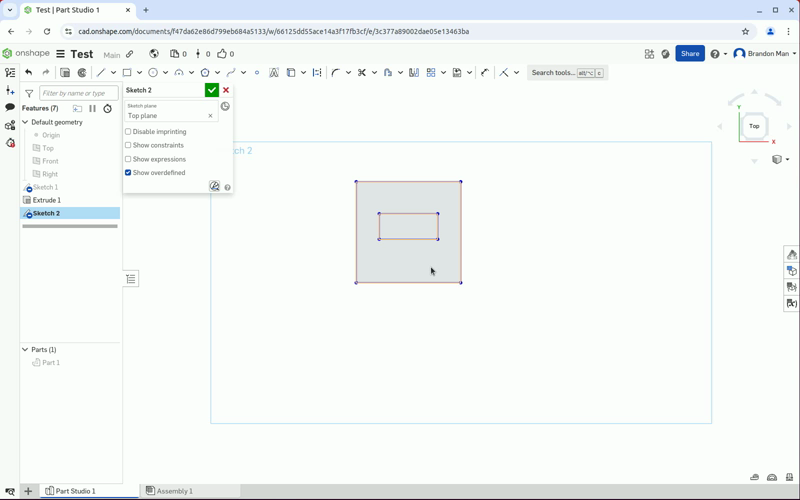
click(431, 266)
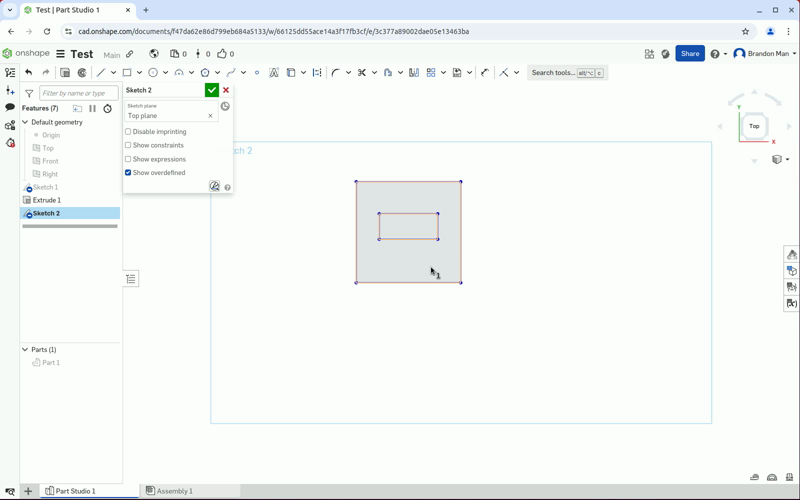
mouse_move(73, 352)
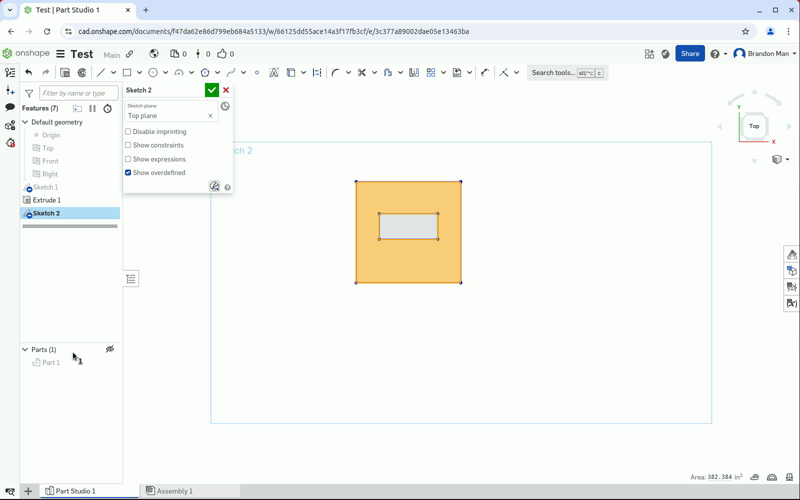
key(shift+y)
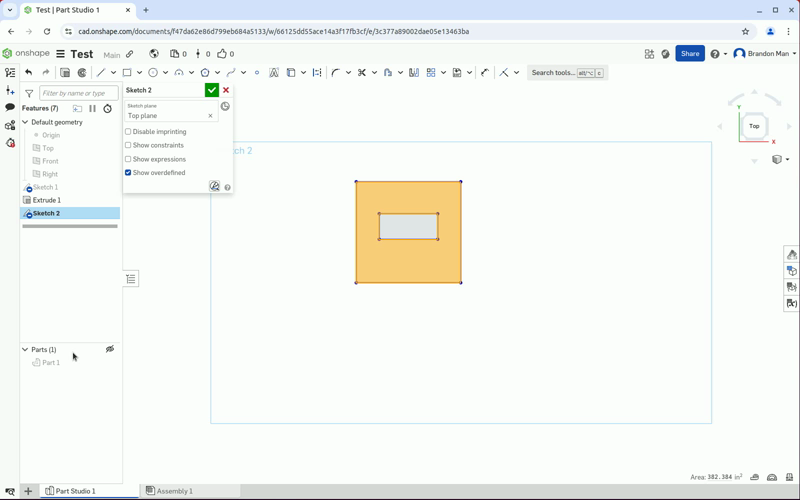
key(shift+e)
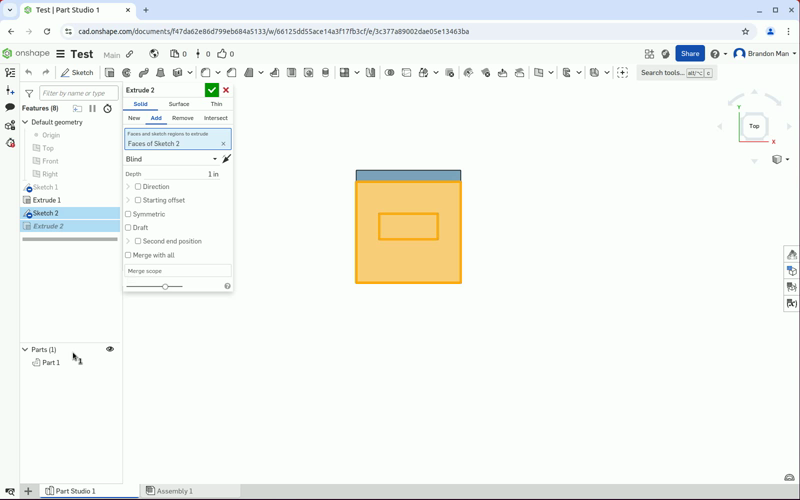
mouse_move(143, 106)
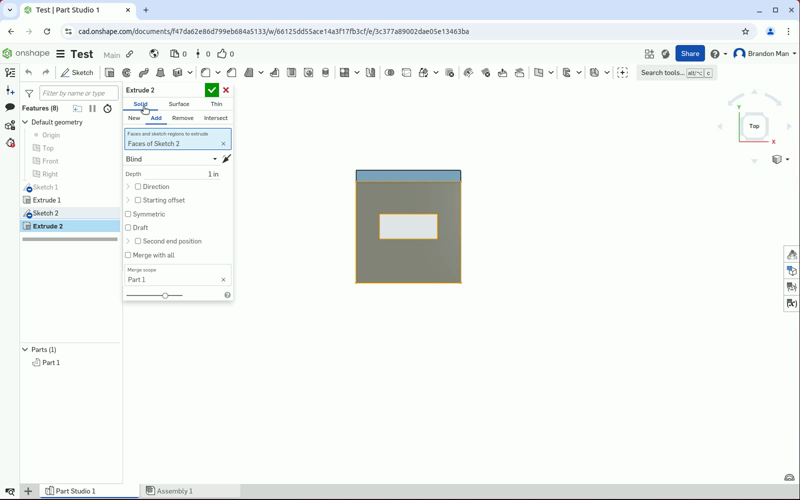
click(143, 106)
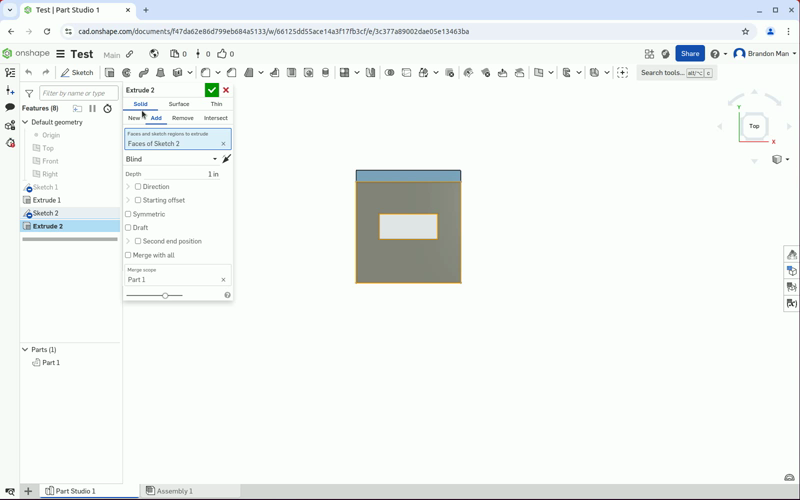
mouse_move(137, 120)
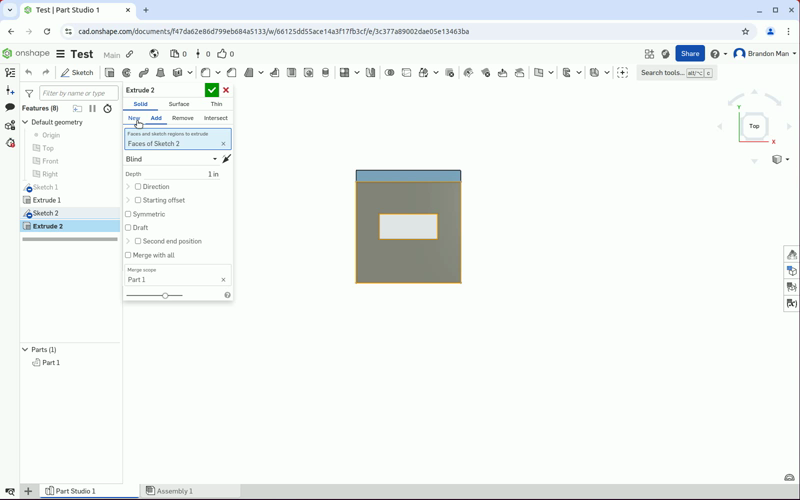
click(137, 120)
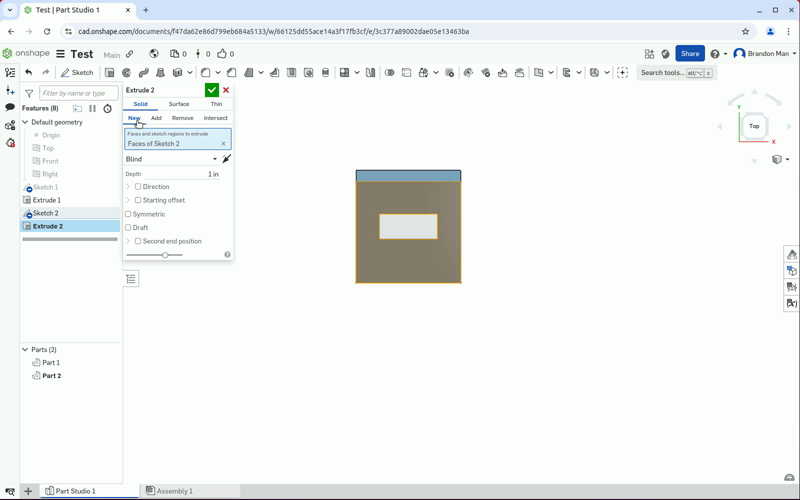
key(tab, 4)
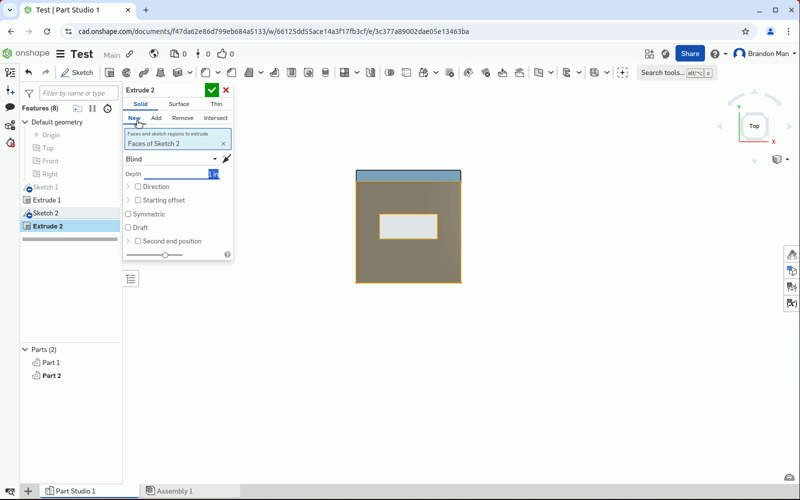
text(2.889)
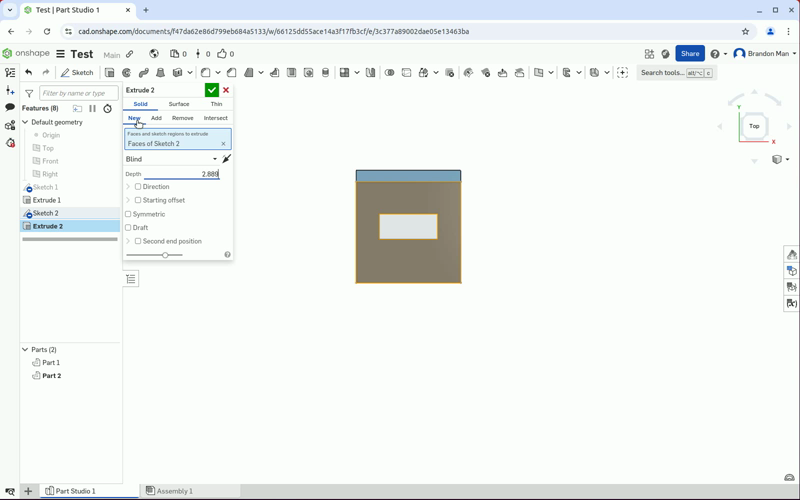
key(enter)
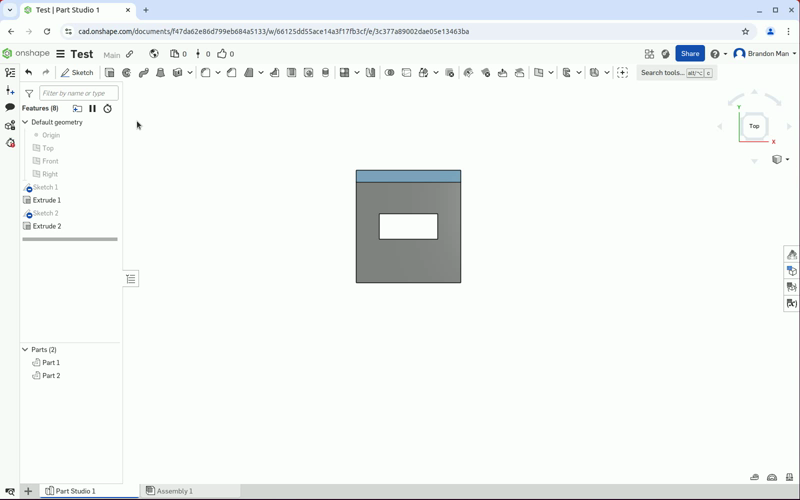
key(shift+h)
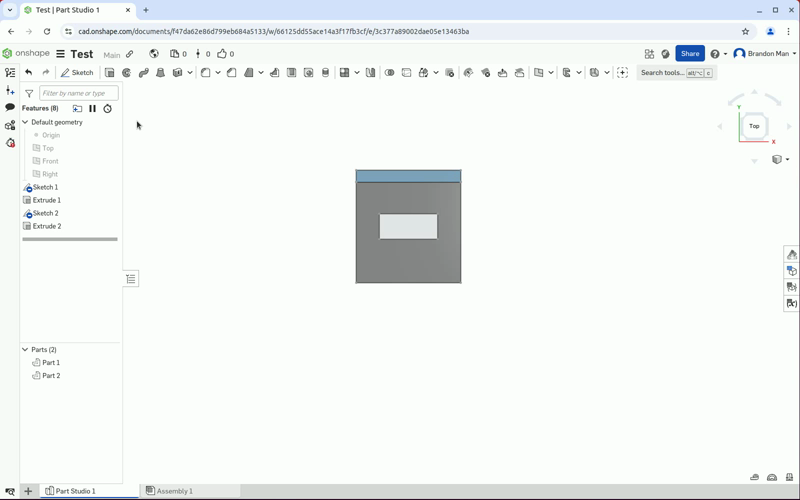
key(shift+h)
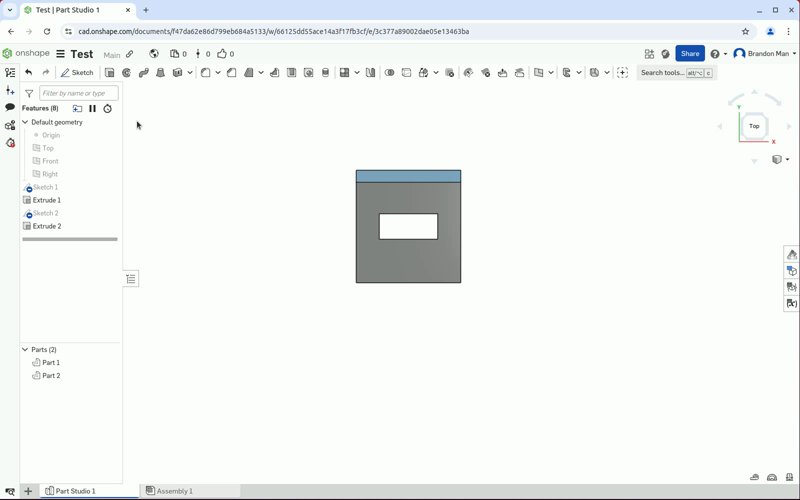
mouse_move(73, 189)
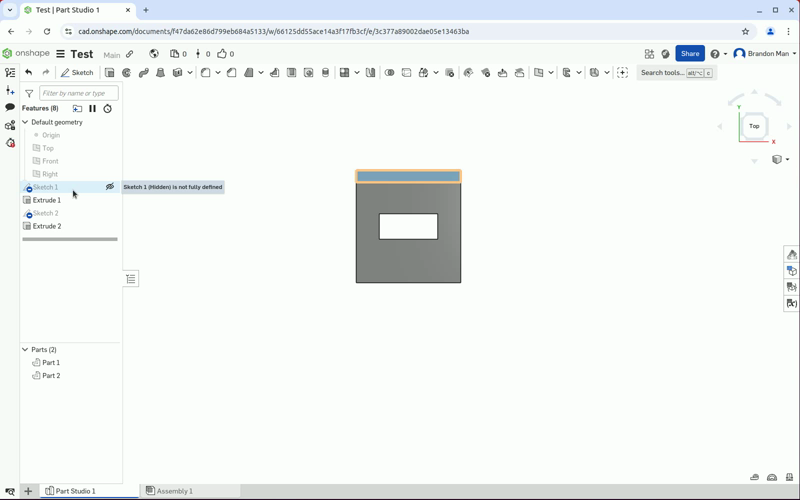
click(73, 189)
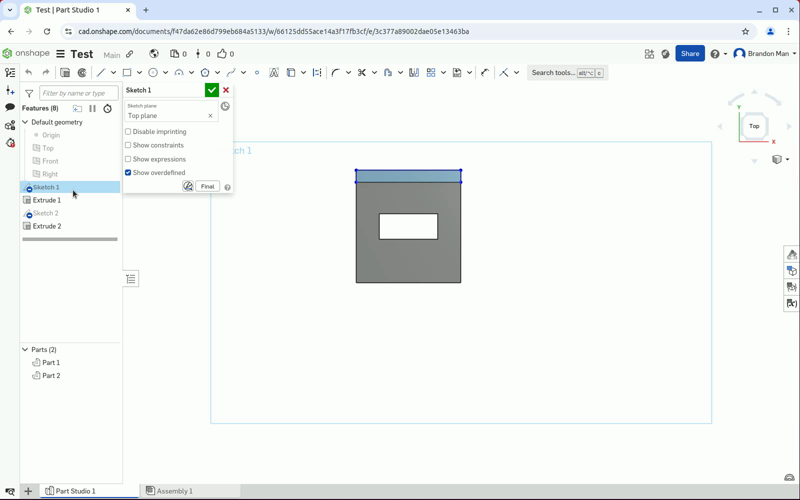
mouse_move(229, 92)
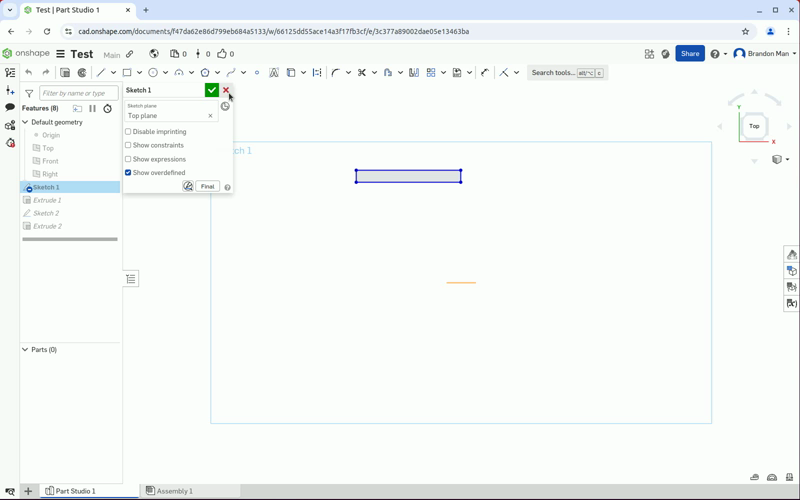
click(229, 92)
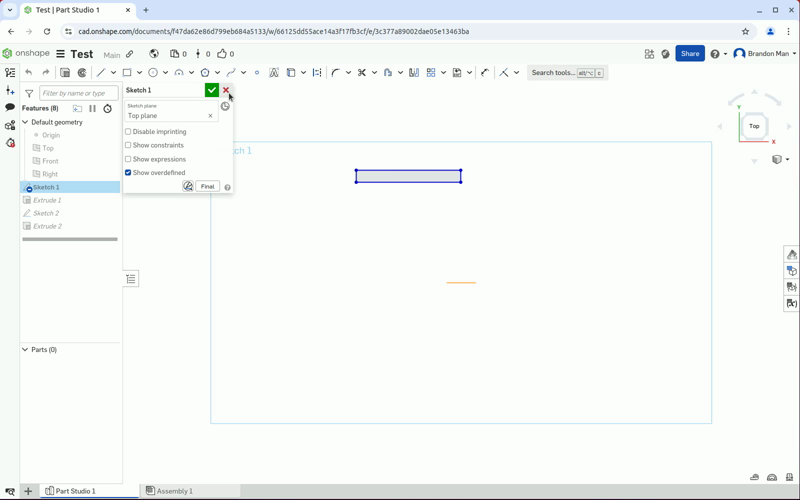
key(shift+s)
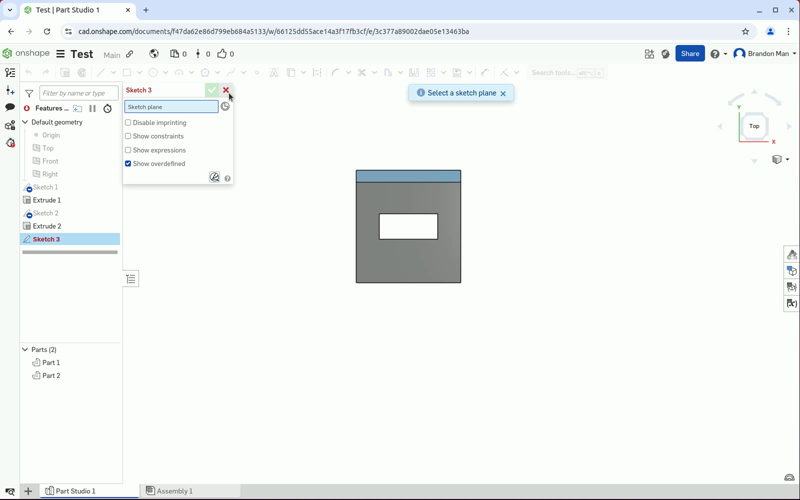
mouse_move(73, 150)
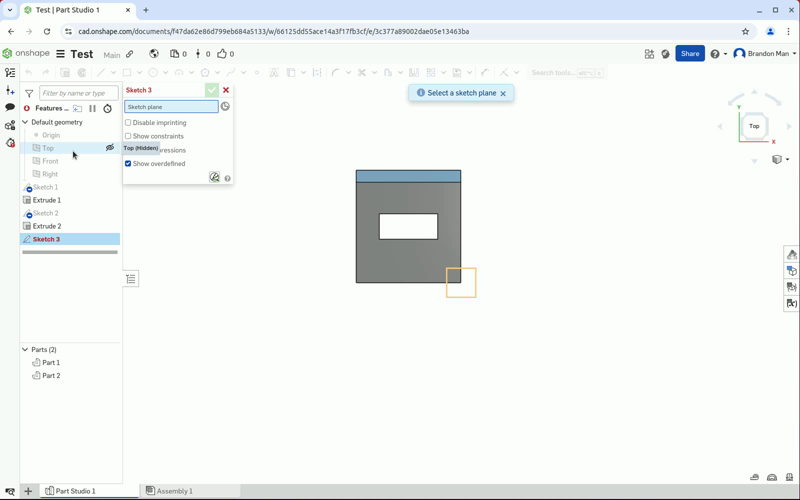
click(73, 150)
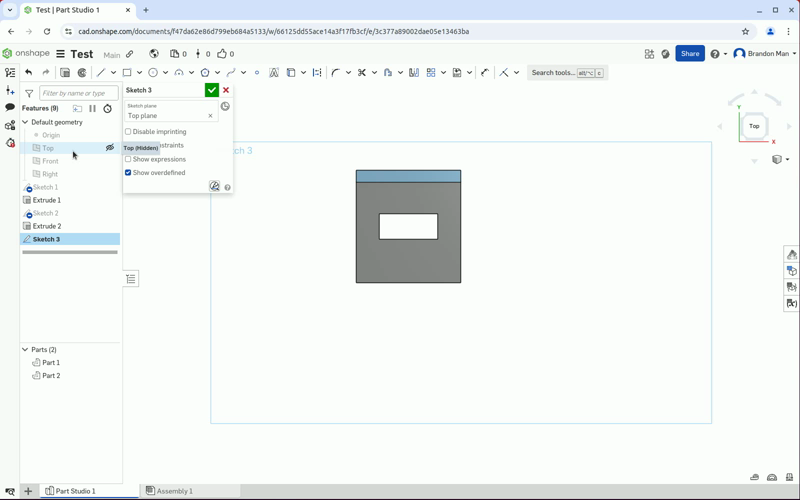
mouse_move(73, 352)
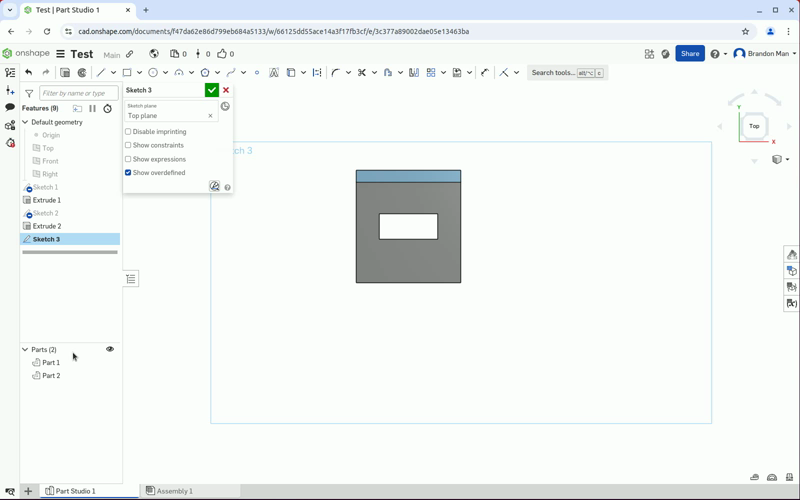
key(y)
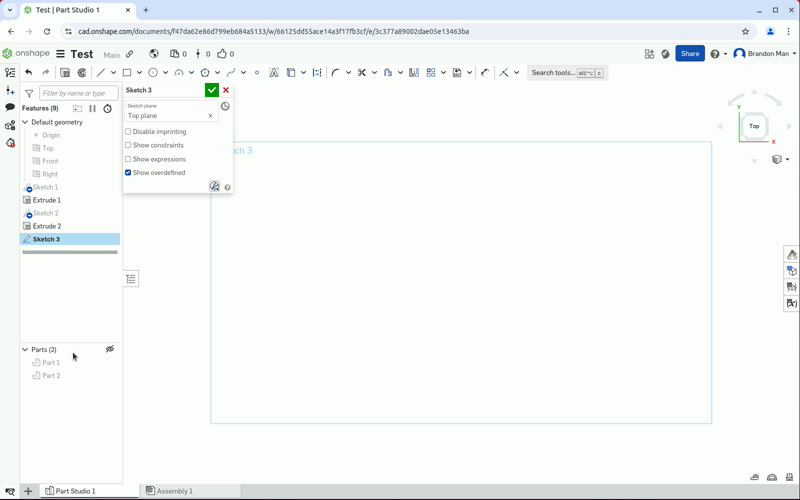
key(l)
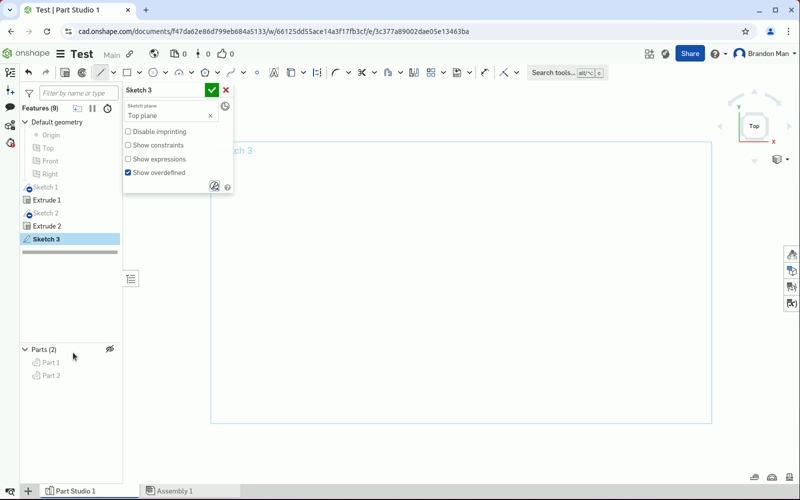
key_down(shift)
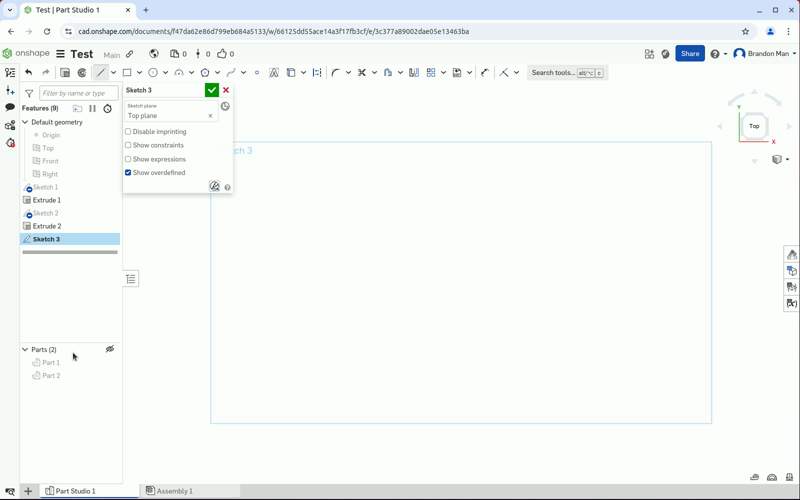
mouse_move(379, 239)
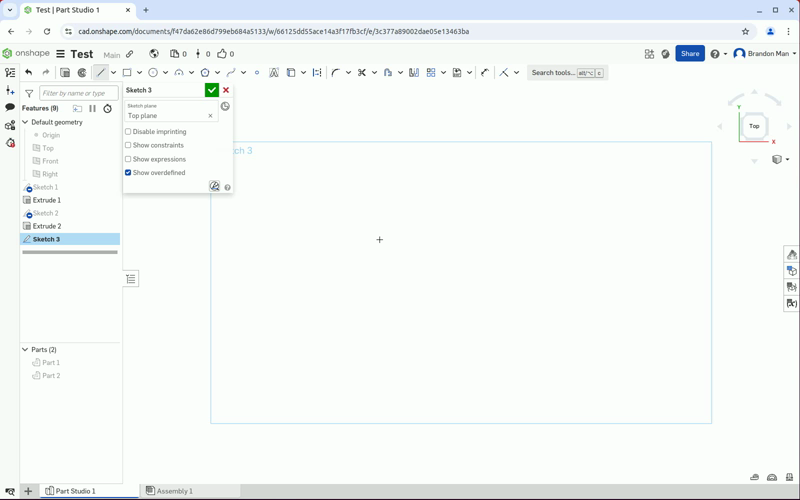
click(379, 239)
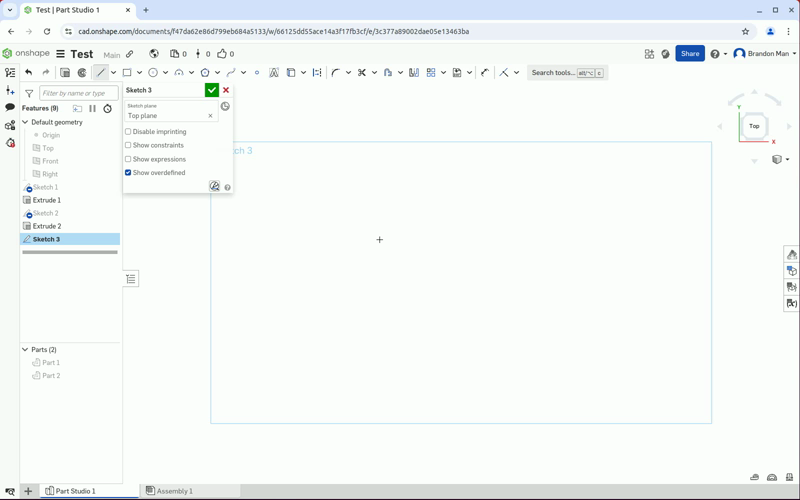
key_up(shift)
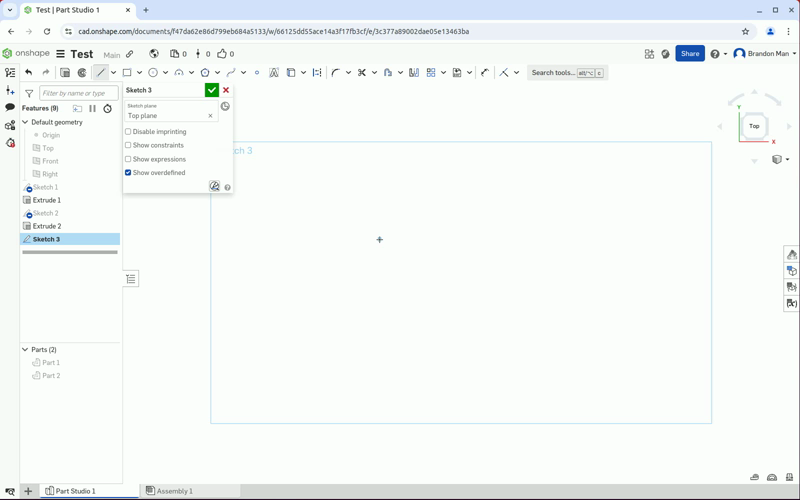
key_down(shift)
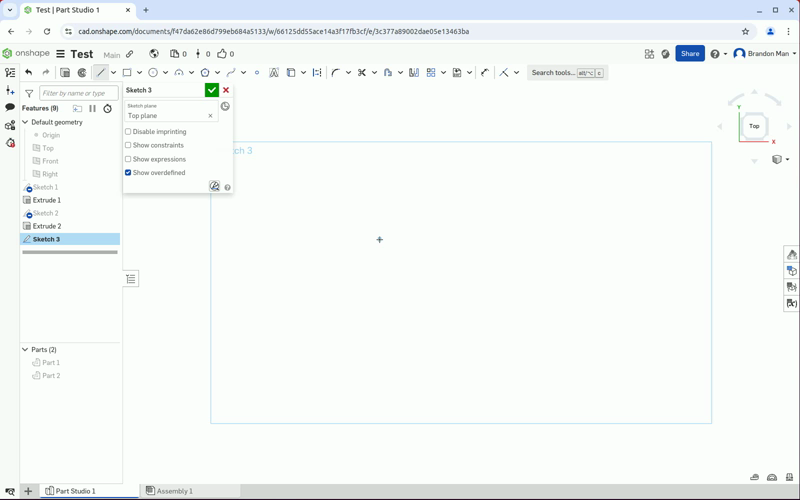
mouse_move(409, 239)
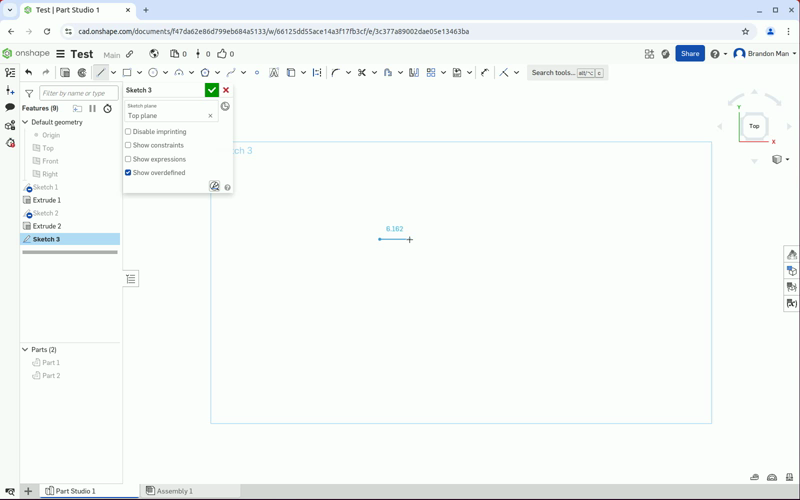
mouse_move(439, 239)
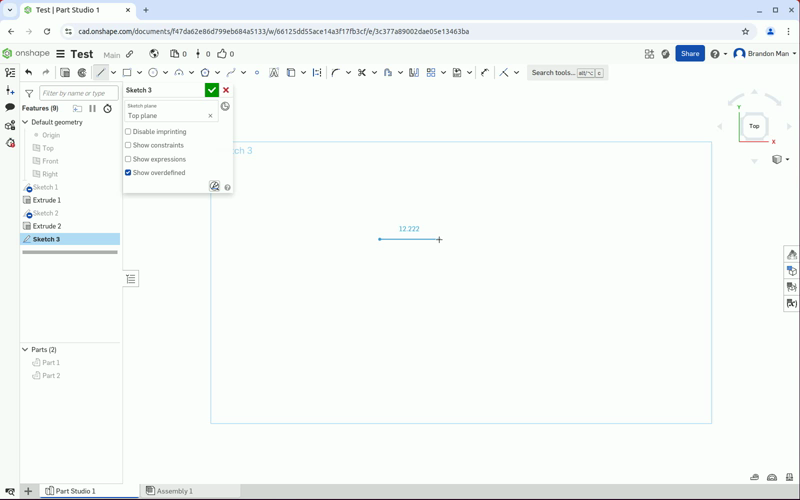
click(439, 239)
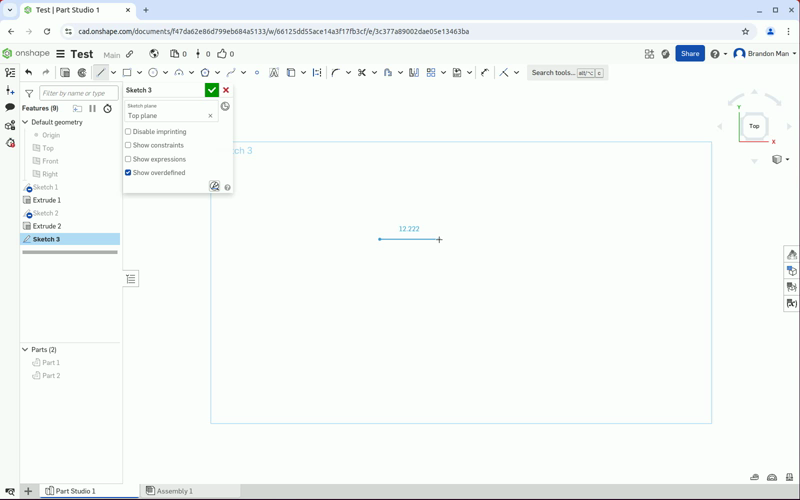
key_up(shift)
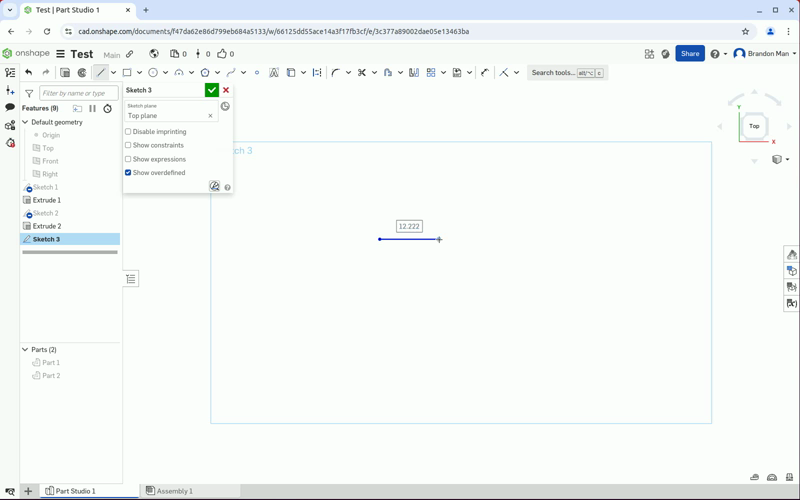
key_down(shift)
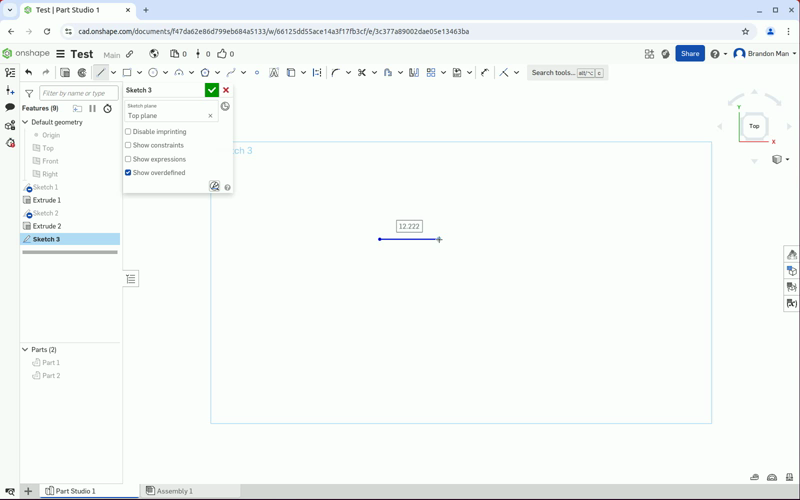
mouse_move(469, 239)
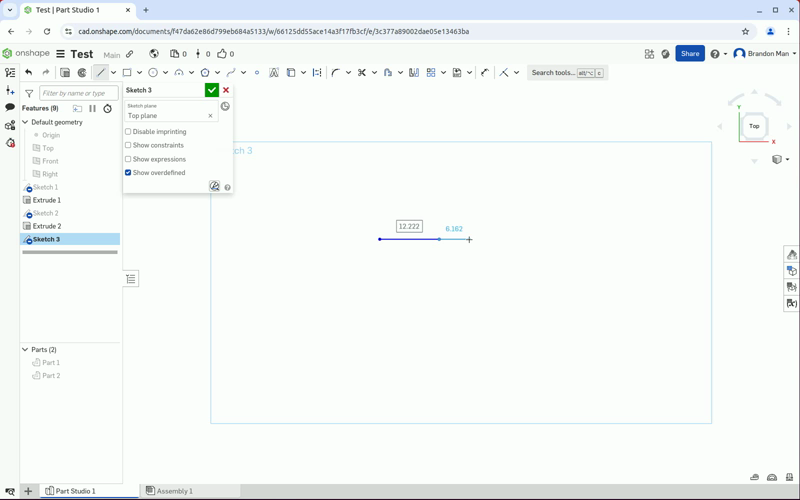
mouse_move(439, 213)
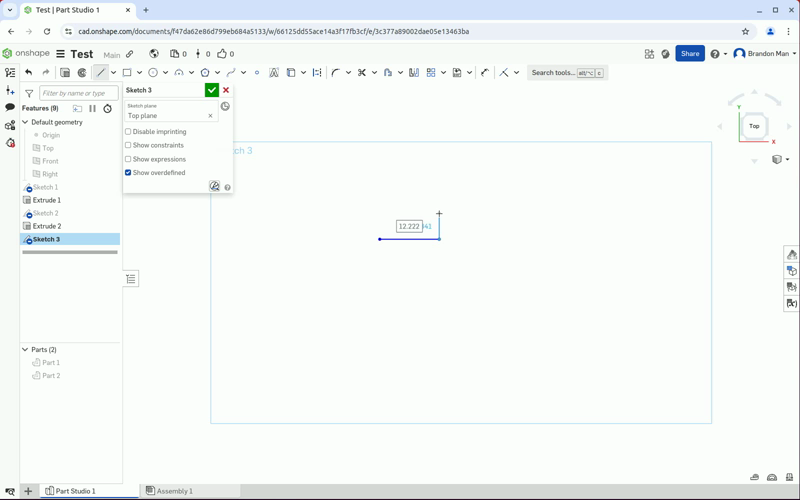
click(439, 213)
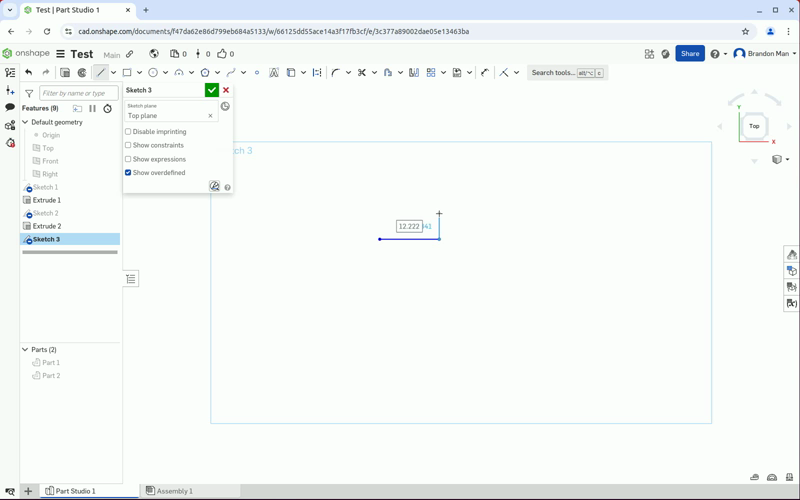
key_up(shift)
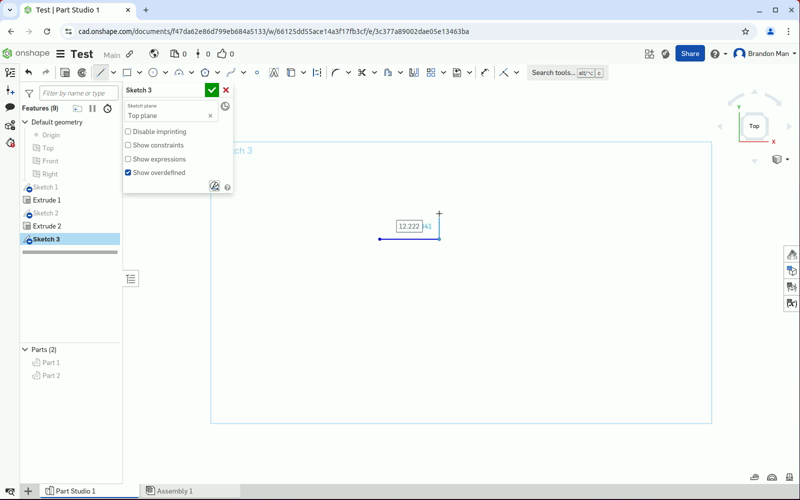
key_down(shift)
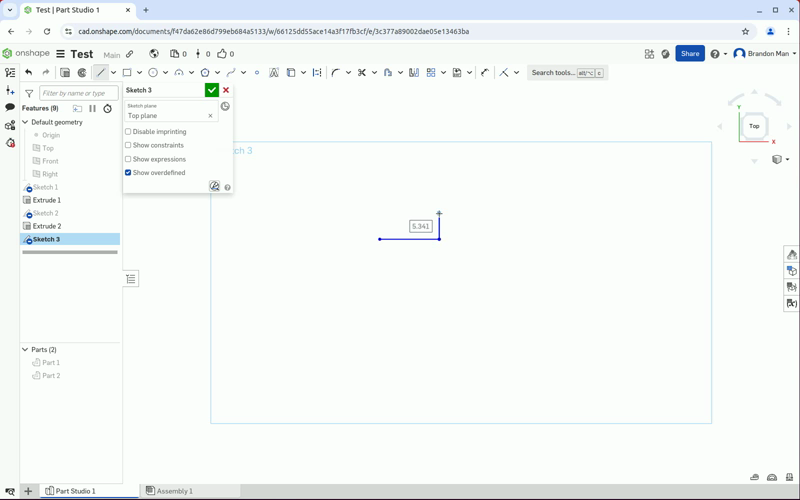
mouse_move(469, 213)
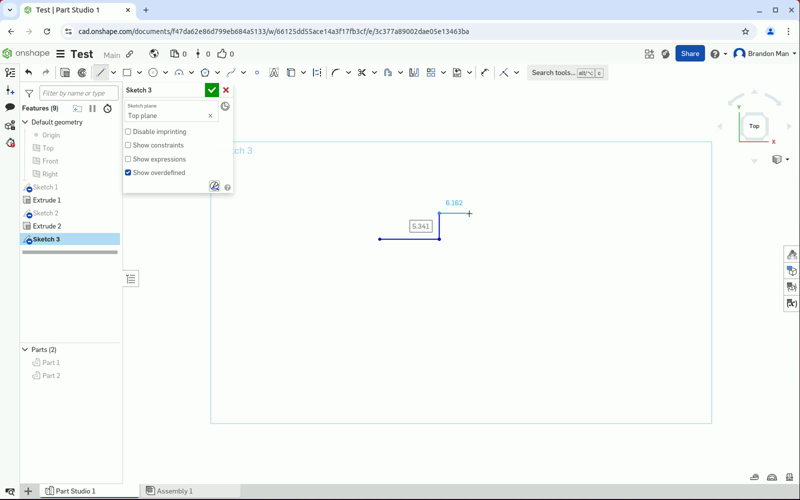
mouse_move(379, 213)
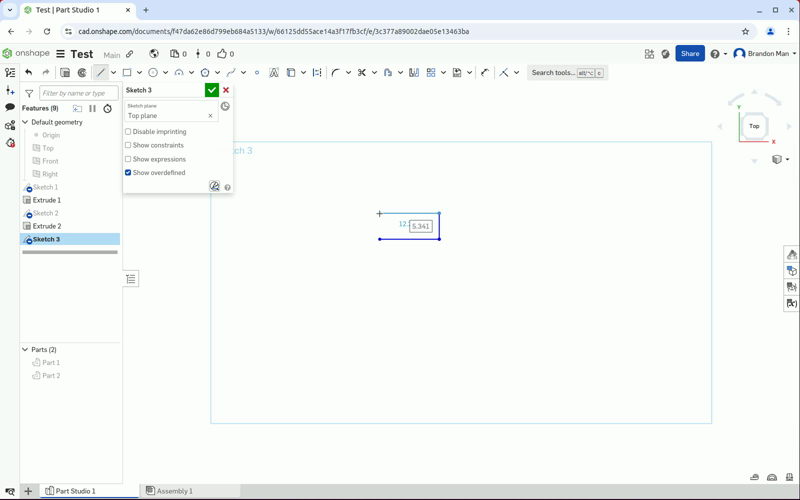
click(379, 213)
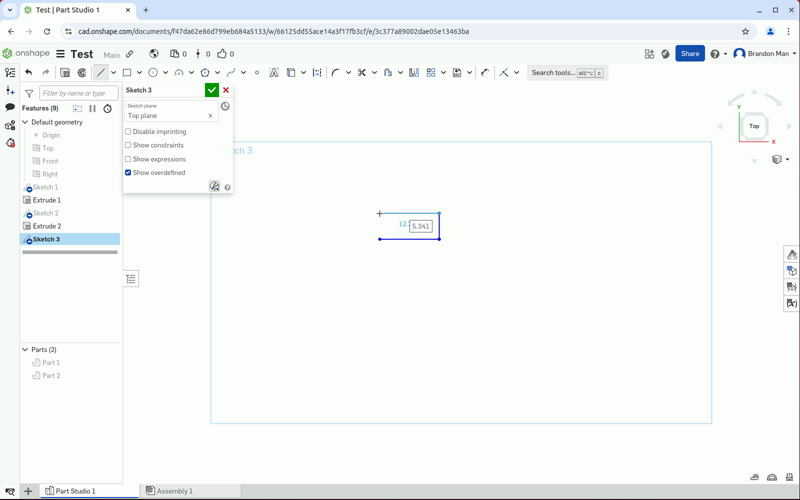
key_up(shift)
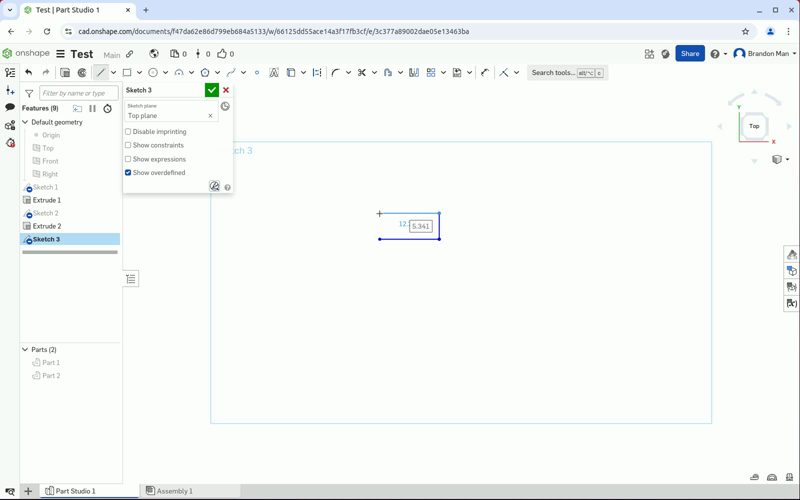
mouse_move(409, 213)
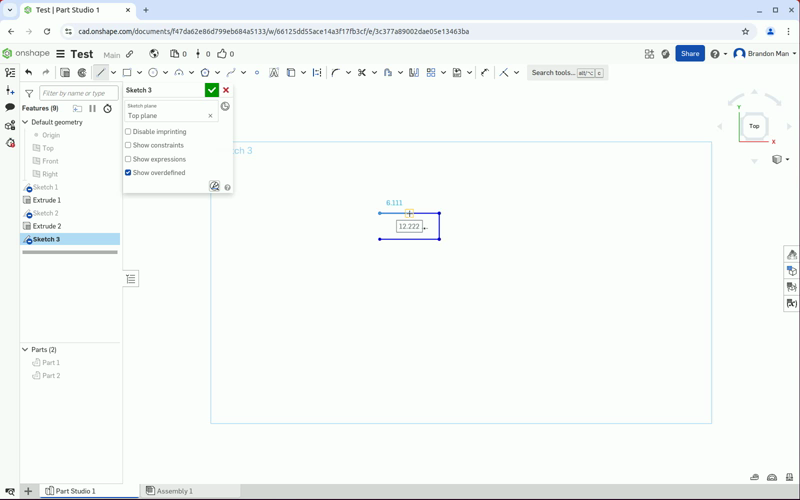
key_down(shift)
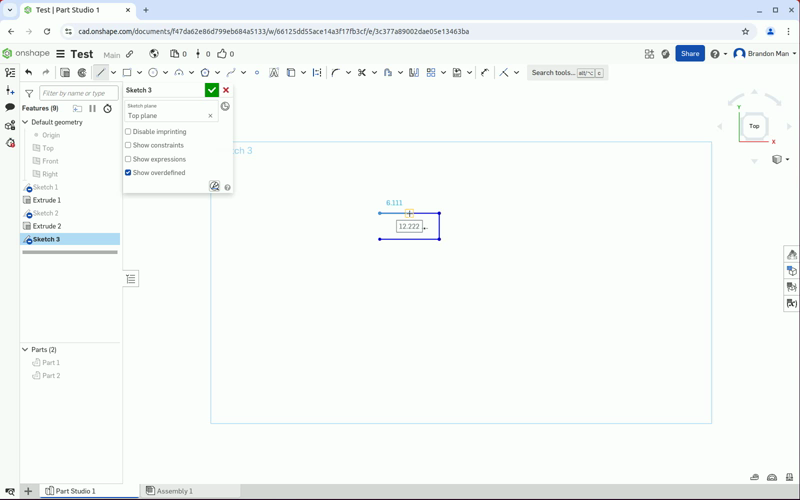
mouse_move(379, 239)
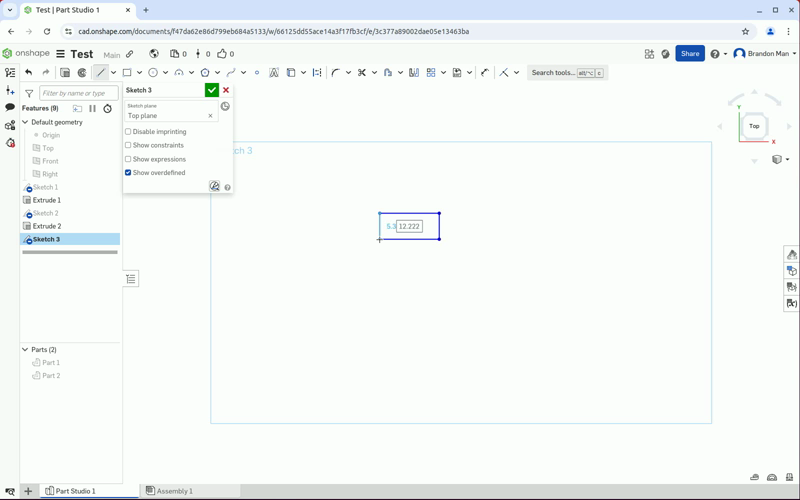
key_up(shift)
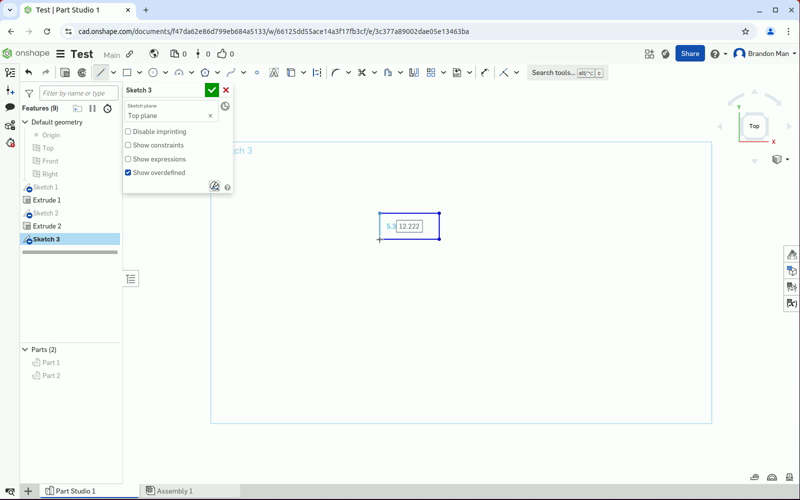
click(379, 239)
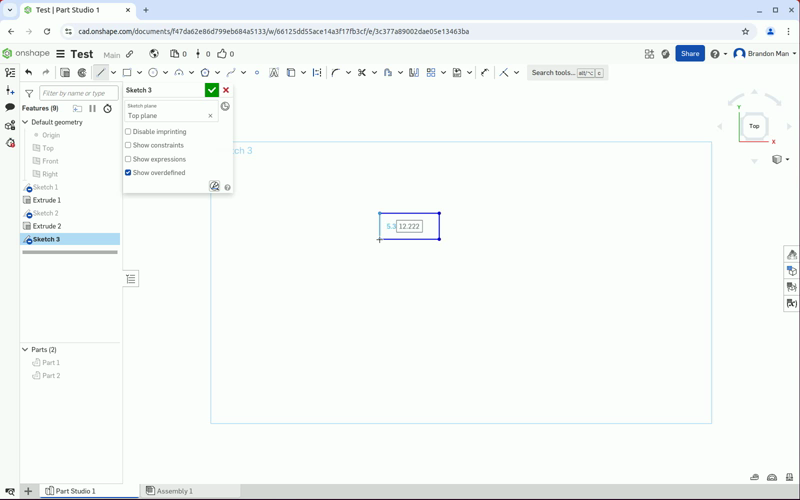
key(esc)
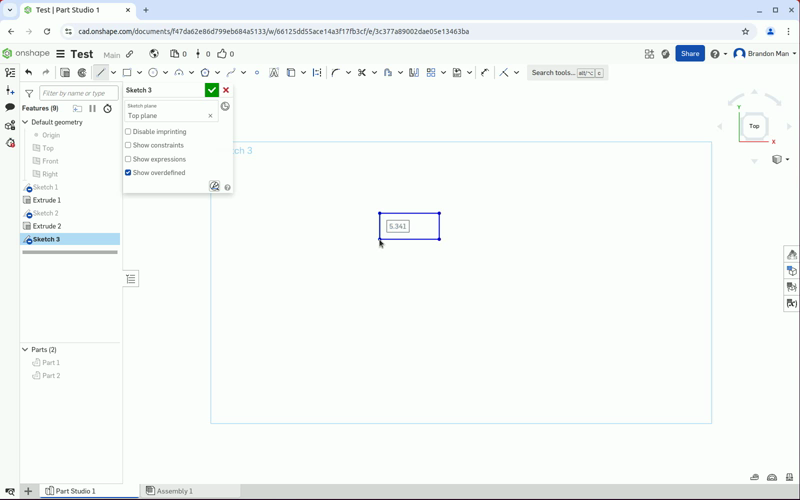
mouse_move(434, 215)
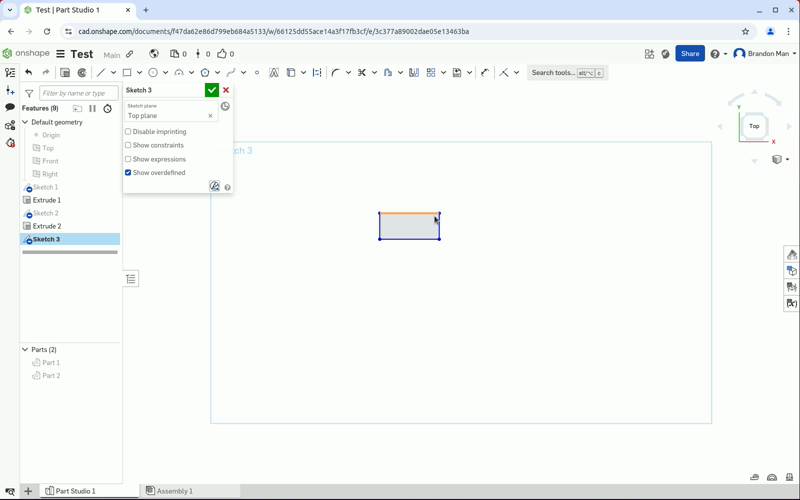
scroll(6)
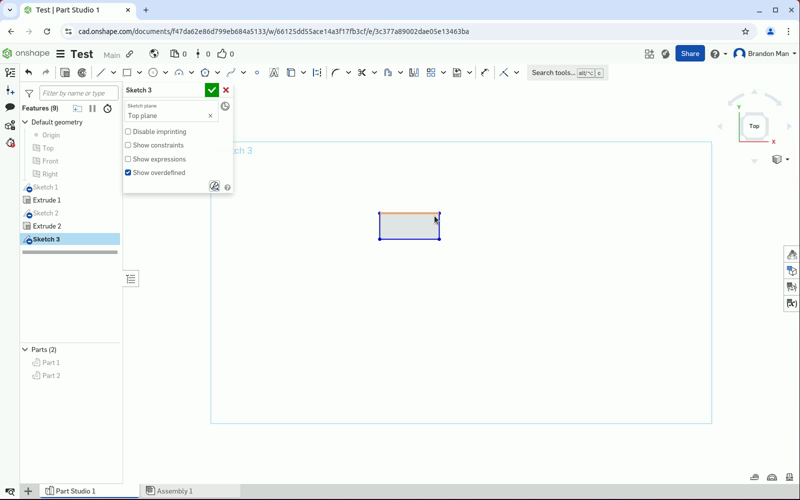
scroll(6)
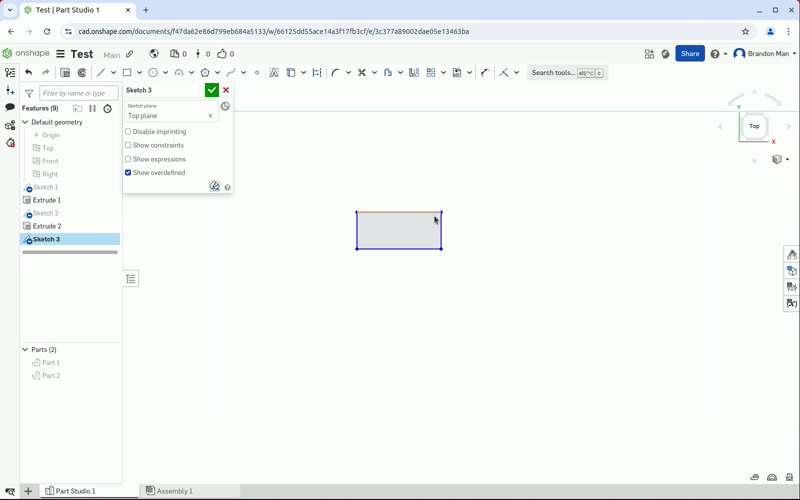
scroll(6)
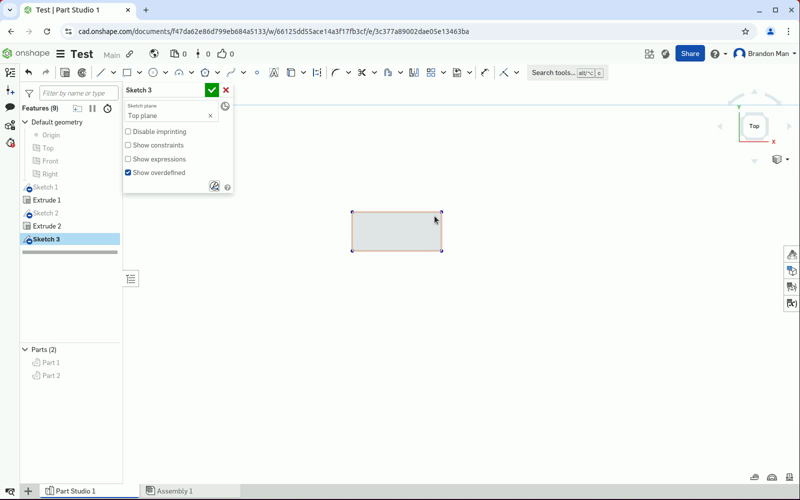
scroll(6)
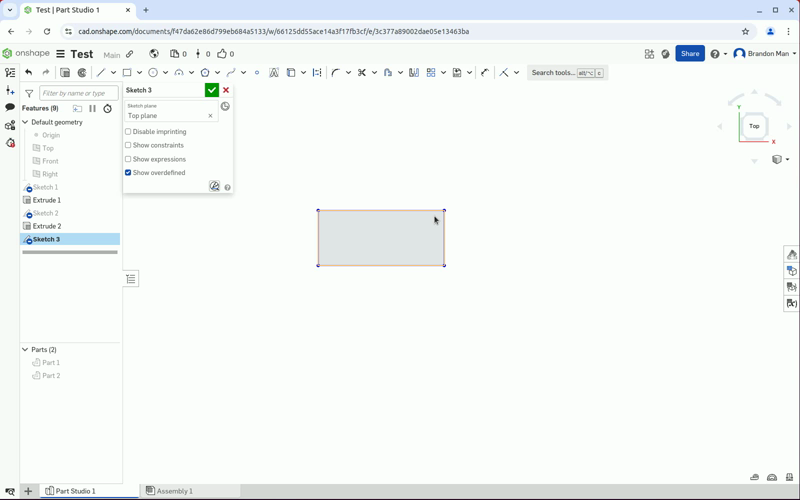
scroll(6)
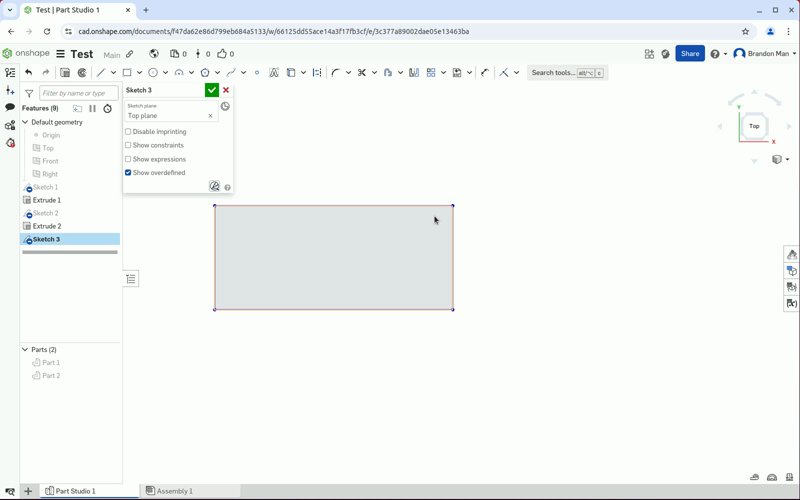
scroll(6)
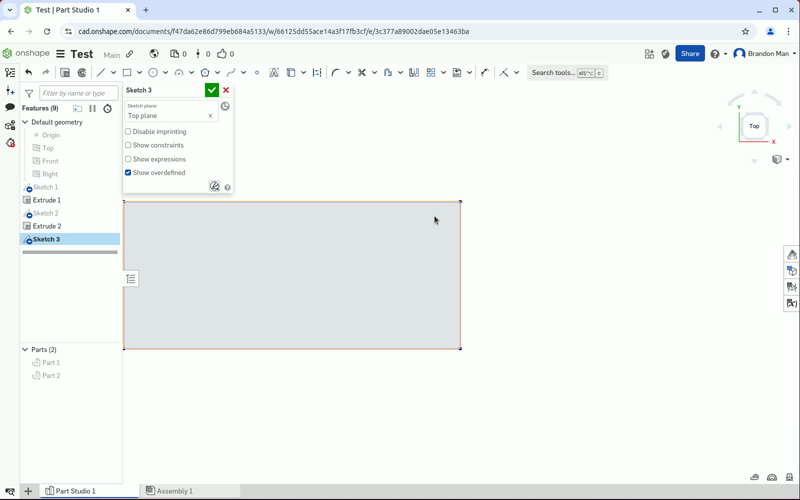
scroll(6)
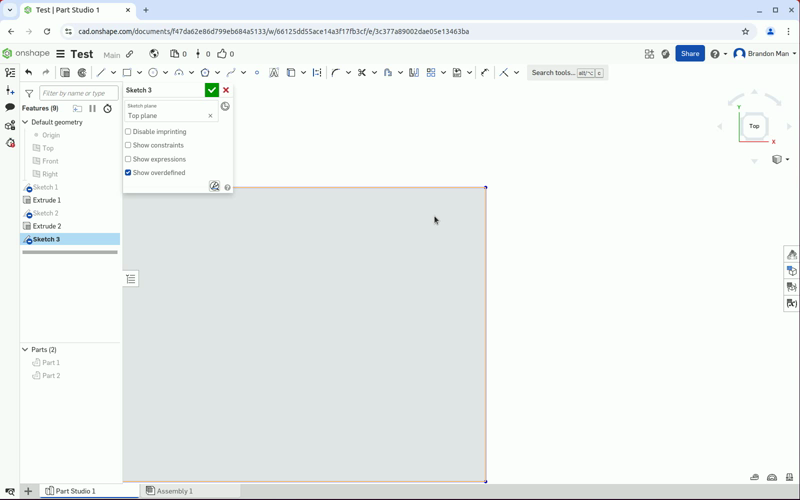
click(434, 215)
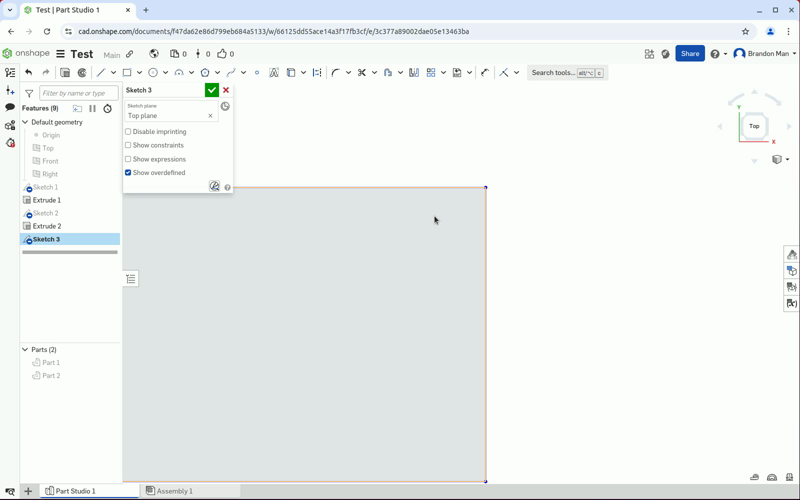
scroll(-6)
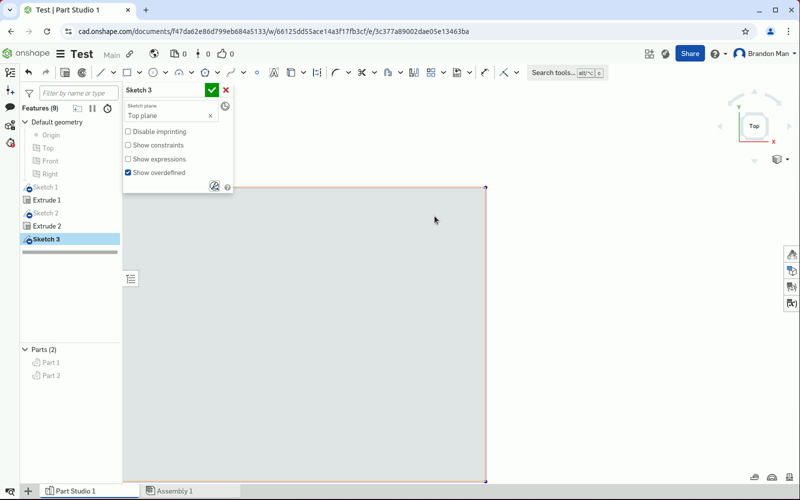
scroll(-6)
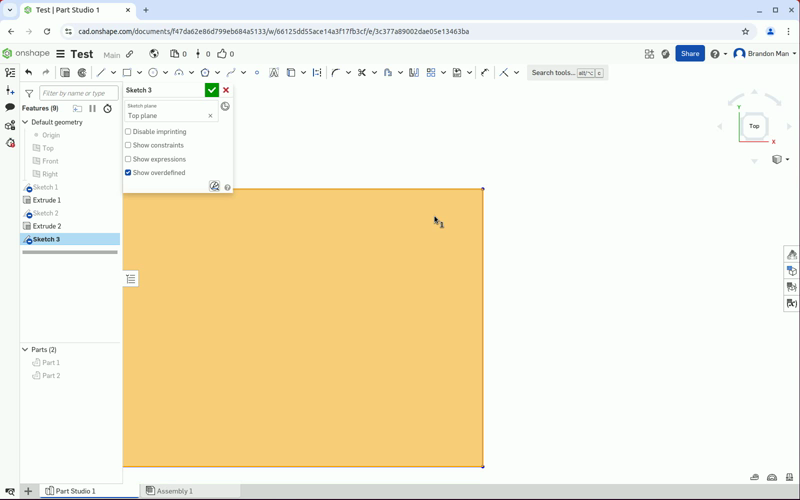
scroll(-6)
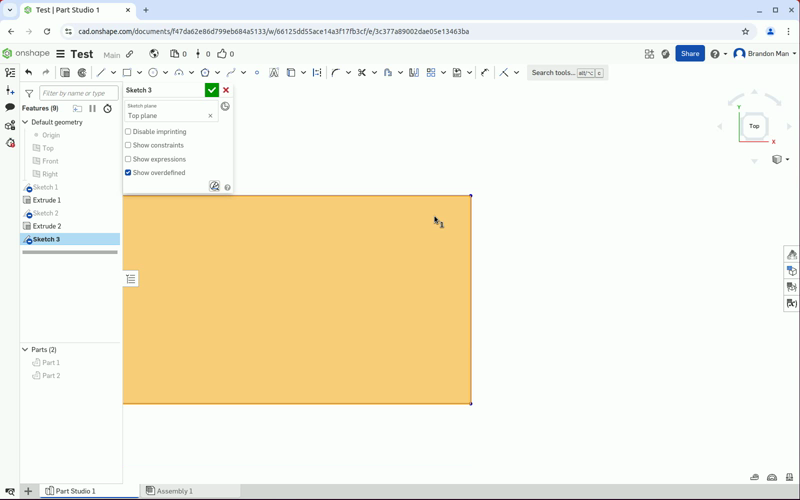
scroll(-6)
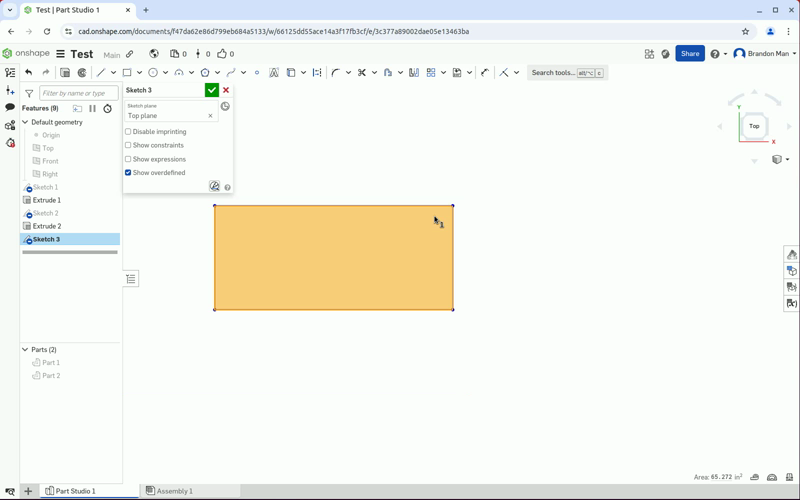
scroll(-6)
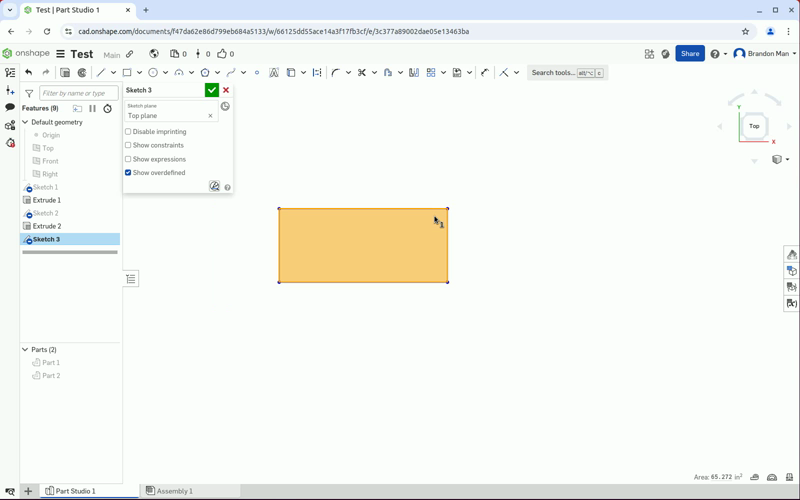
scroll(-6)
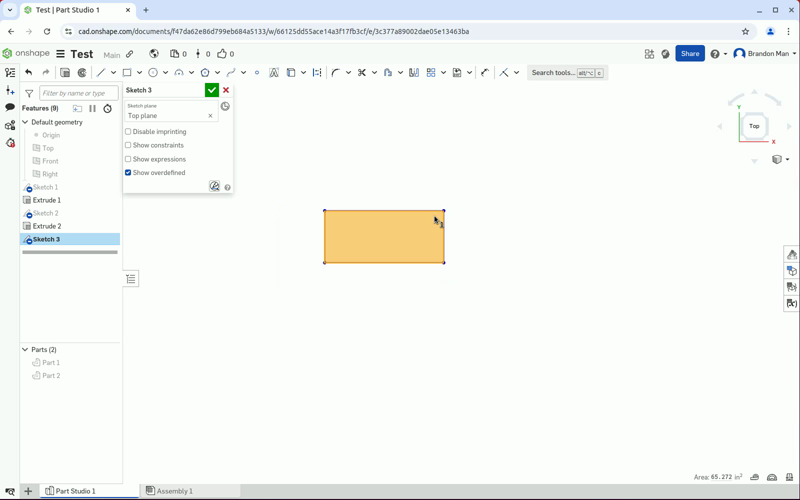
scroll(-6)
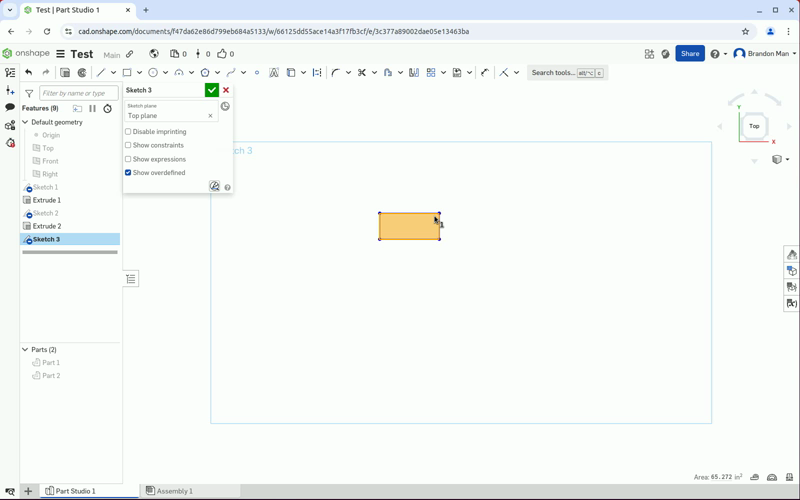
mouse_move(73, 352)
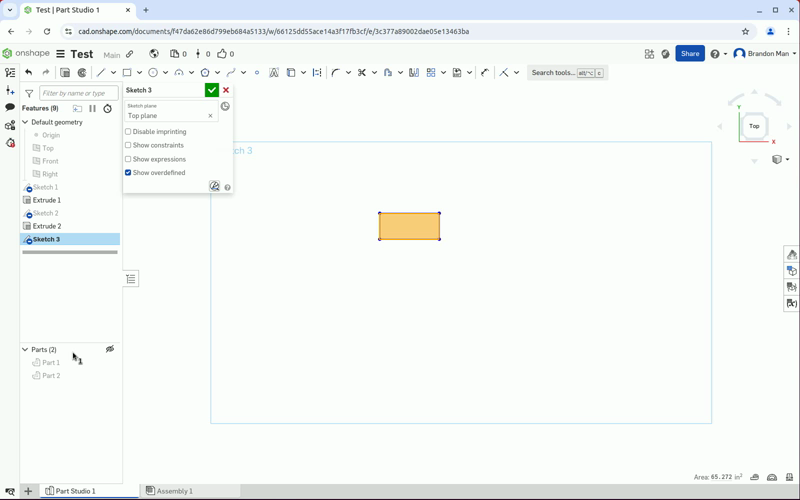
key(shift+y)
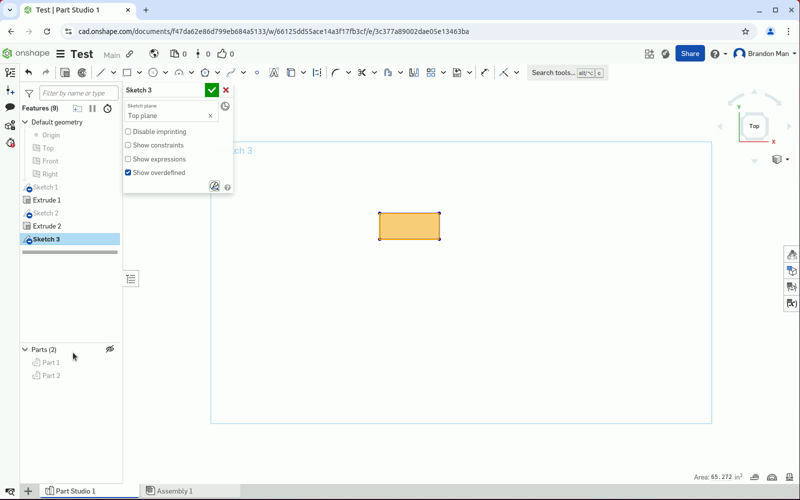
key(shift+e)
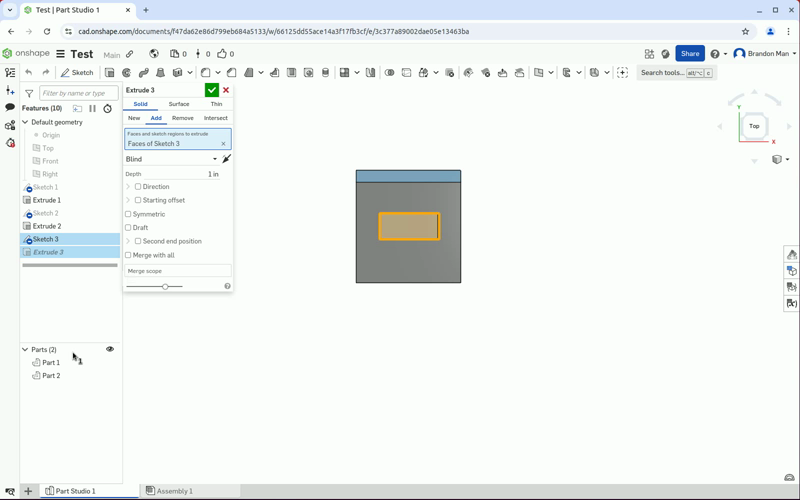
mouse_move(143, 106)
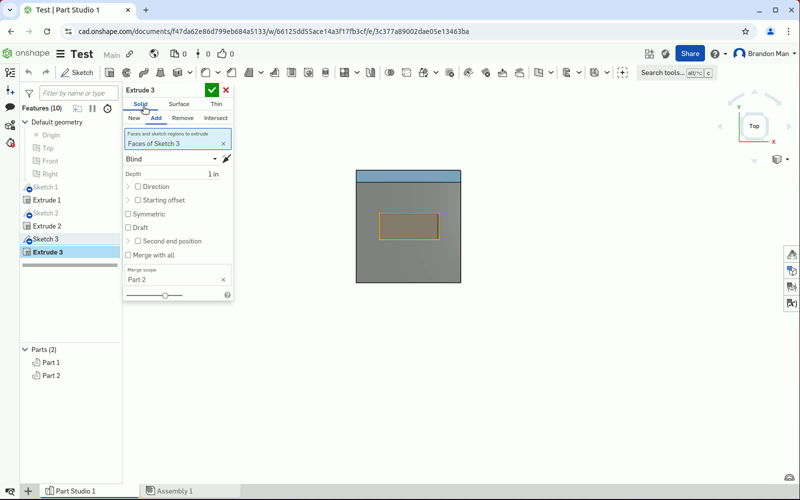
click(143, 106)
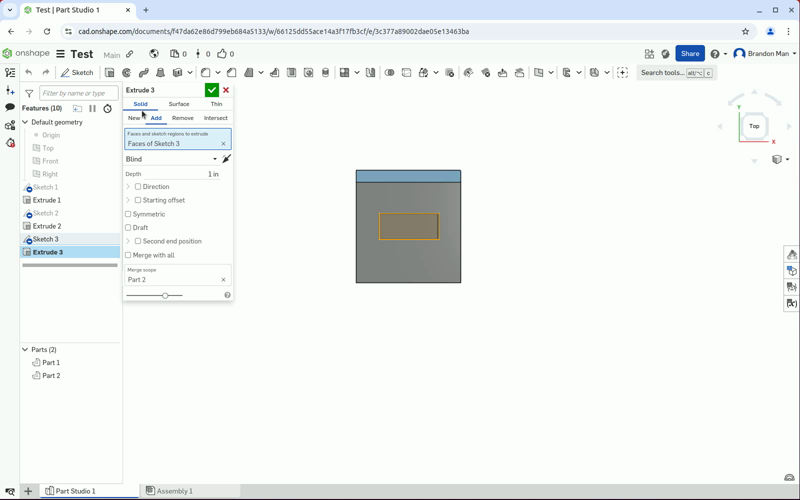
mouse_move(137, 120)
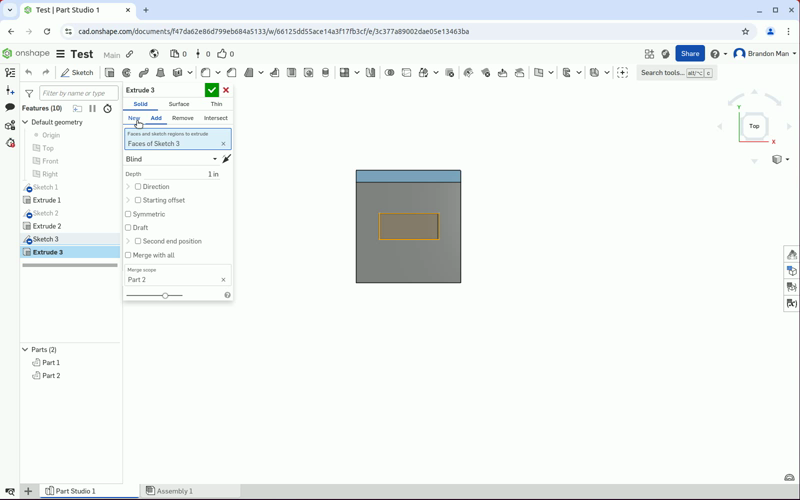
click(137, 120)
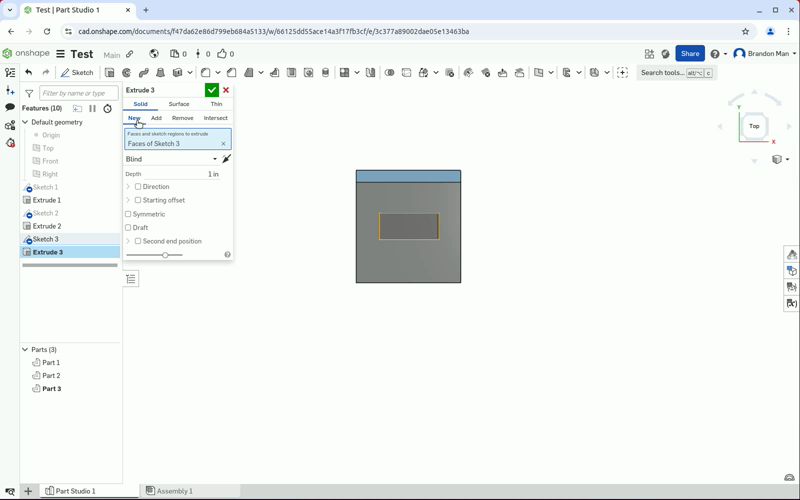
key(tab, 4)
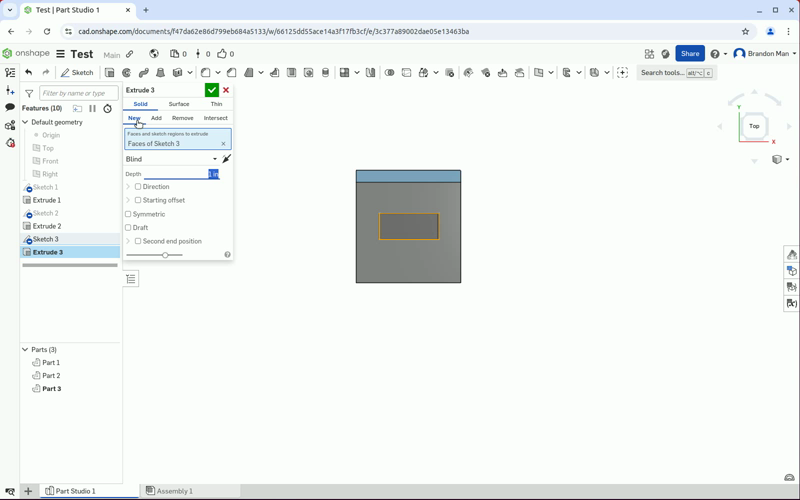
text(4.574)
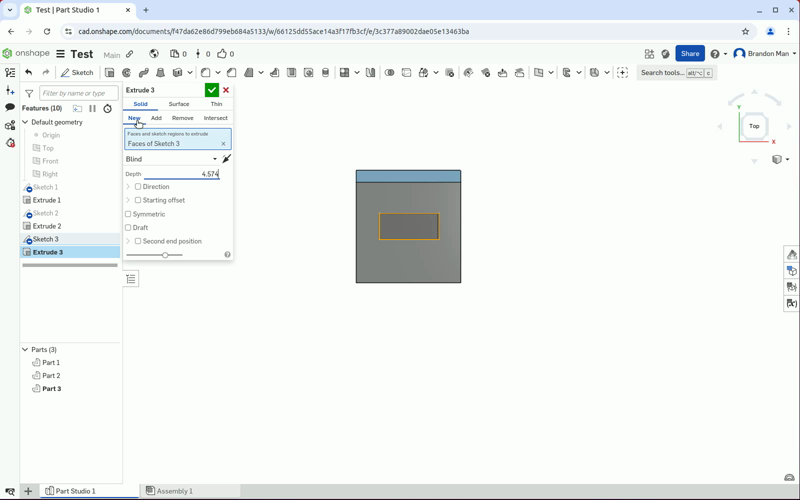
key(enter)
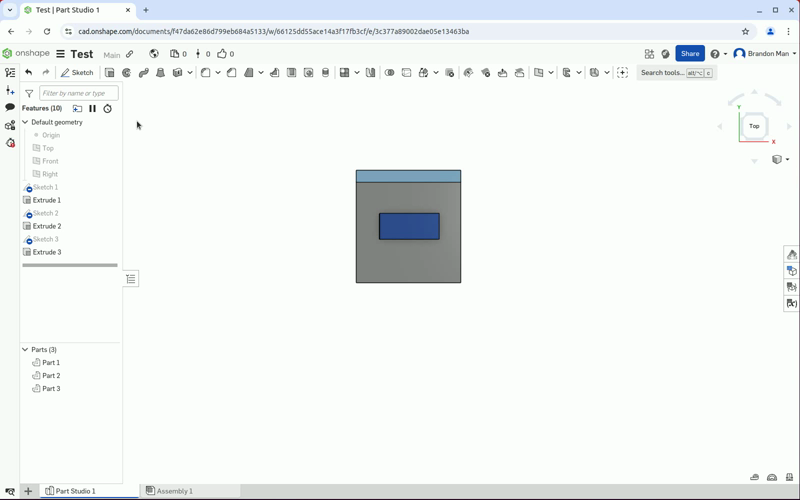
key(shift+h)
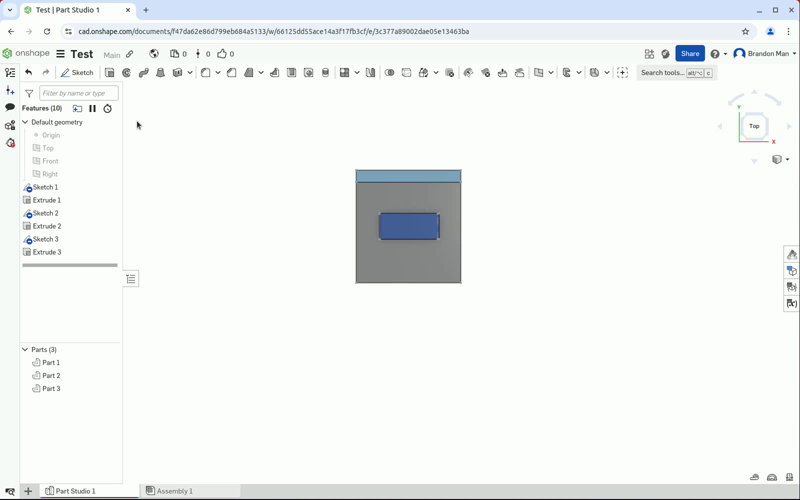
key(shift+h)
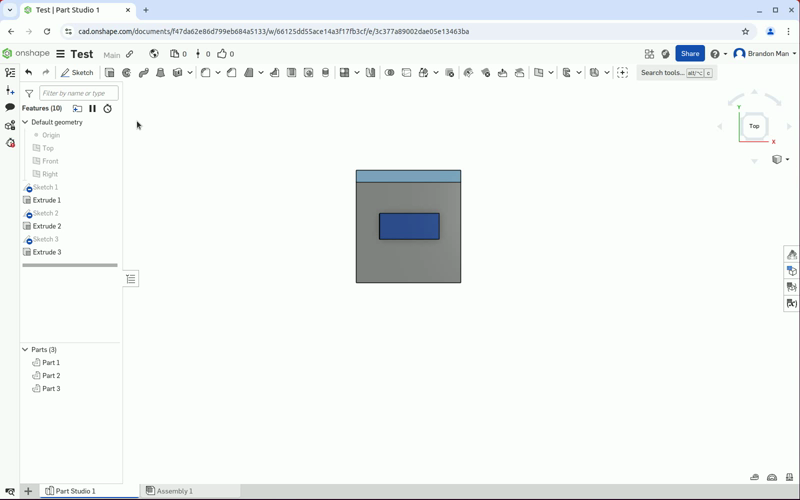
mouse_move(73, 189)
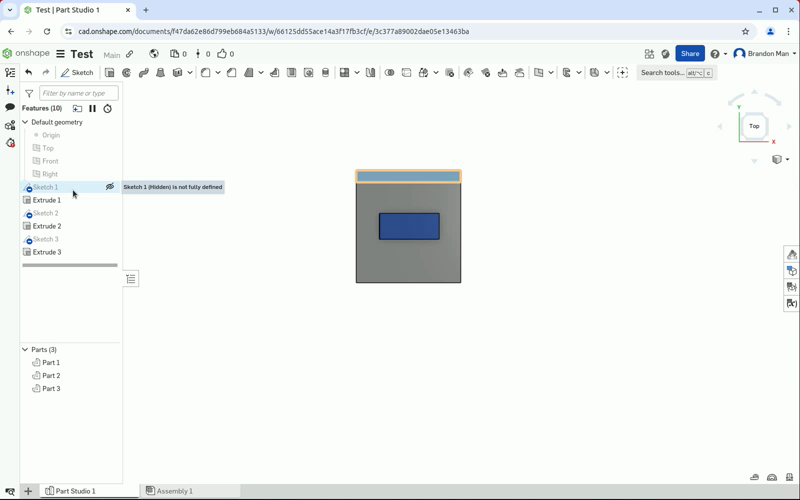
click(73, 189)
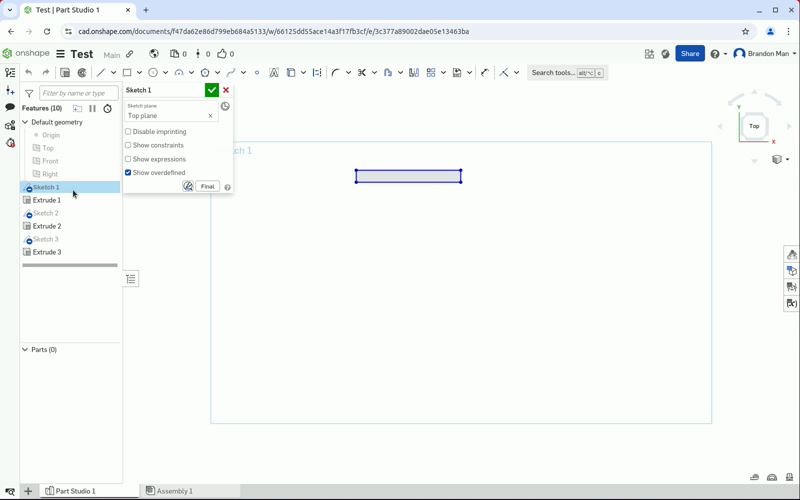
mouse_move(229, 92)
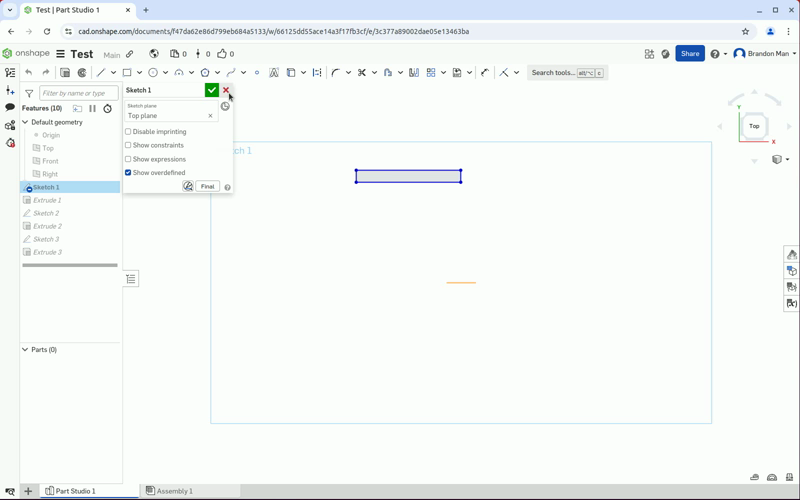
click(229, 92)
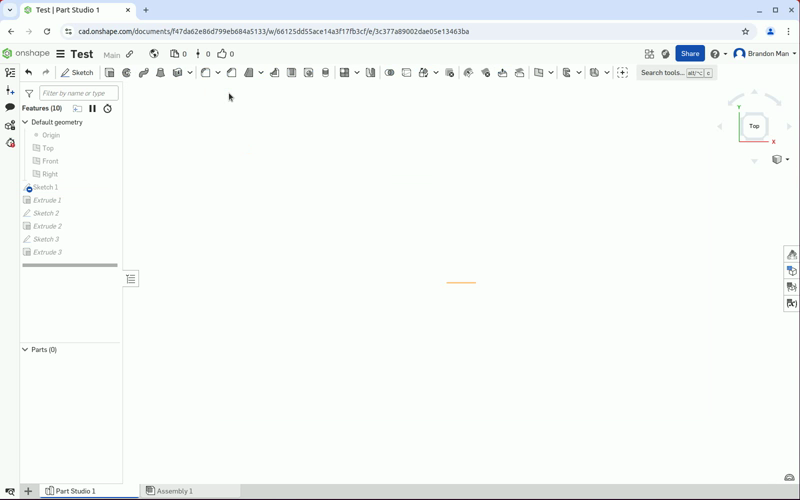
mouse_move(73, 352)
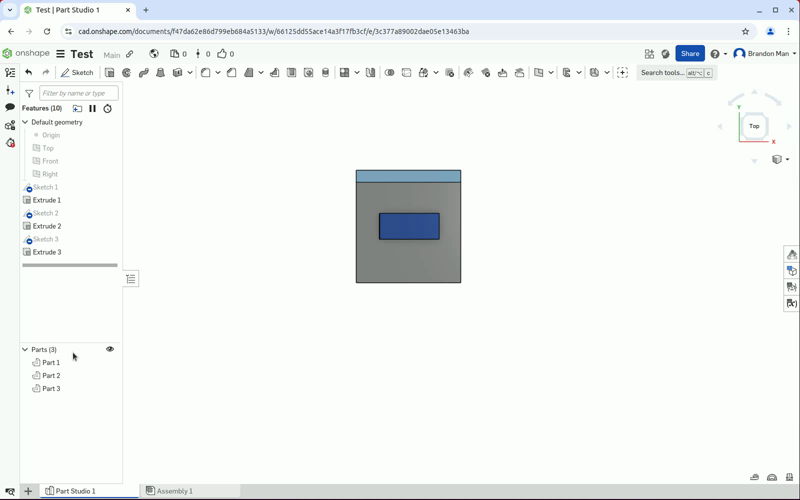
key(y)
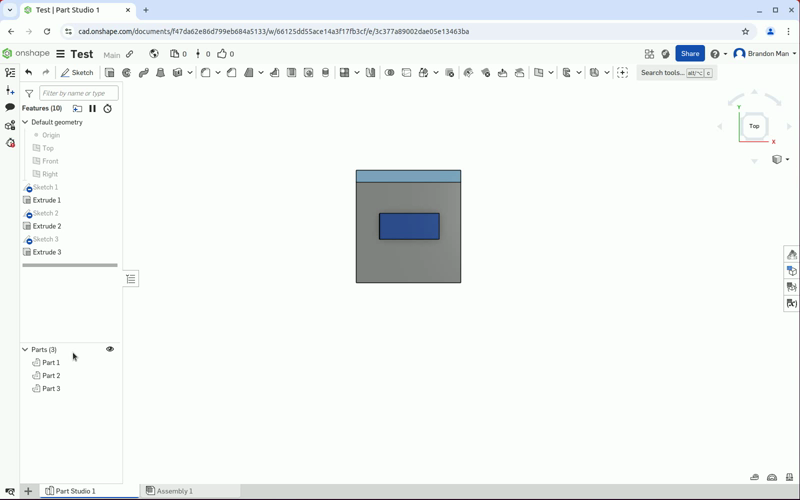
key(shift+p)
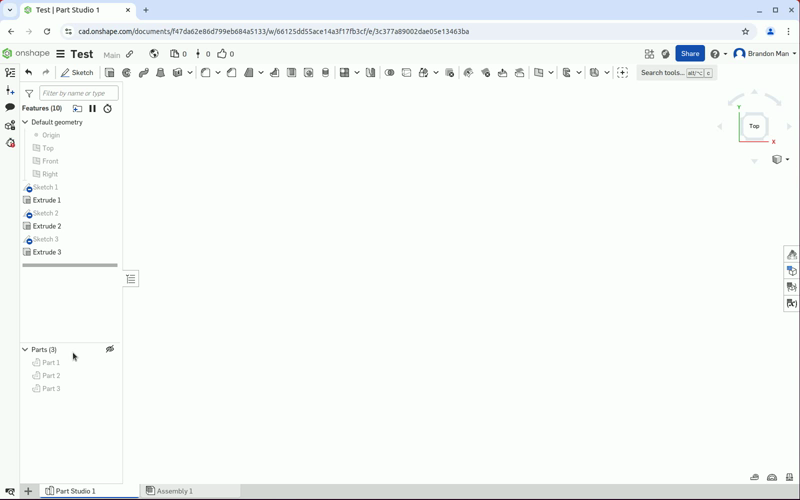
key(space)
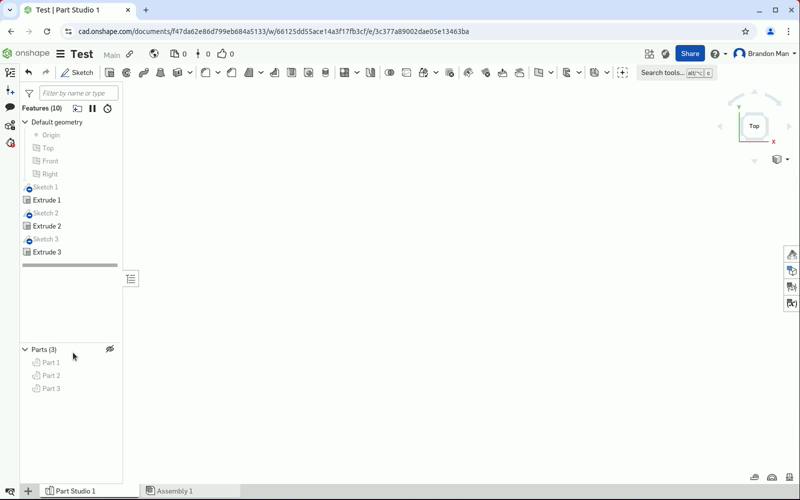
key_down(shift)
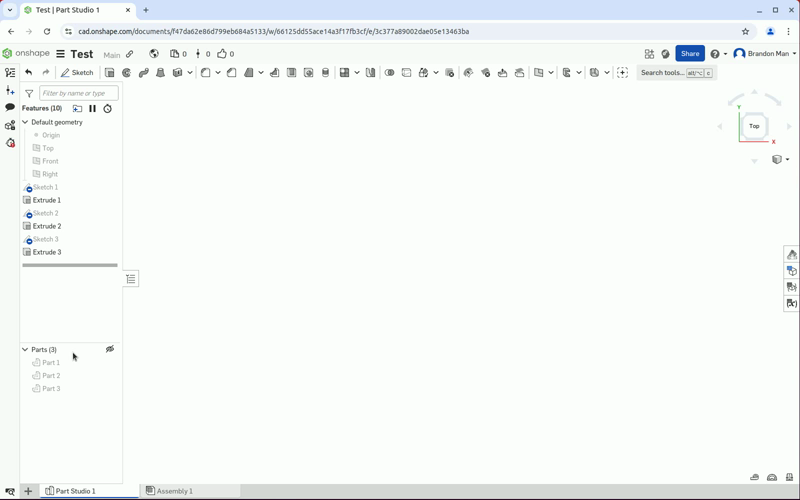
key(up)
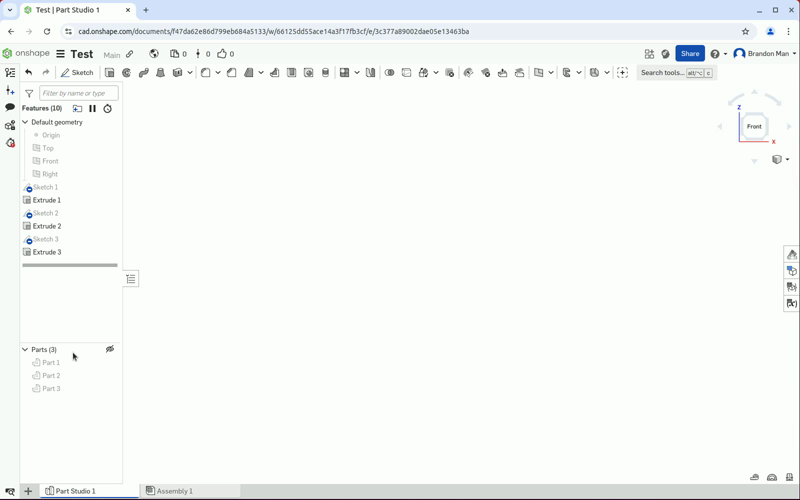
key_up(shift)
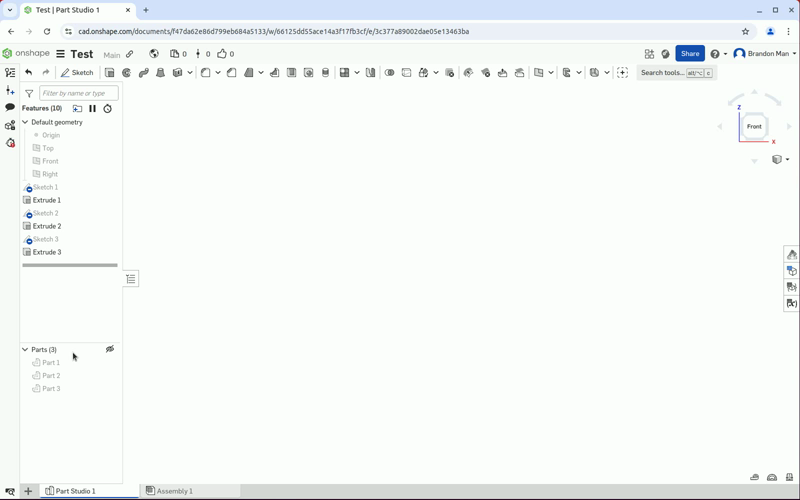
mouse_move(73, 352)
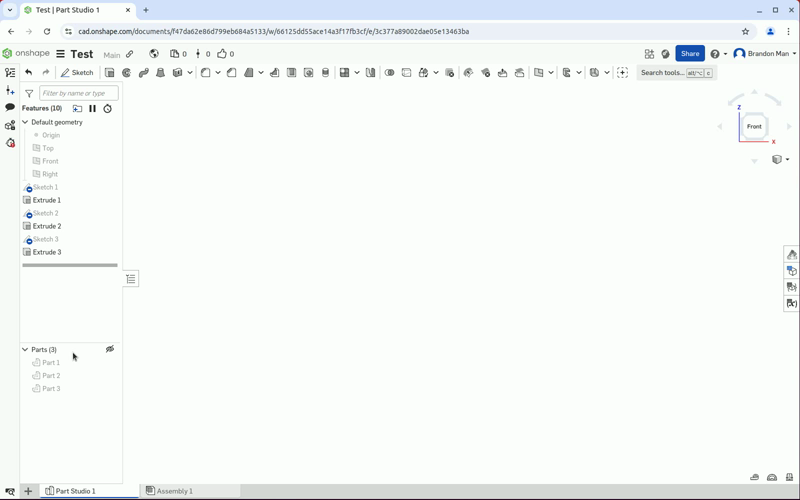
key(shift+y)
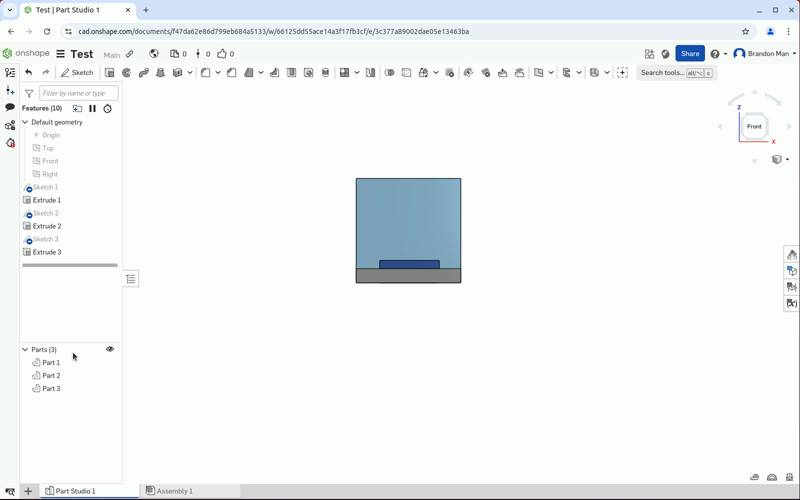
mouse_move(541, 75)
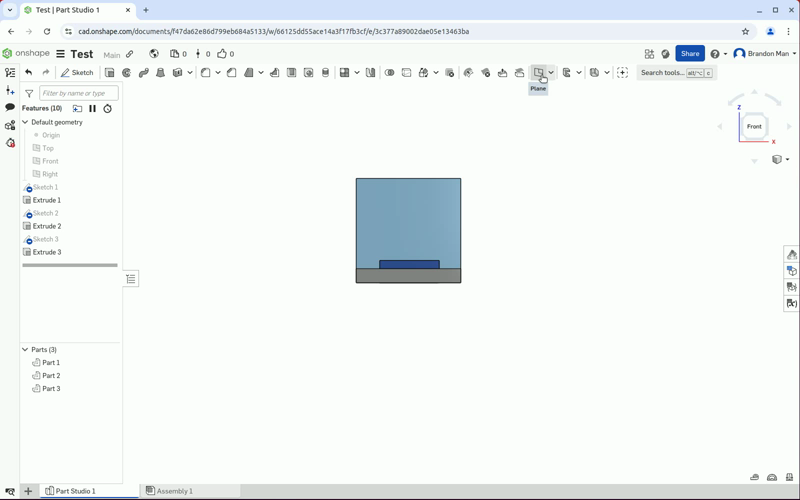
click(541, 75)
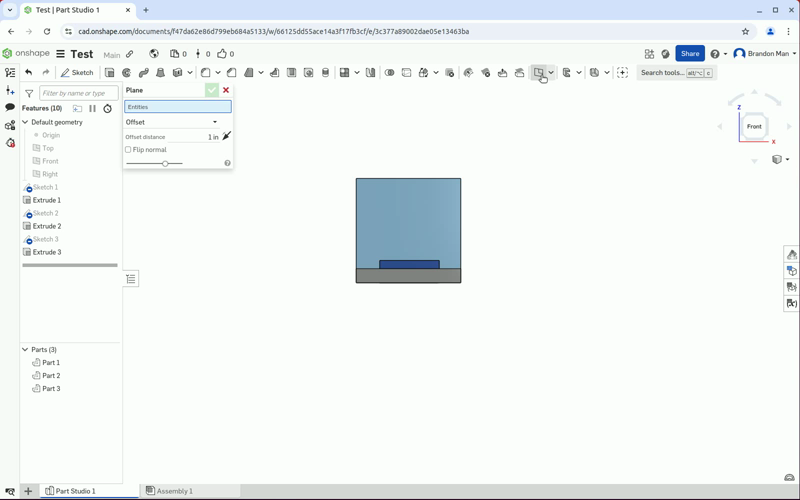
mouse_move(73, 163)
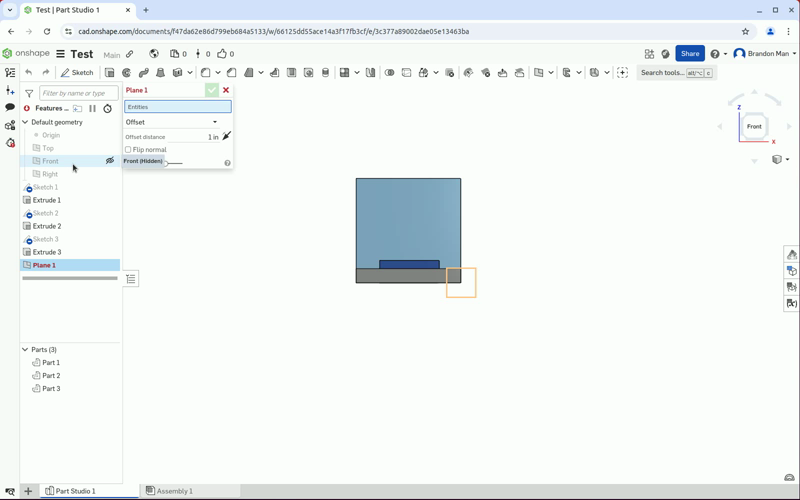
click(73, 163)
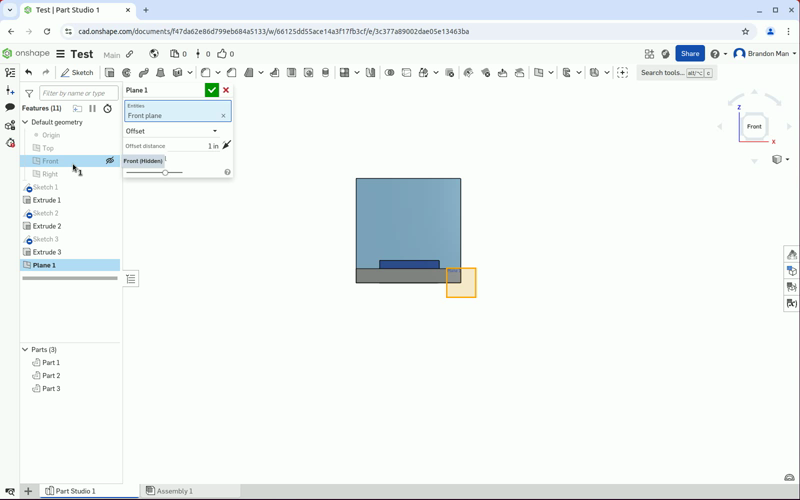
key(tab, 2)
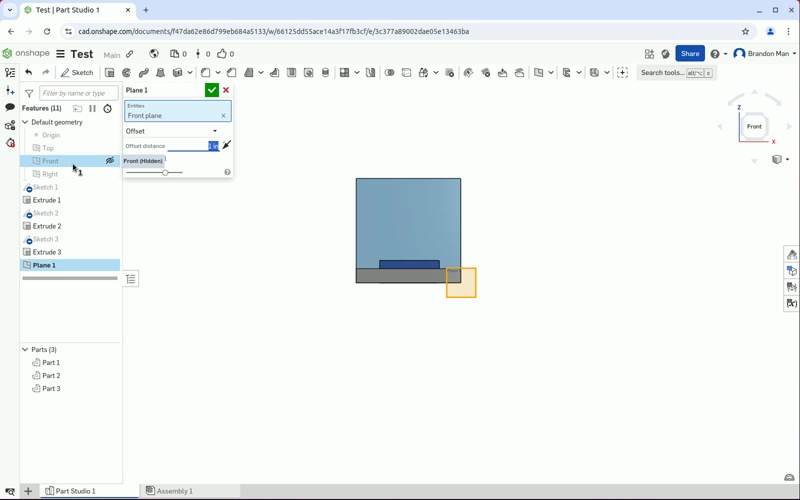
text(20.705)
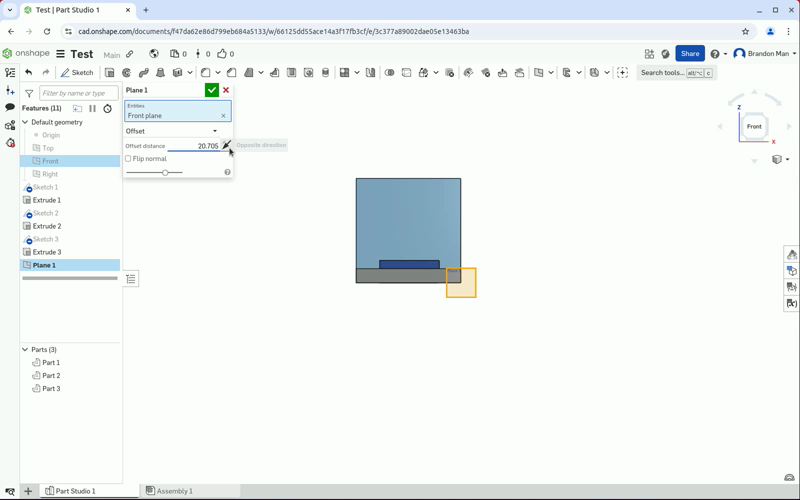
mouse_move(229, 147)
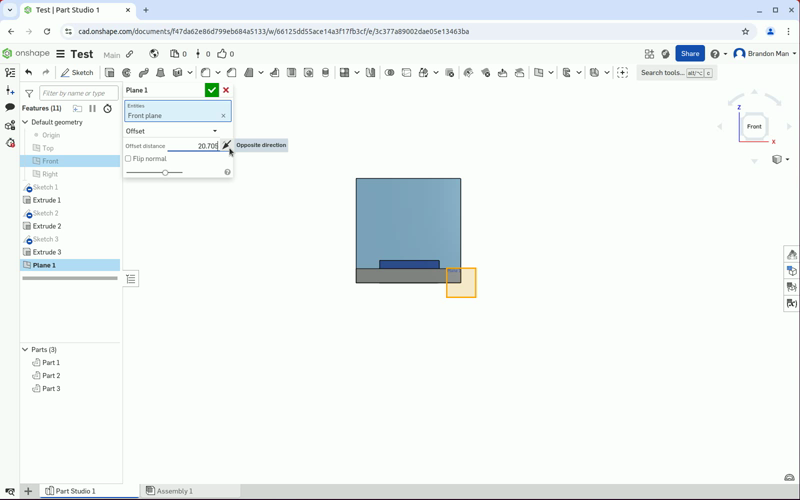
click(229, 147)
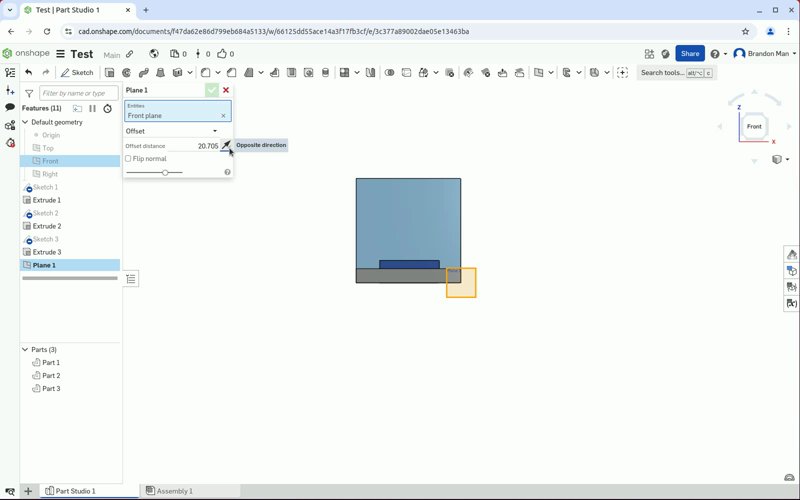
key(enter, 2)
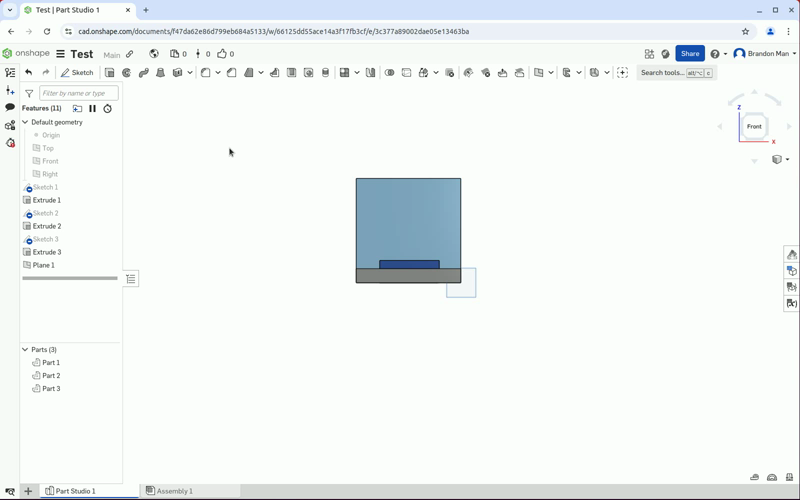
key(shift+s)
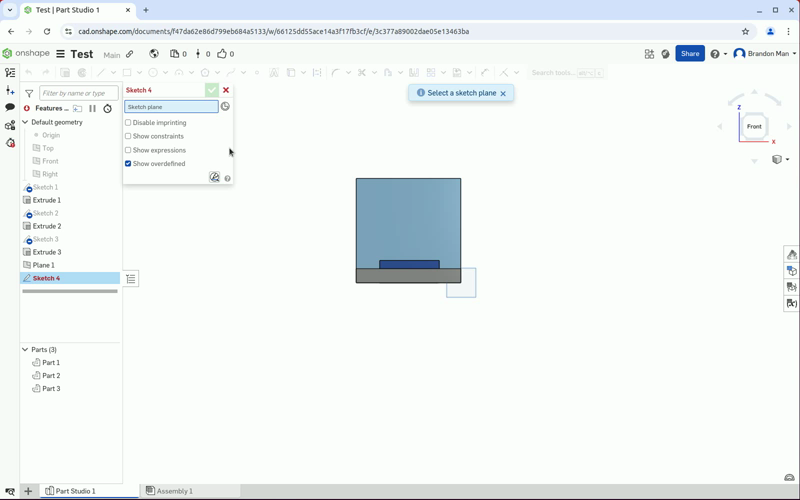
mouse_move(73, 267)
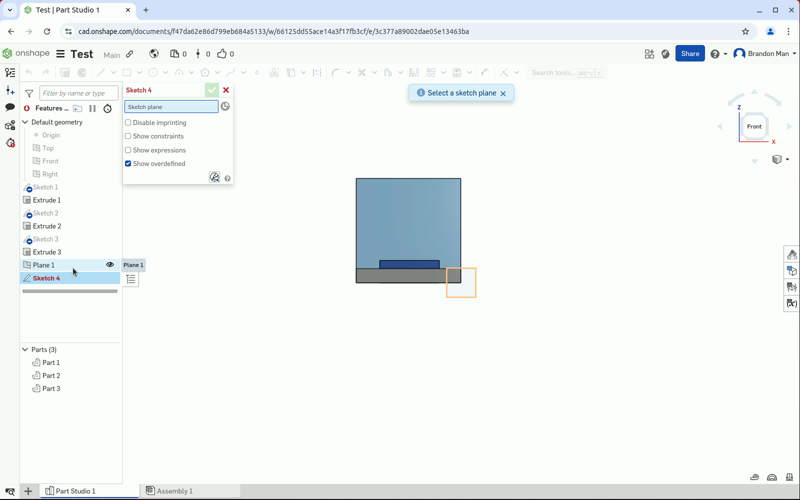
click(73, 267)
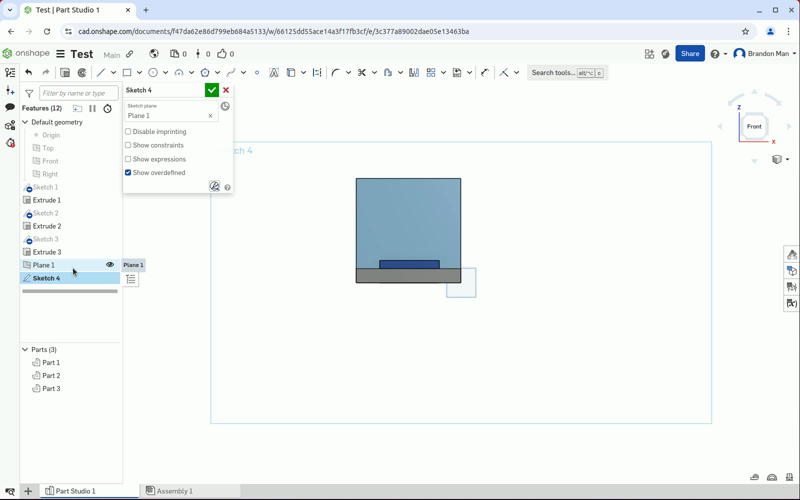
mouse_move(73, 352)
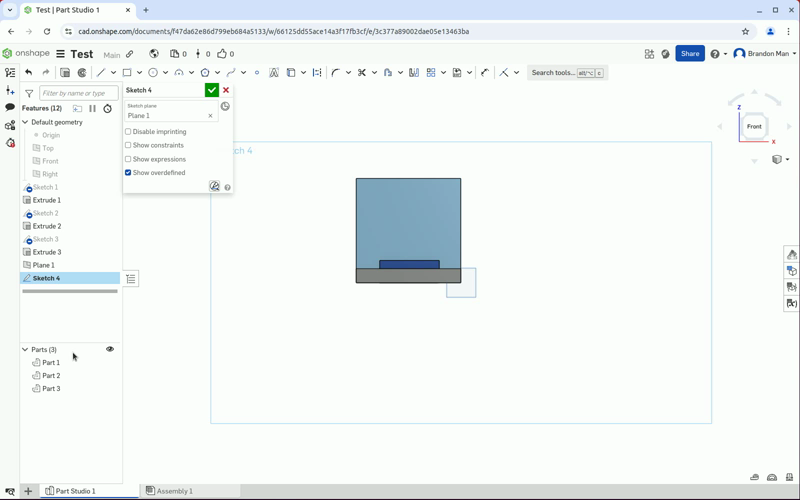
key(y)
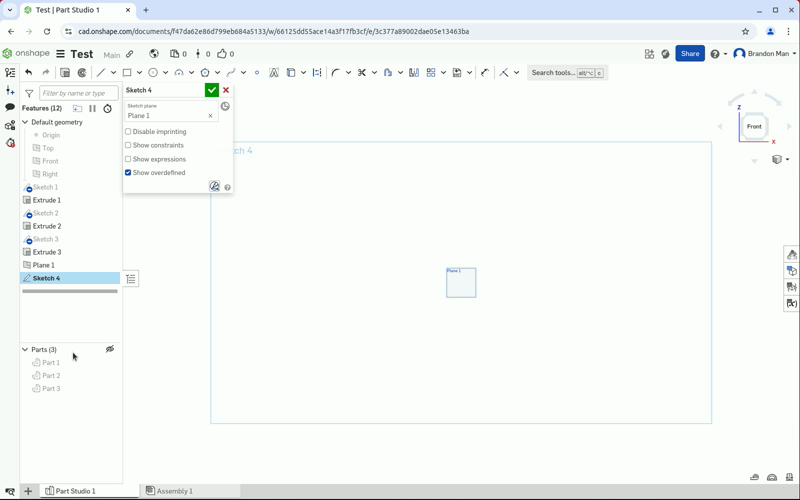
key(l)
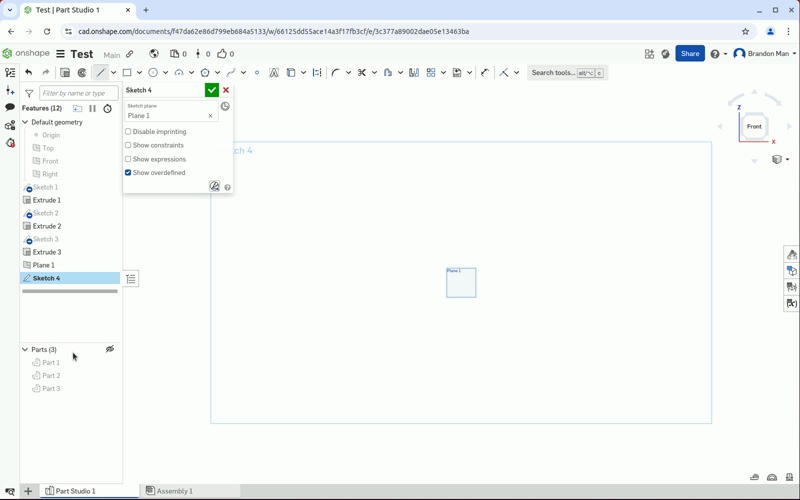
key_down(shift)
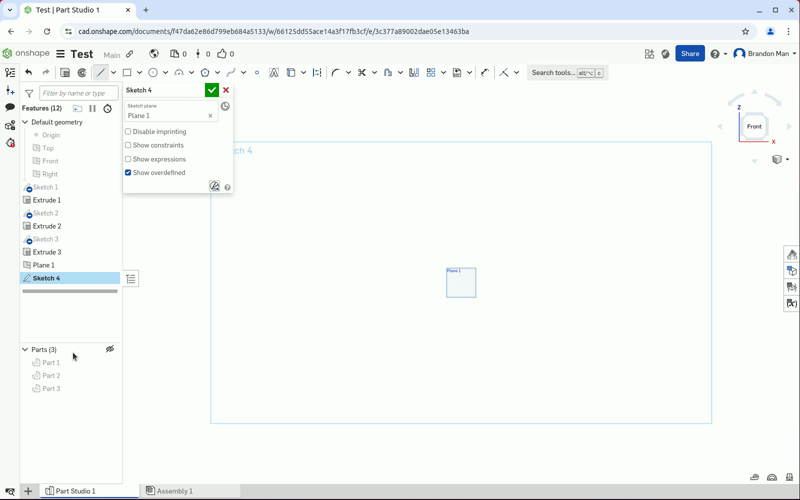
mouse_move(356, 213)
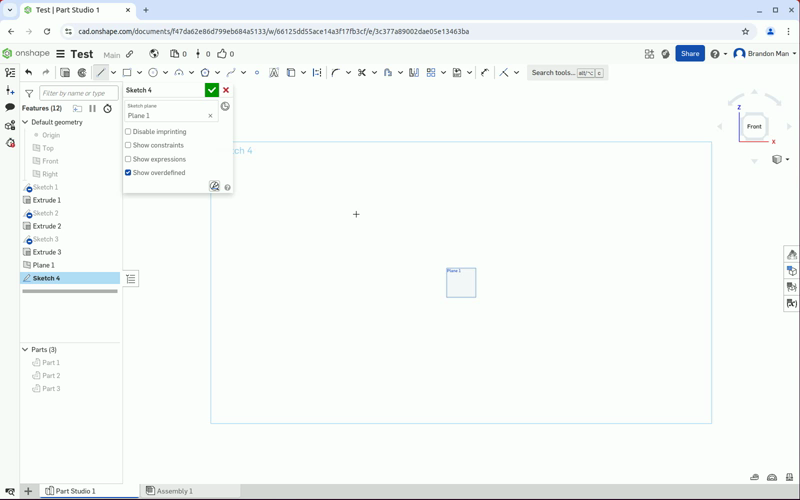
click(356, 213)
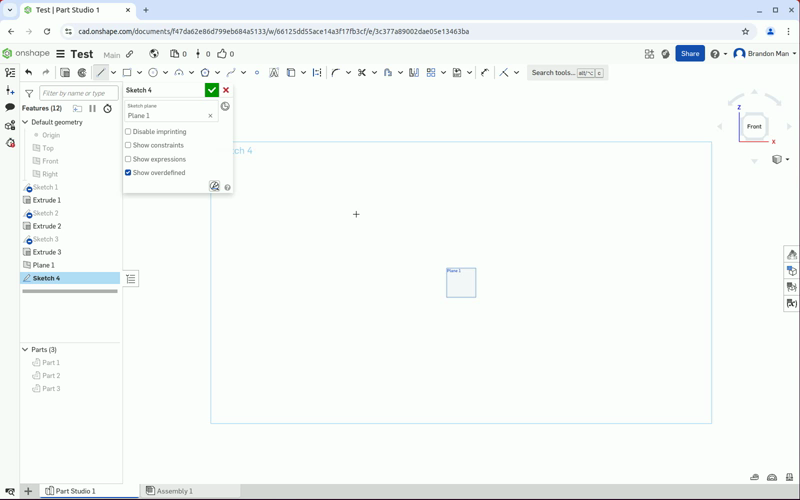
key_up(shift)
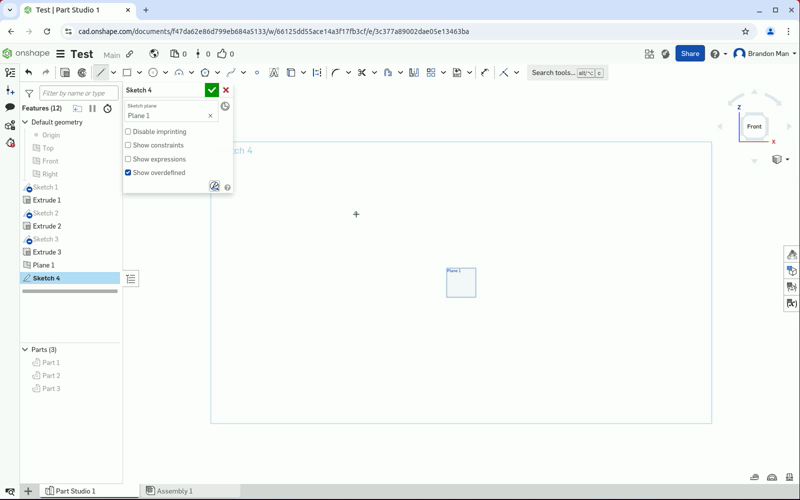
key_down(shift)
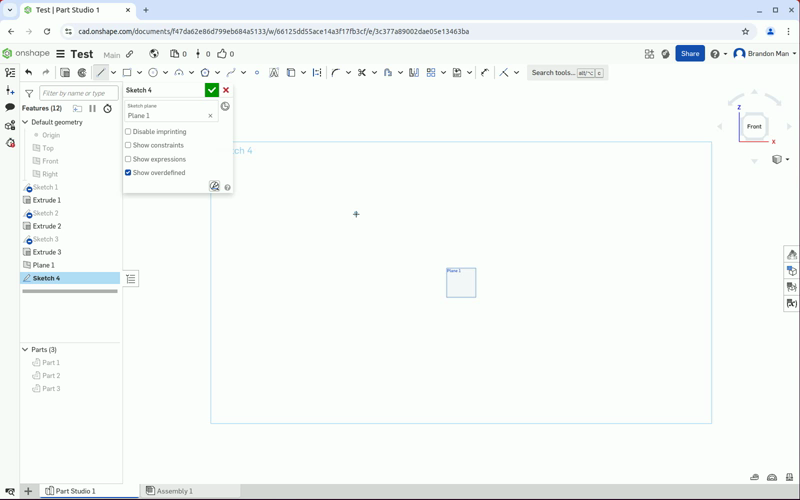
mouse_move(460, 213)
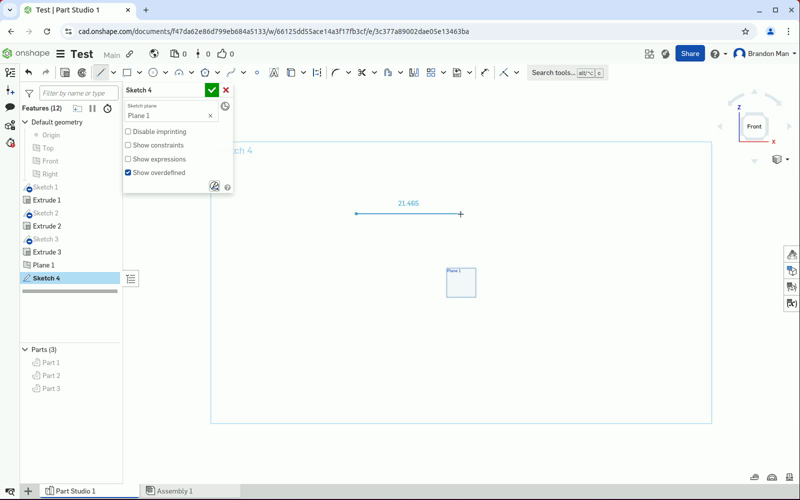
click(460, 213)
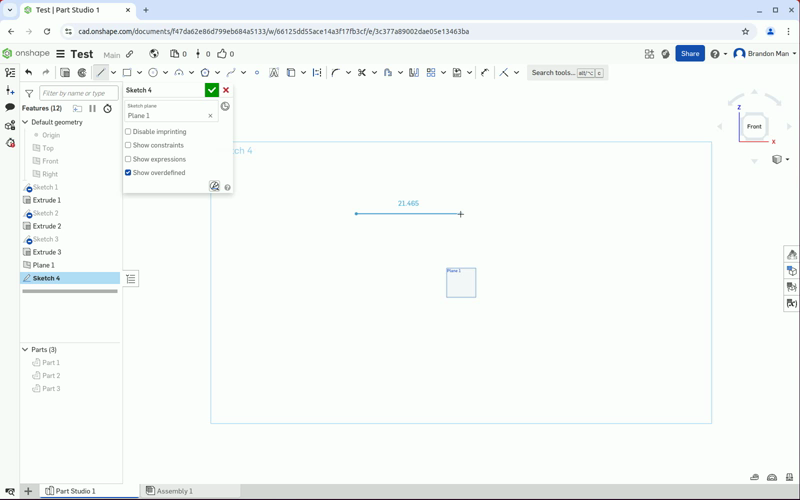
key_up(shift)
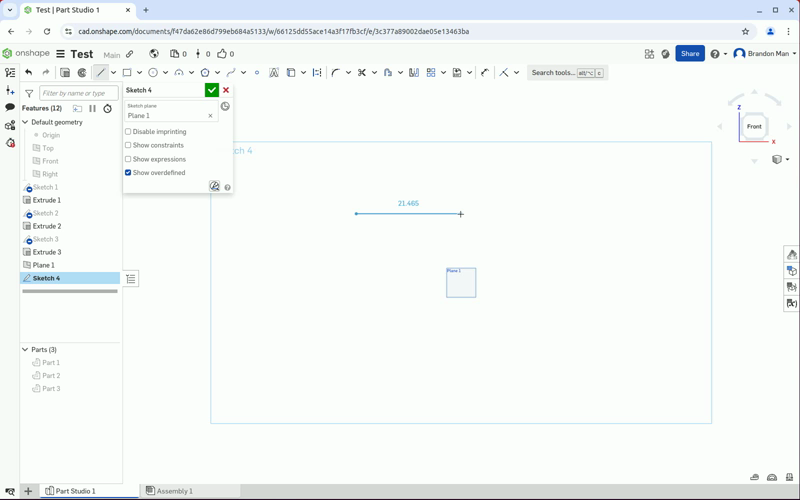
key_down(shift)
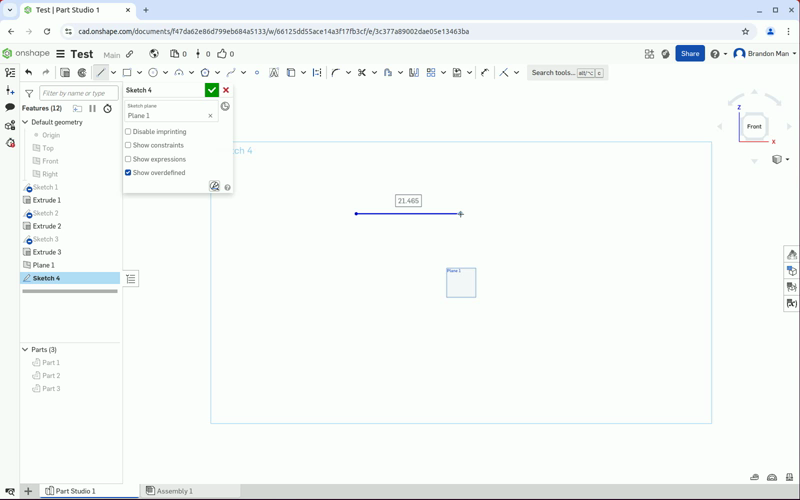
mouse_move(490, 213)
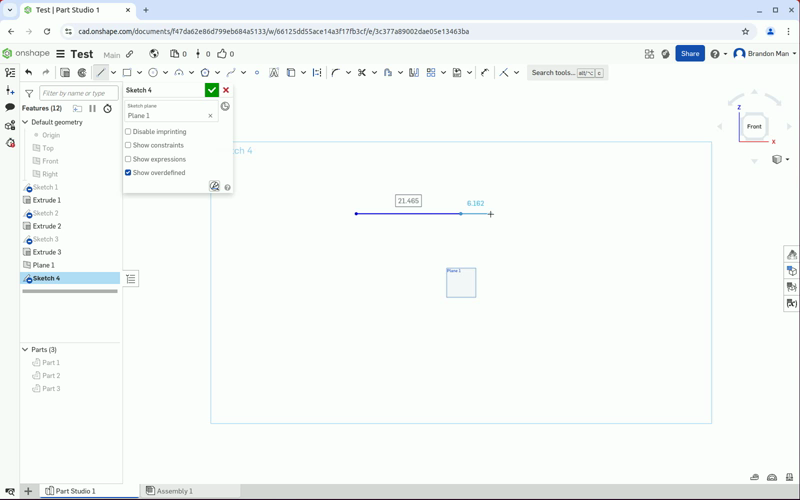
mouse_move(460, 178)
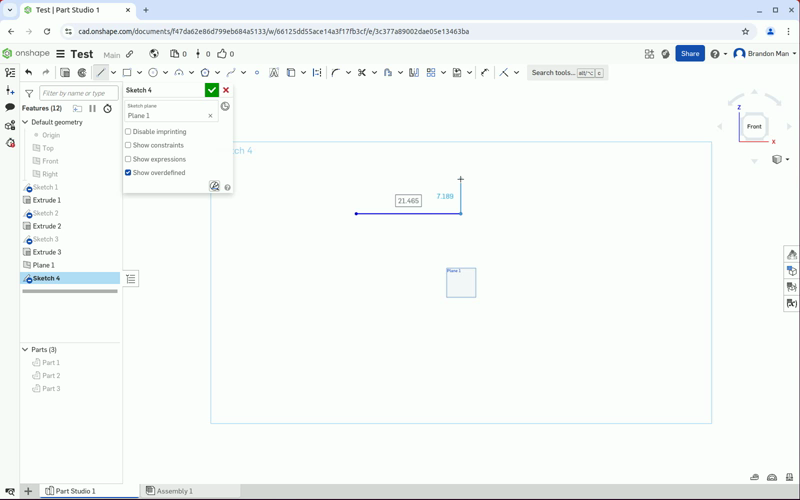
click(460, 178)
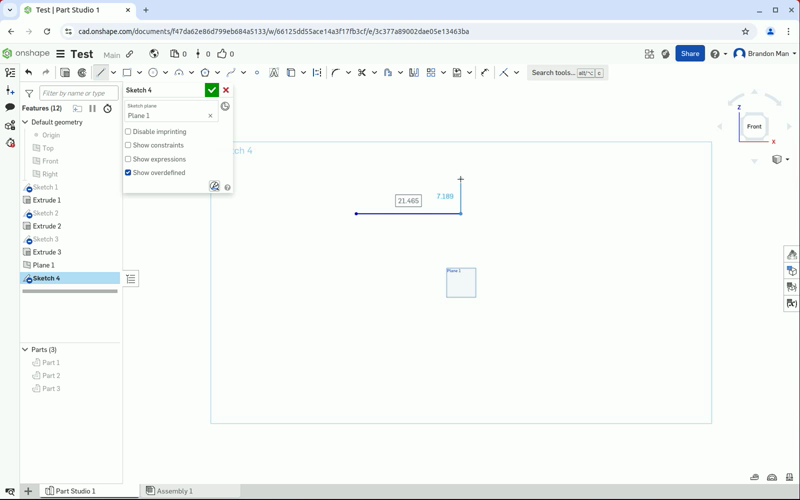
key_up(shift)
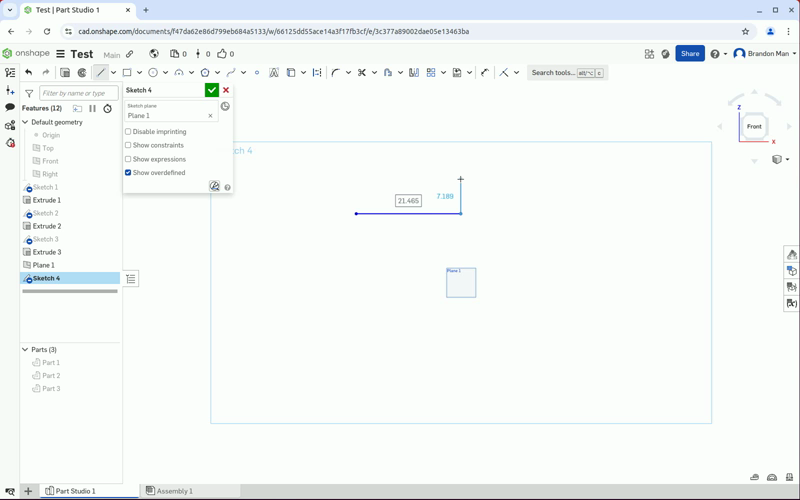
key_down(shift)
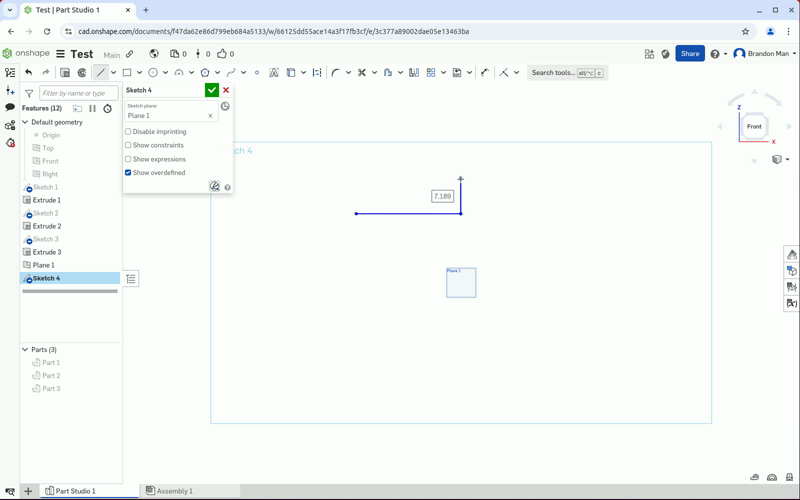
mouse_move(356, 178)
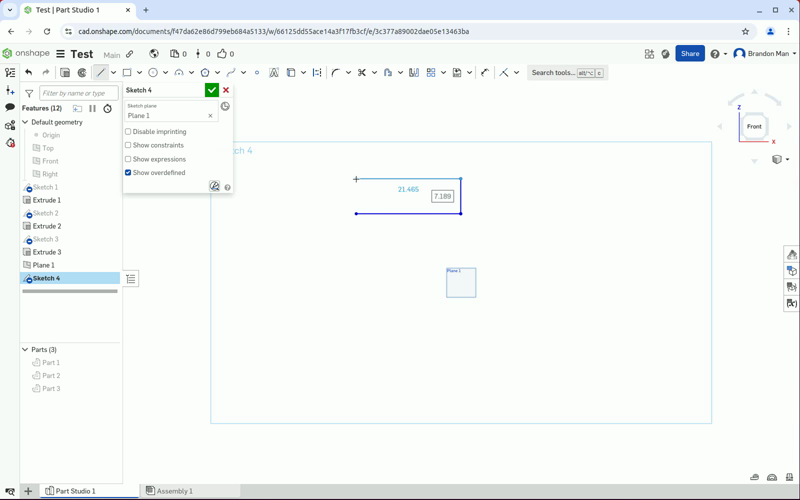
click(356, 178)
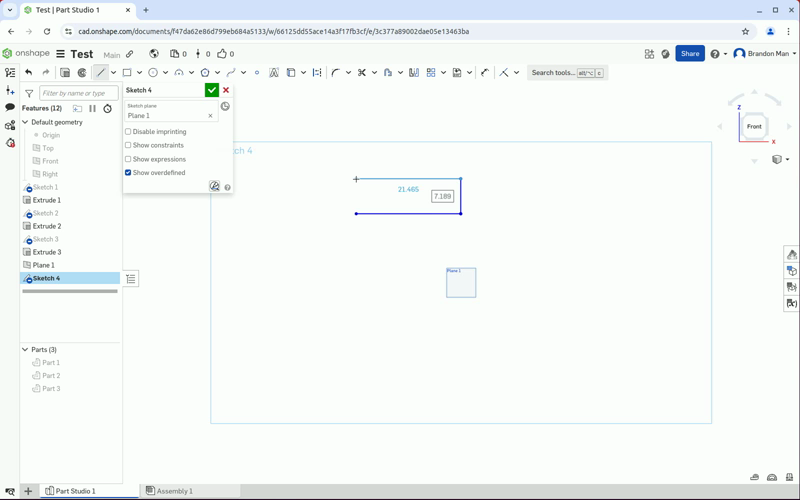
key_up(shift)
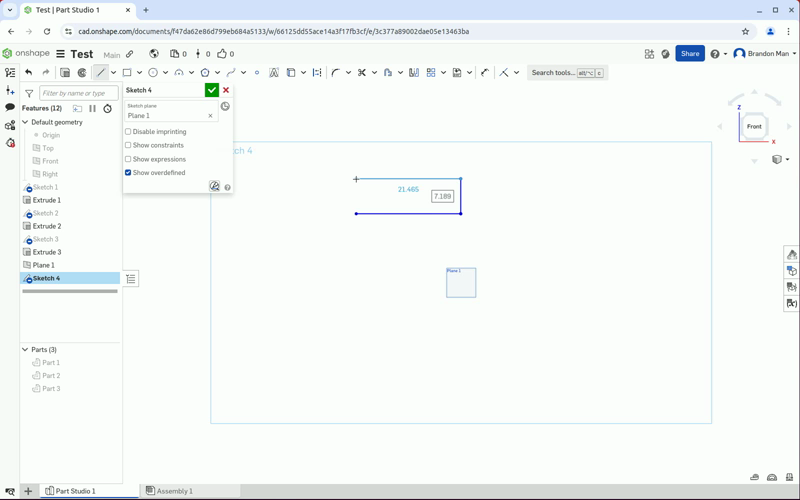
mouse_move(386, 178)
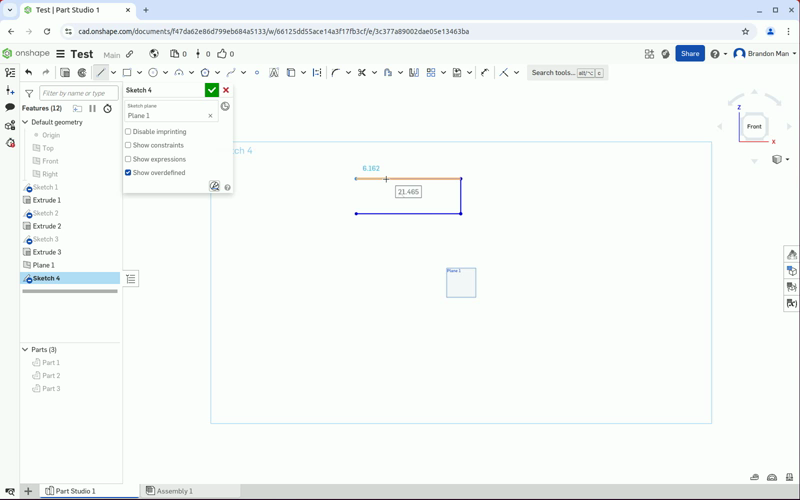
key_down(shift)
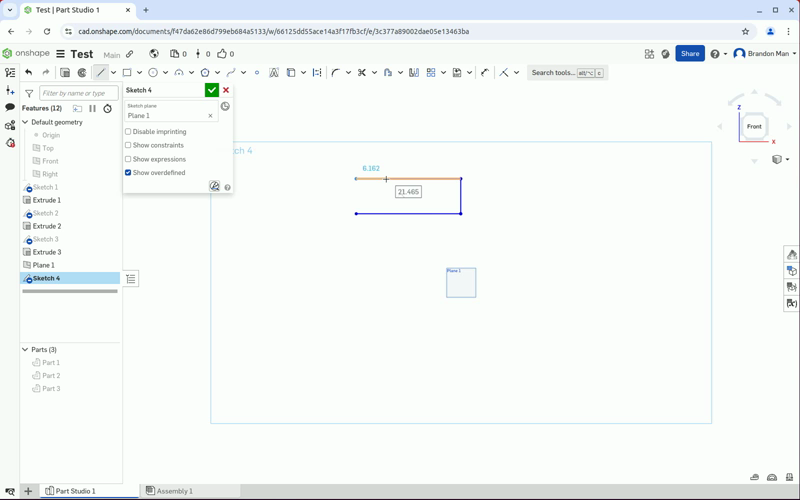
mouse_move(356, 213)
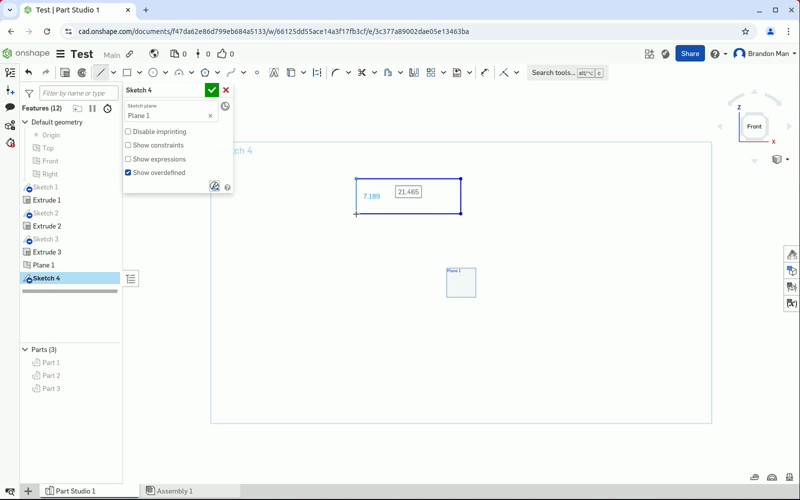
key_up(shift)
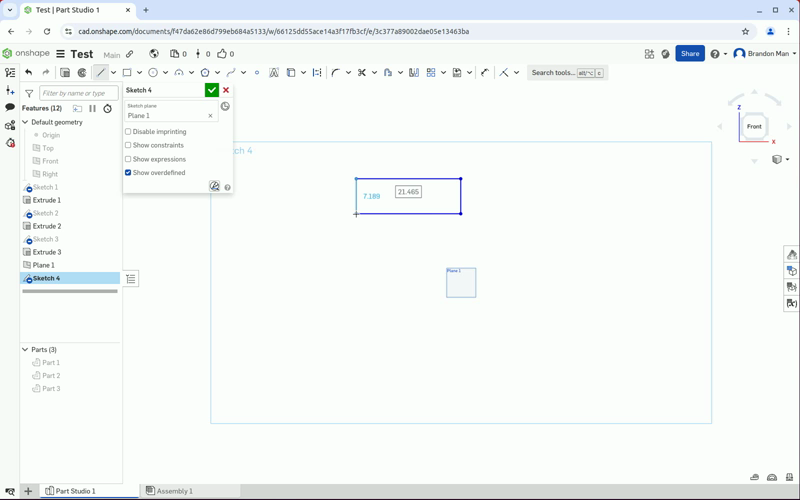
click(356, 213)
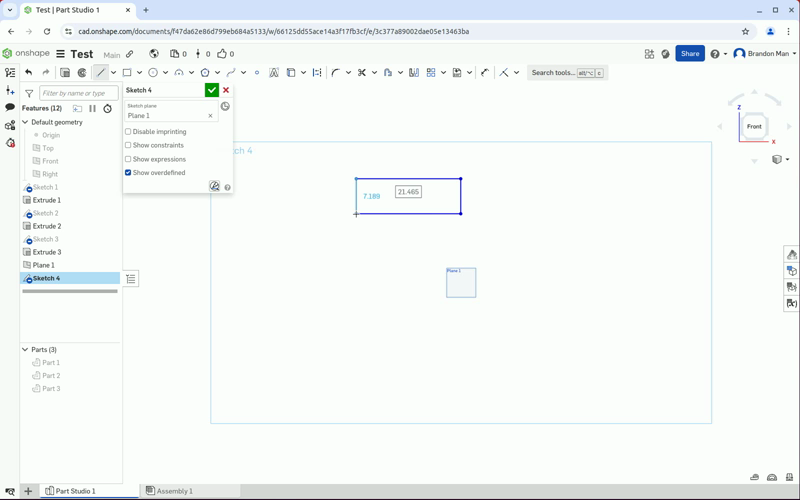
key(esc)
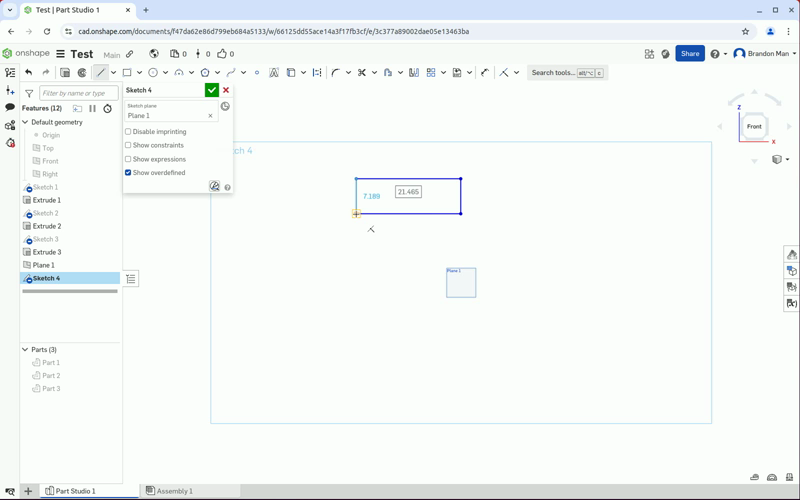
mouse_move(418, 209)
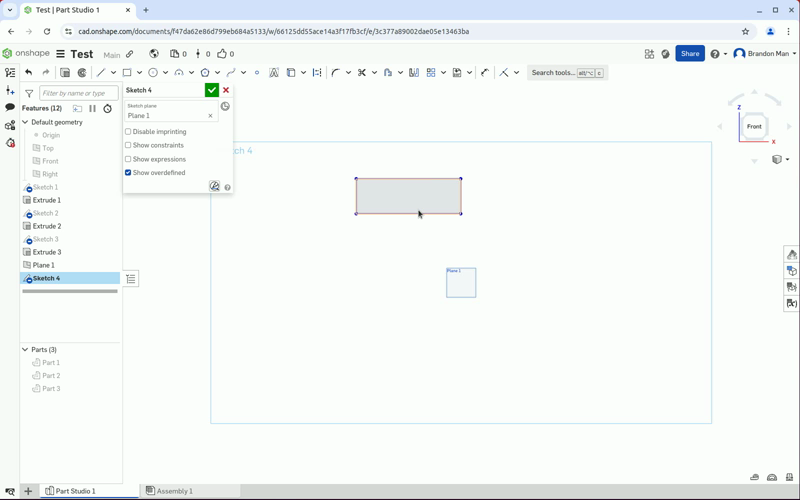
click(418, 209)
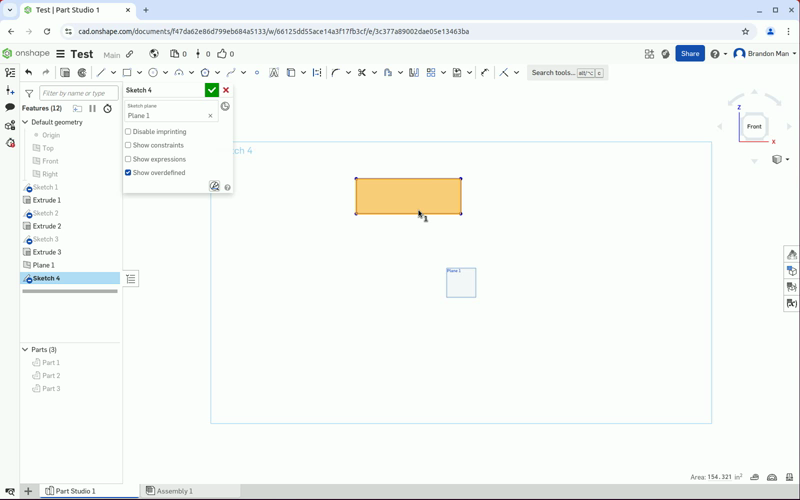
mouse_move(73, 352)
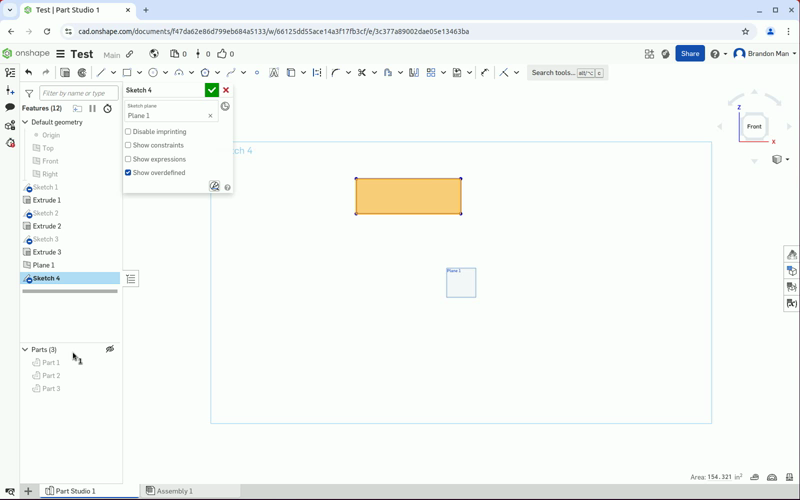
key(shift+y)
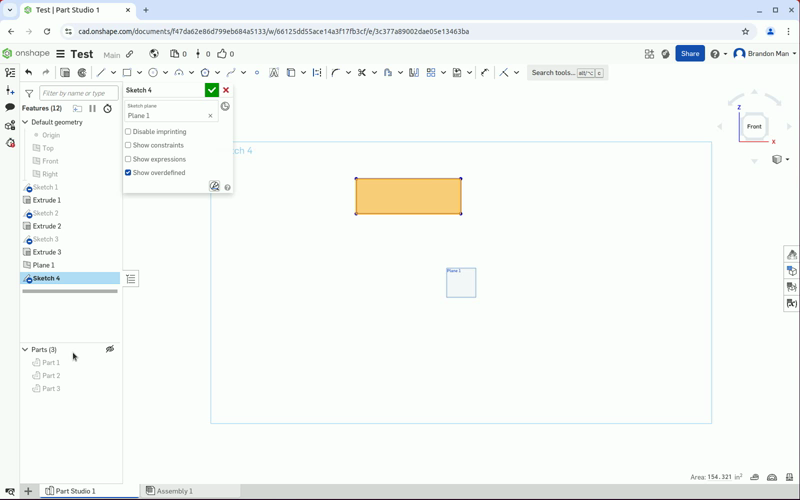
key(shift+e)
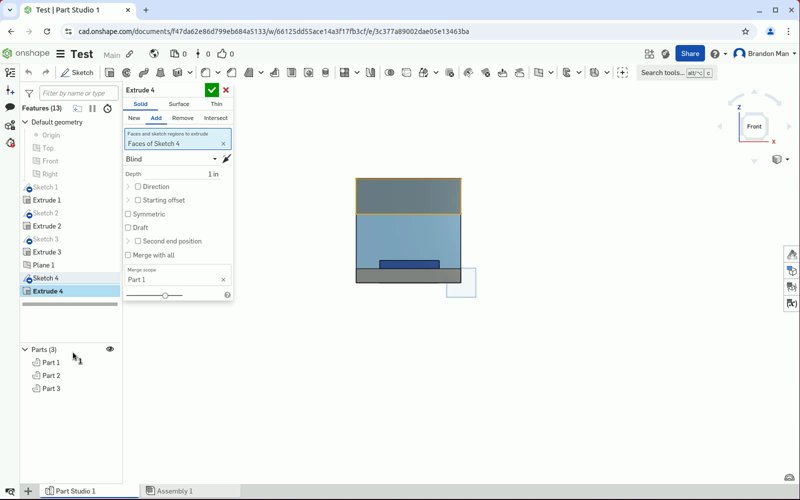
mouse_move(143, 106)
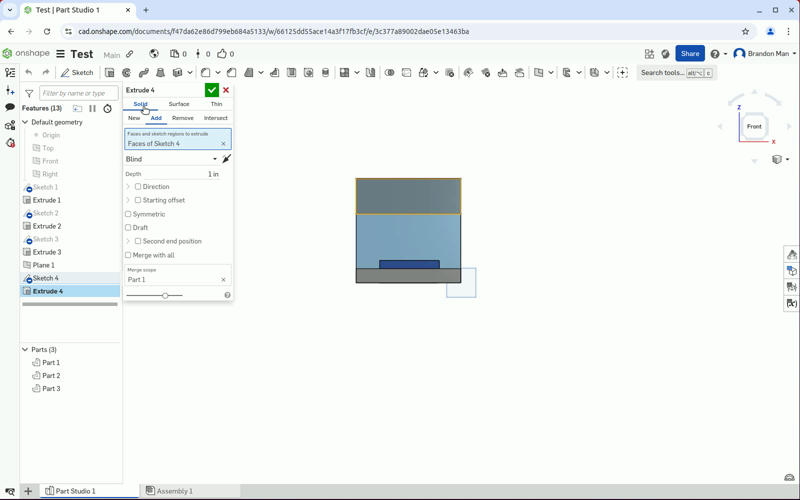
click(143, 106)
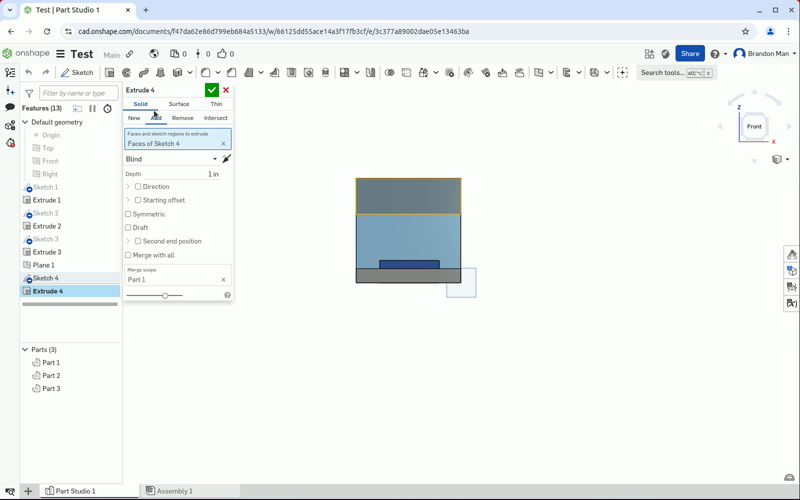
mouse_move(186, 120)
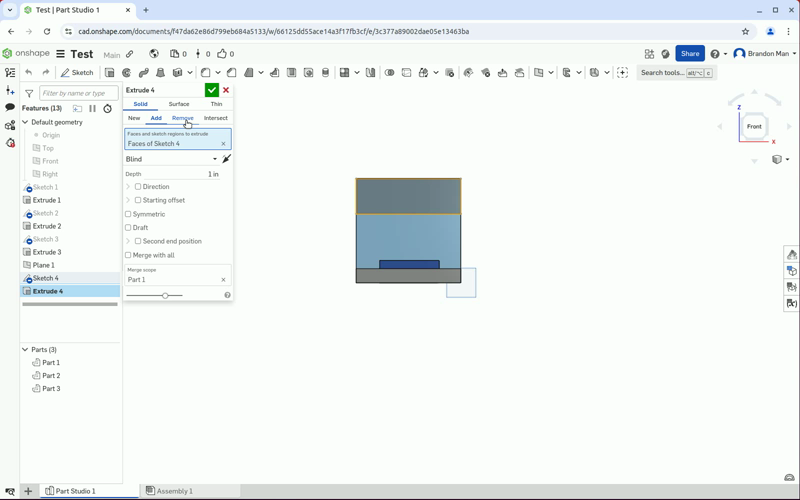
click(186, 120)
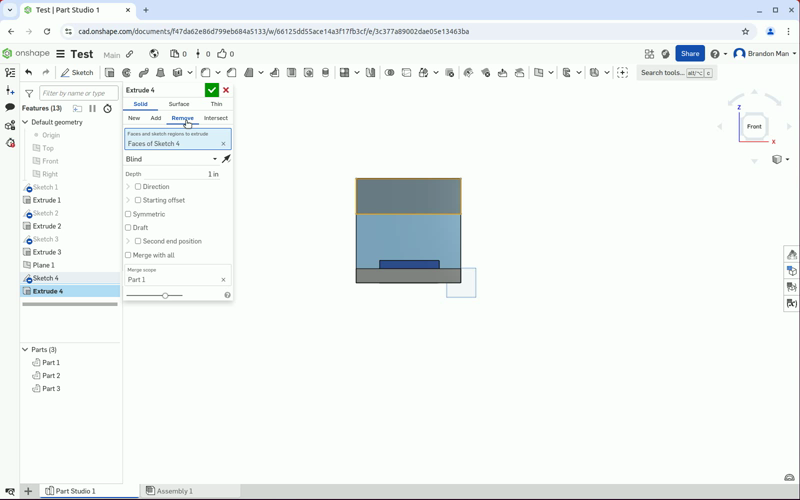
key(tab, 4)
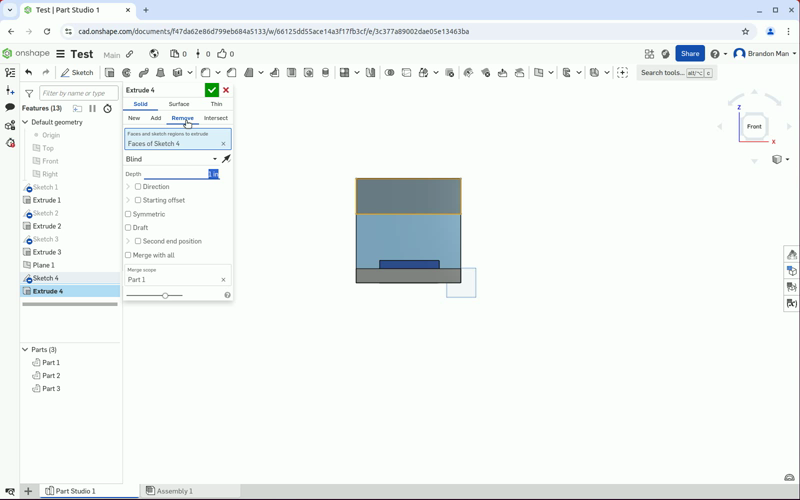
text(0.963)
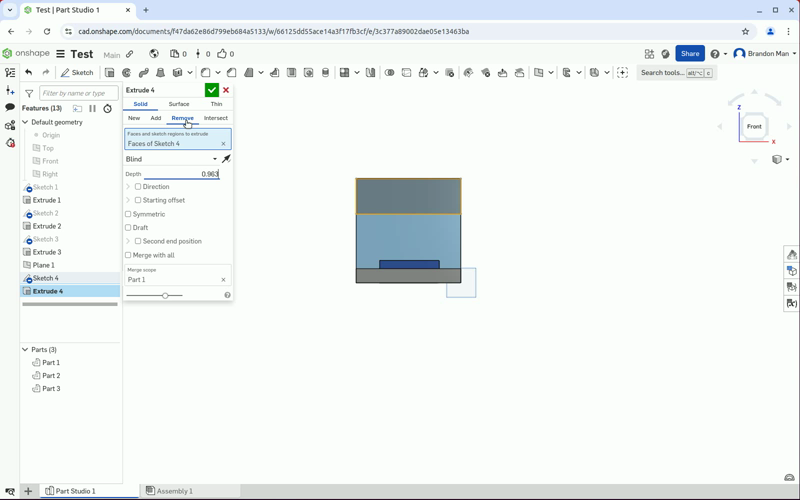
key(tab, 6)
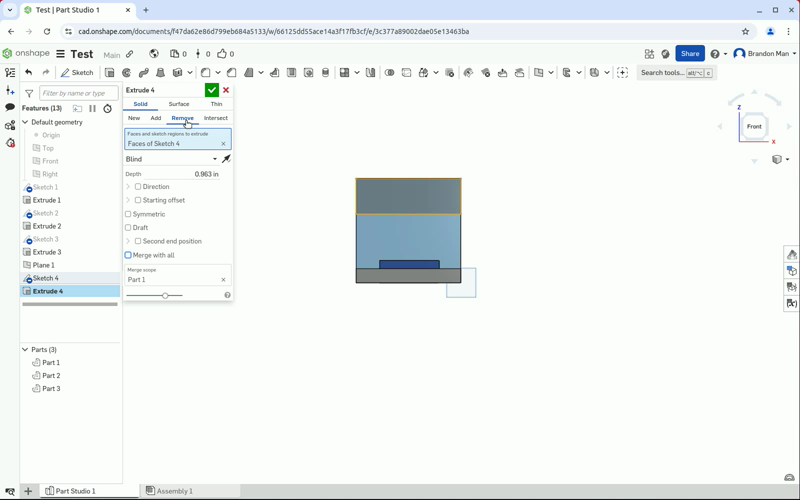
key(space)
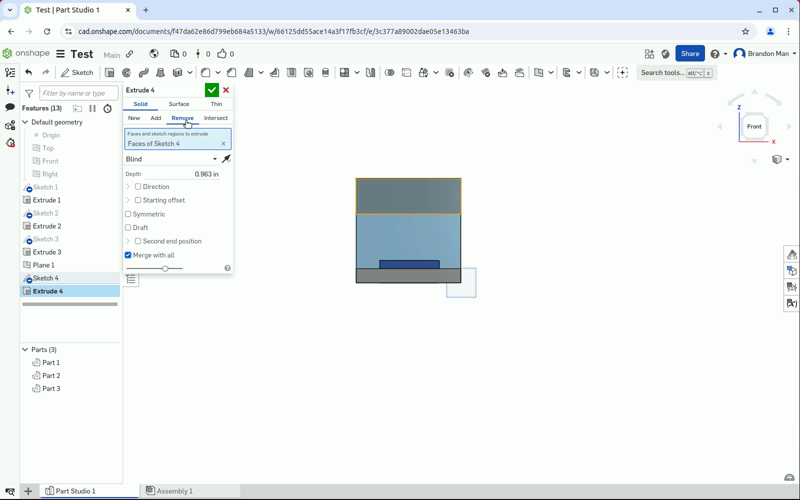
key(enter)
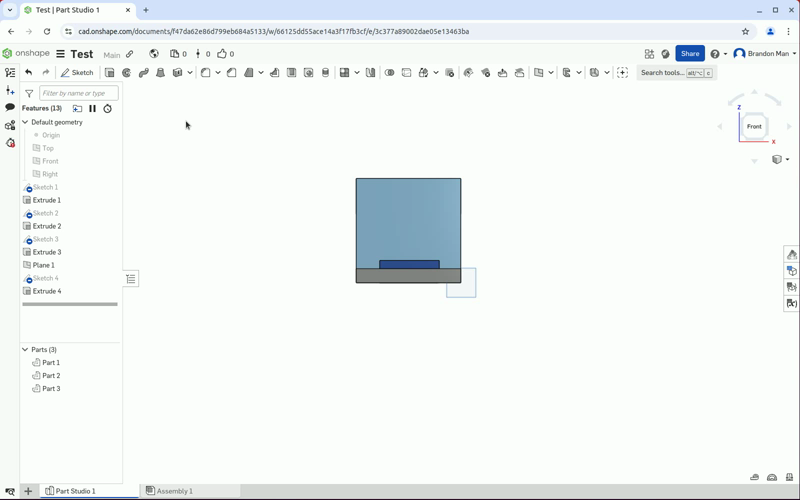
key(shift+h)
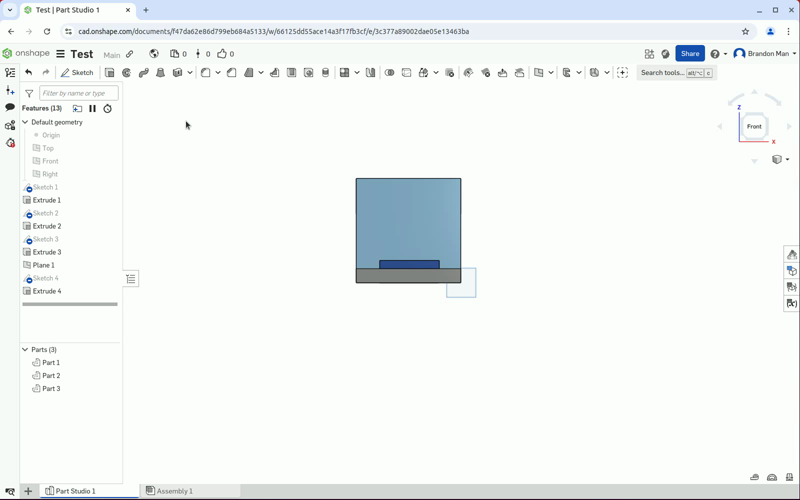
key(shift+h)
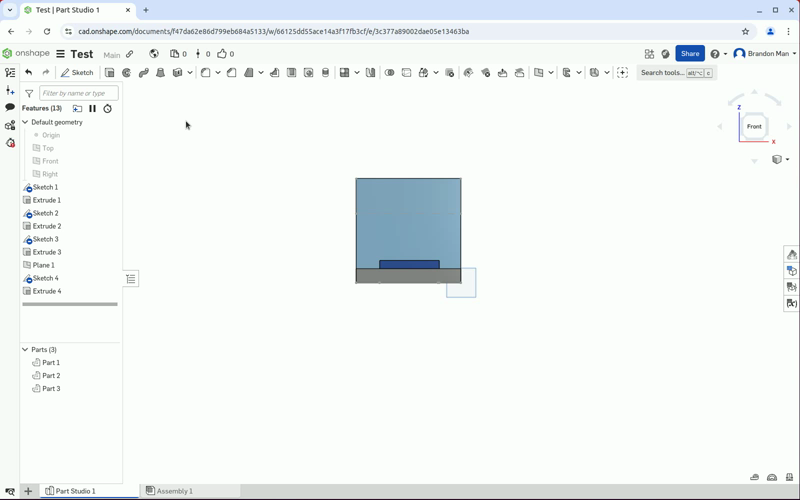
key(shift+7)
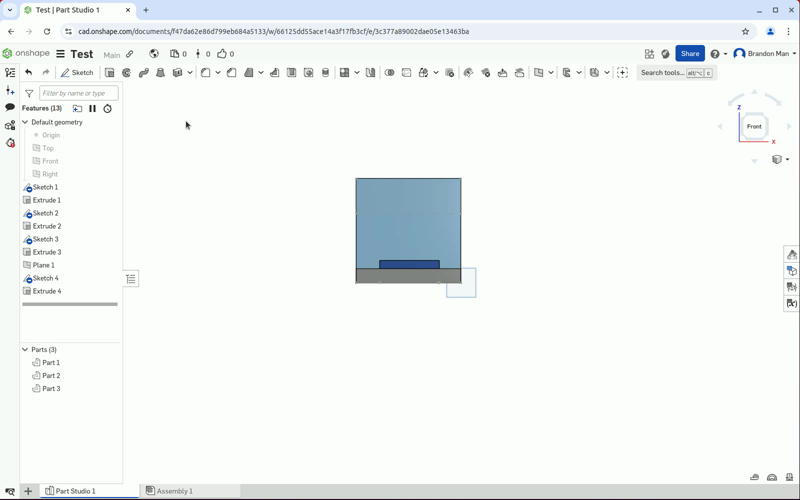
key(left, 2)
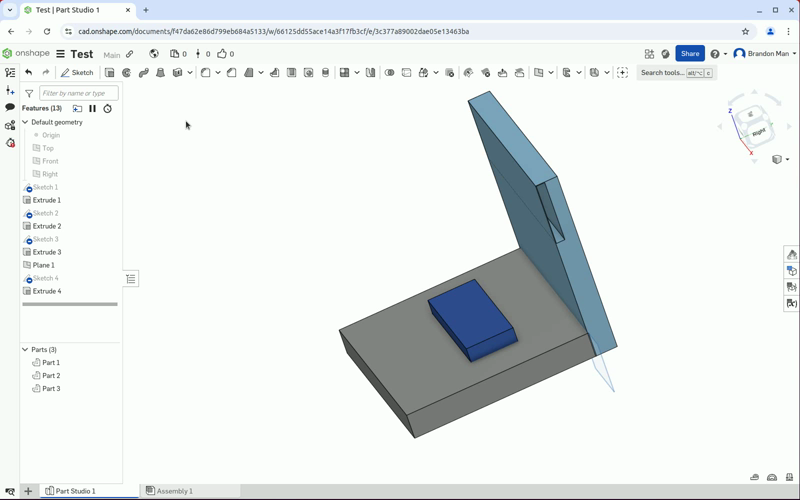
key(down, 2)
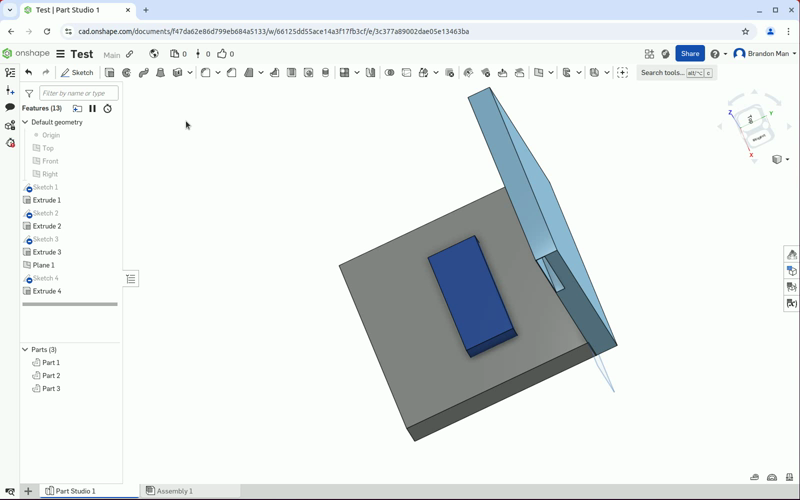
key(up, 2)
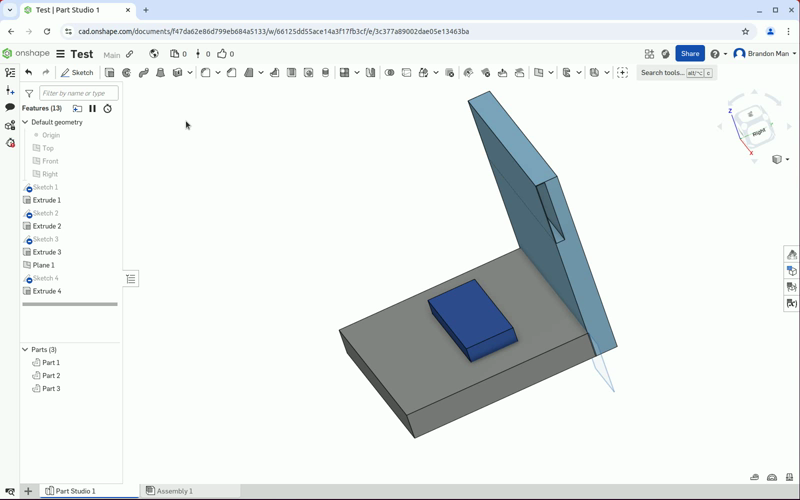
key(right, 2)
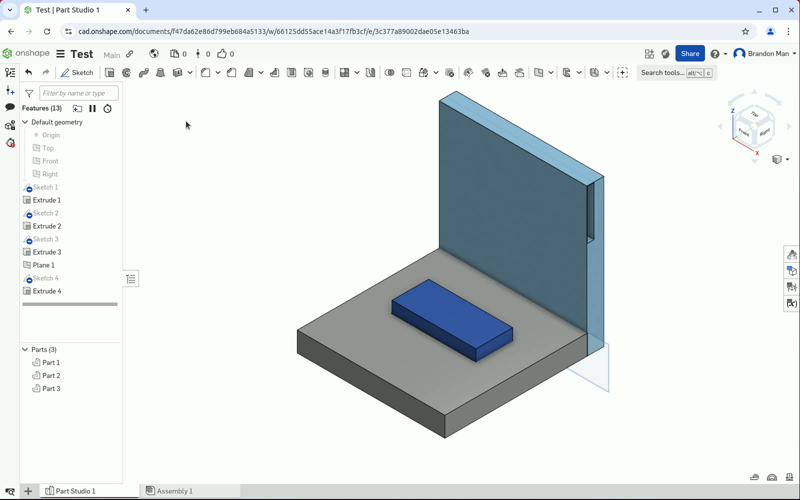
mouse_move(73, 189)
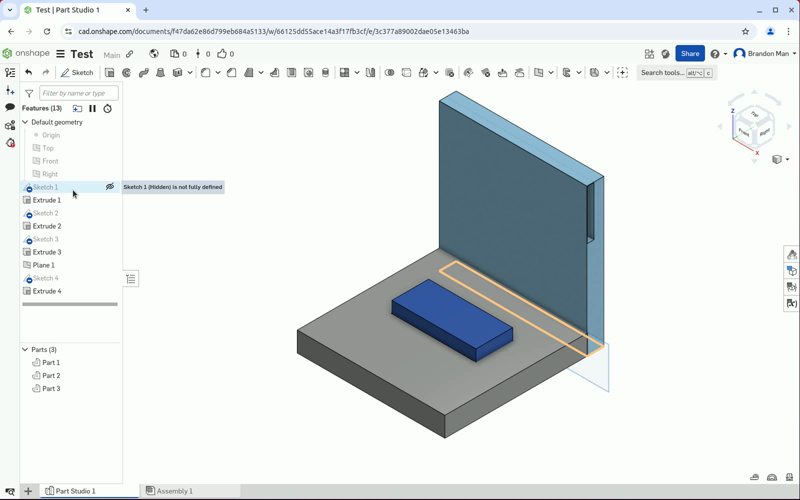
click(73, 189)